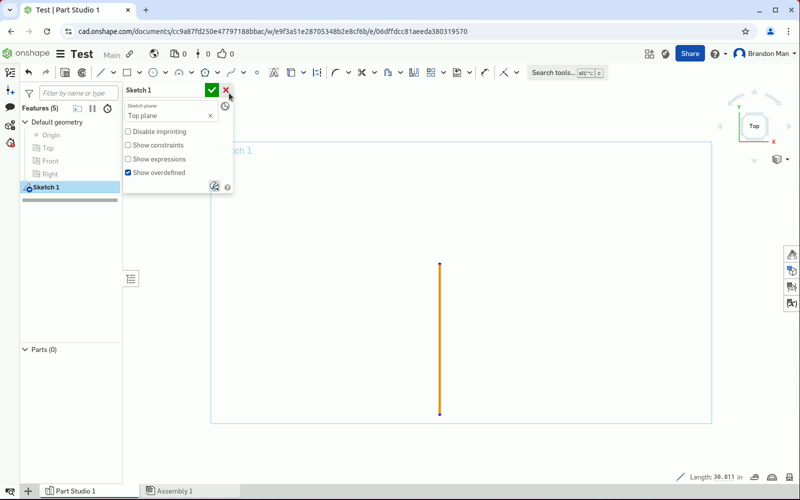
key(shift+h)
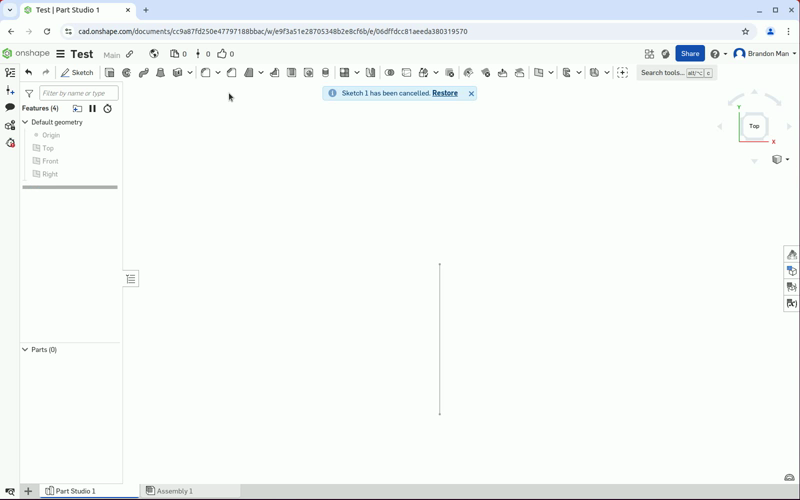
mouse_move(73, 352)
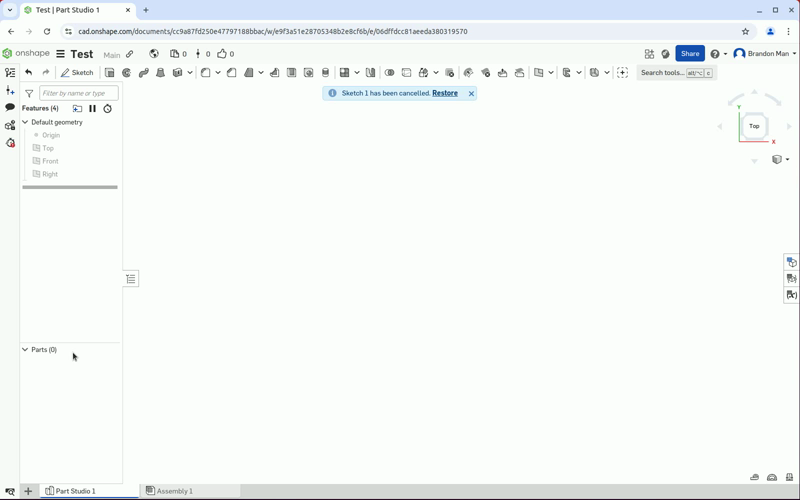
key(y)
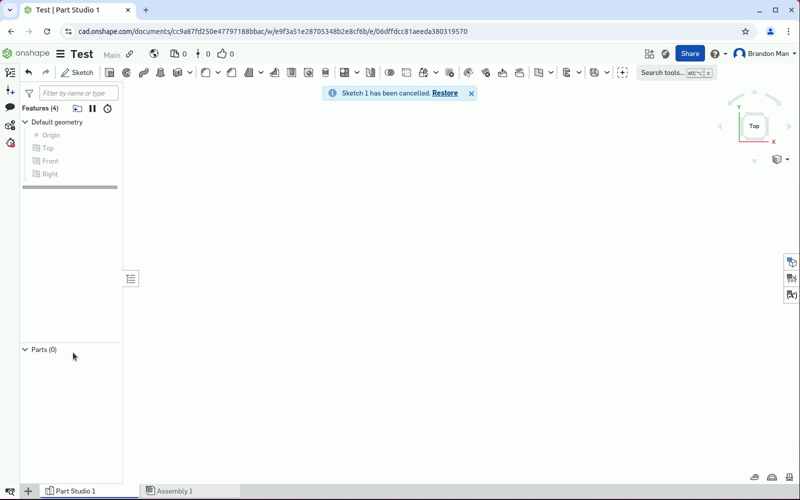
key(shift+p)
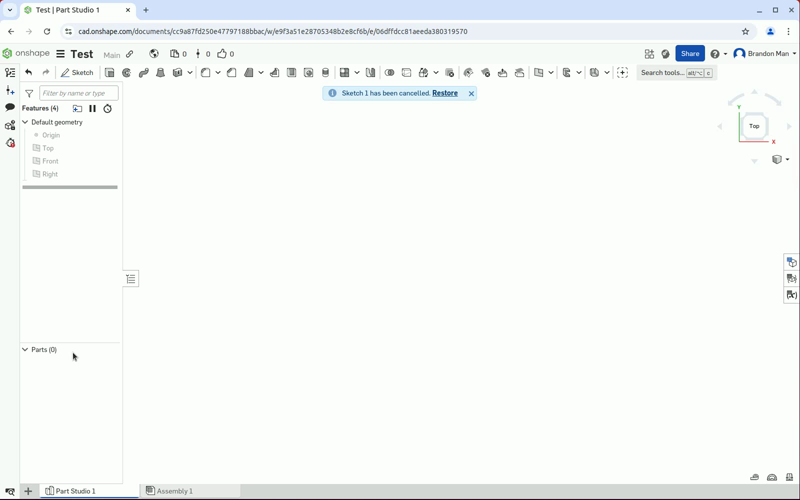
key(space)
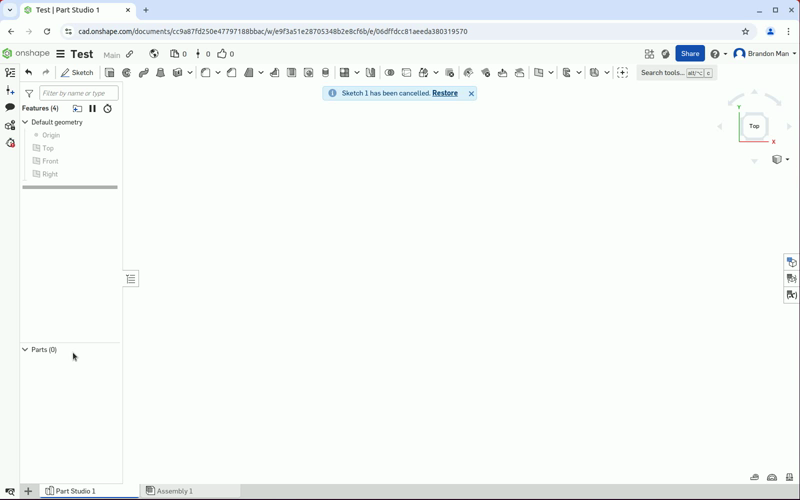
key_down(shift)
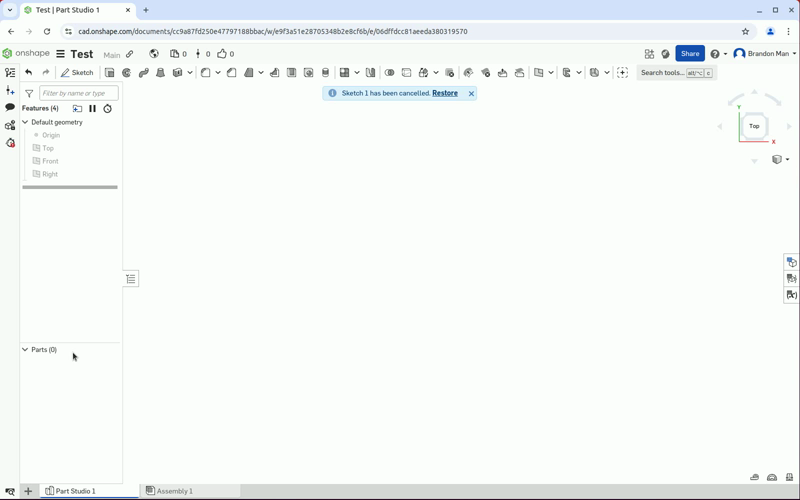
key(up)
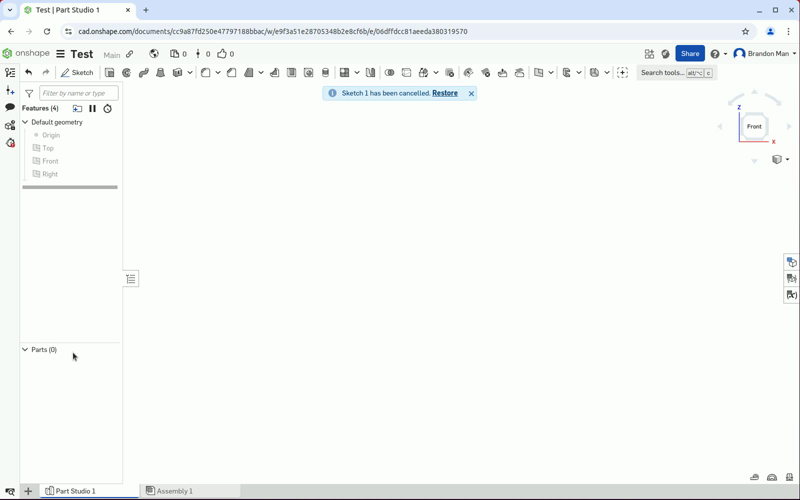
key_up(shift)
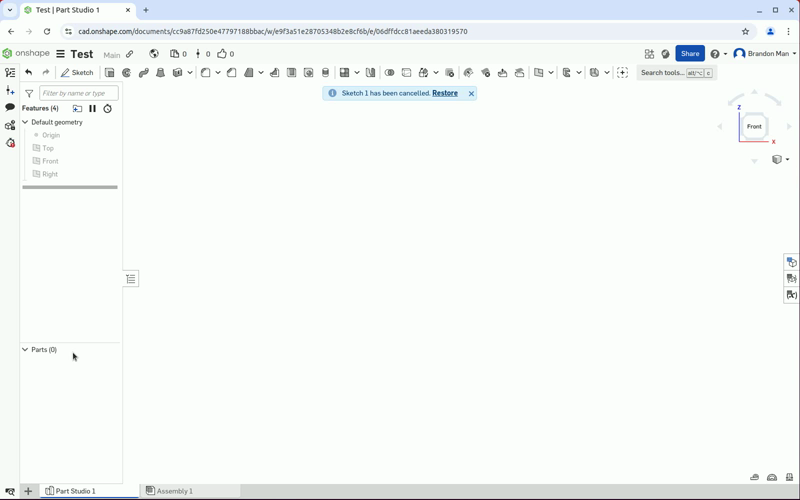
mouse_move(73, 352)
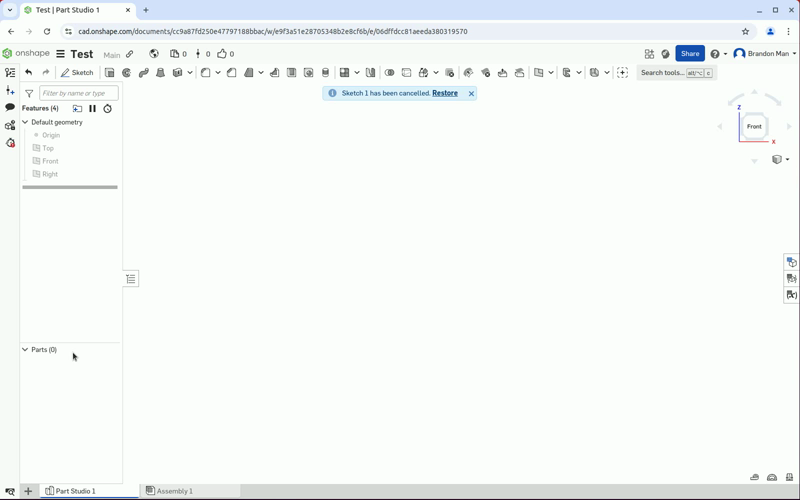
key(shift+y)
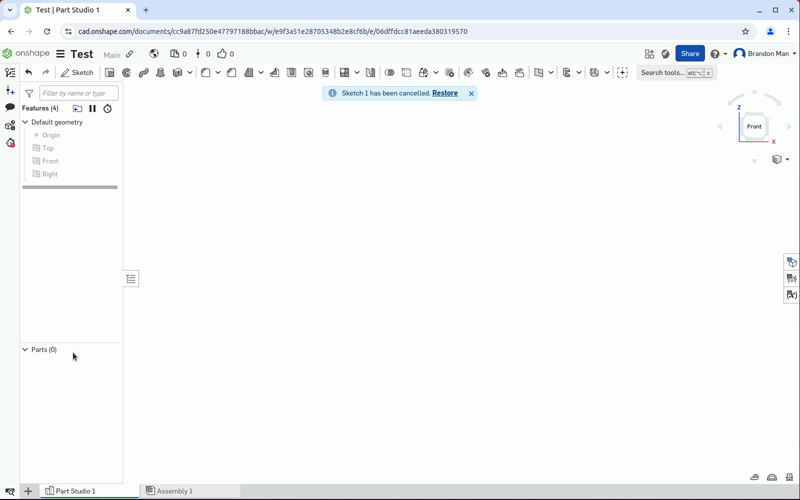
key(shift+s)
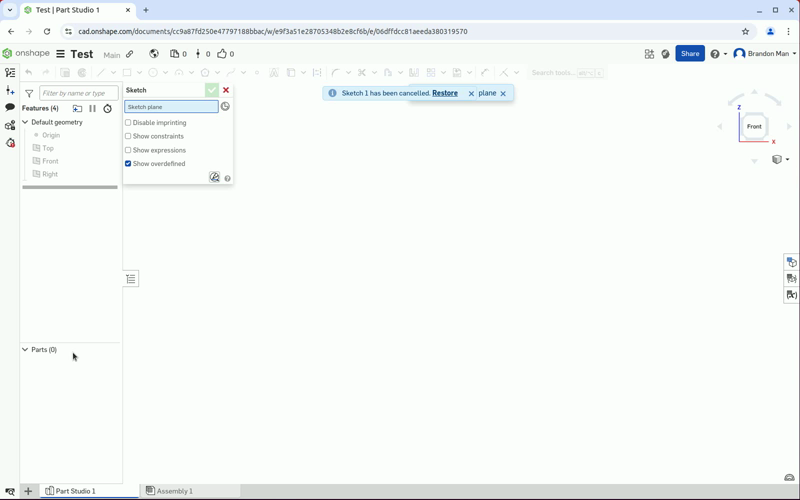
mouse_move(73, 163)
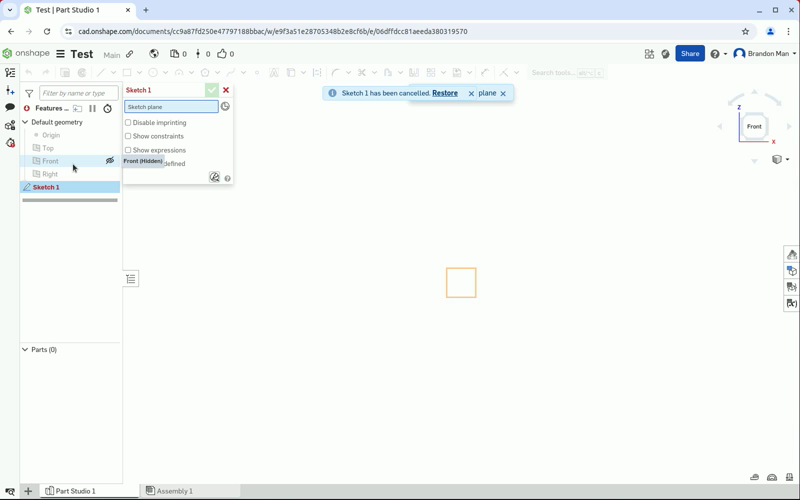
click(73, 163)
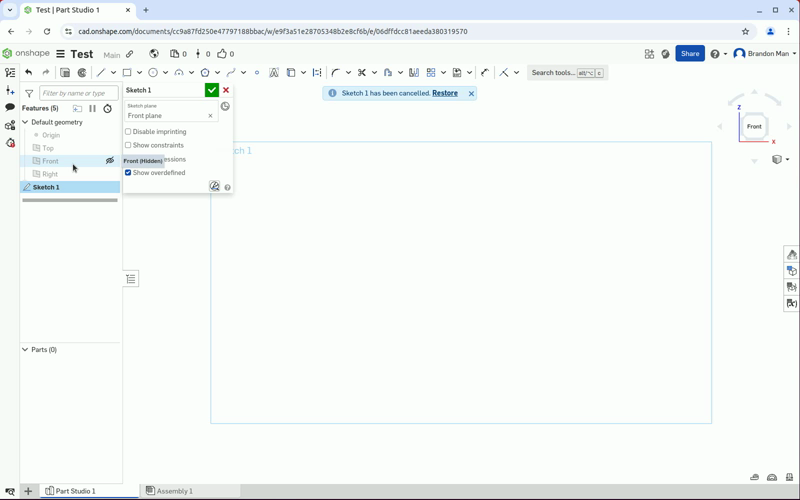
mouse_move(73, 352)
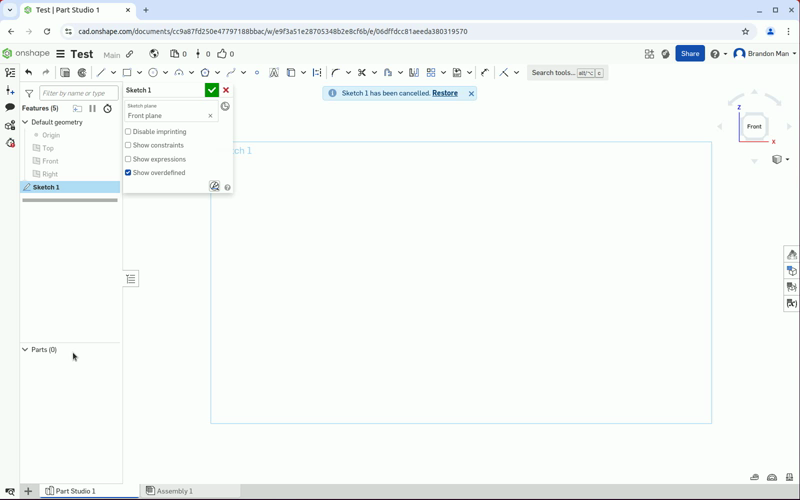
key(y)
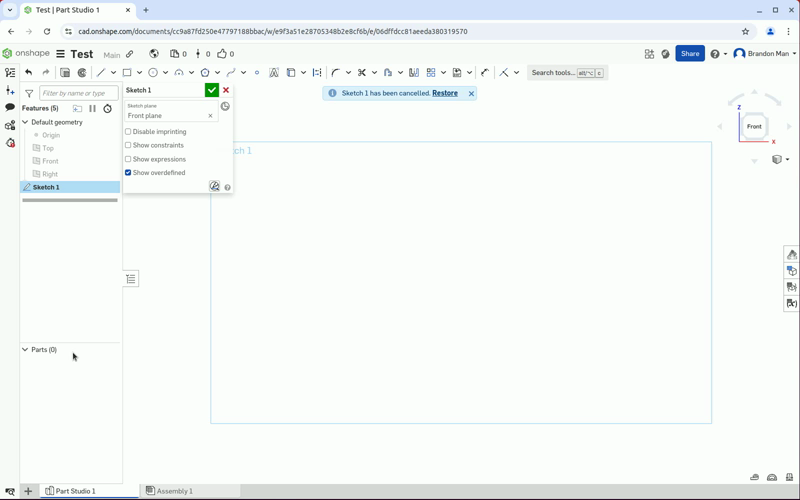
key(l)
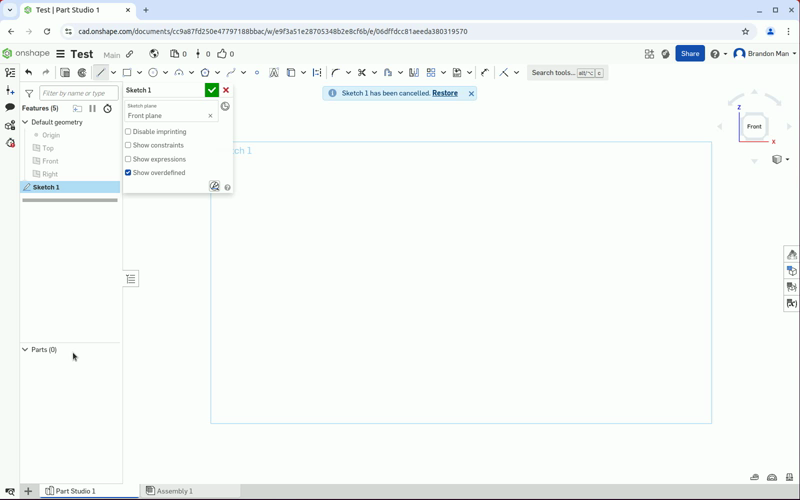
key_down(shift)
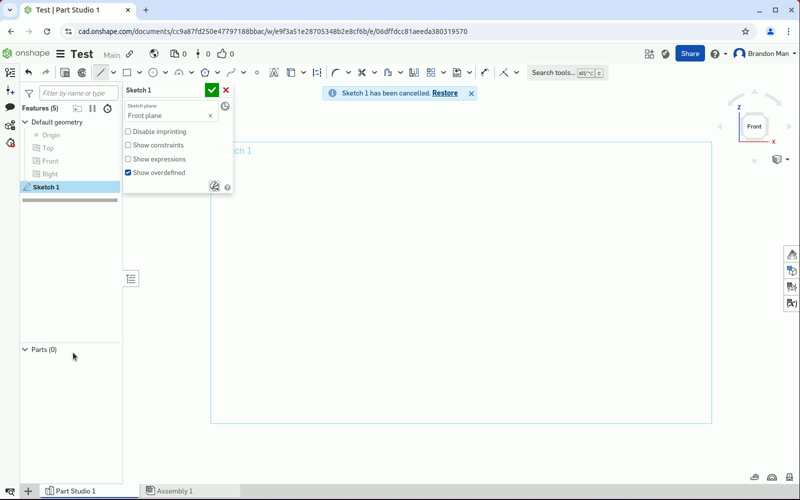
mouse_move(460, 282)
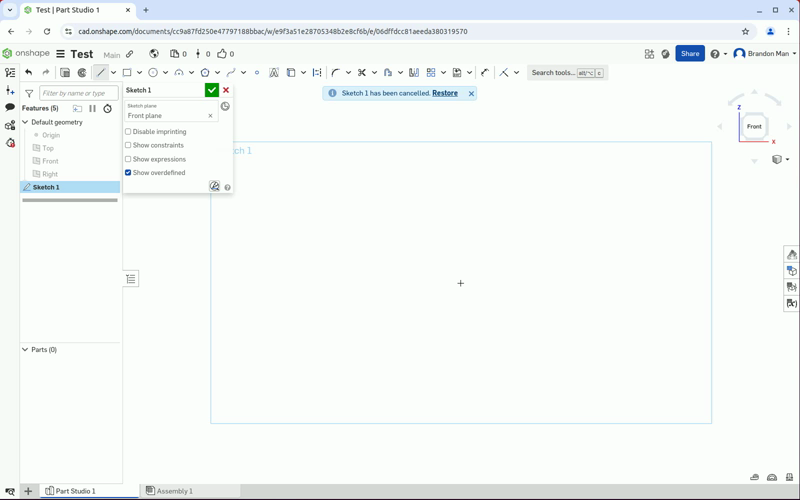
click(460, 282)
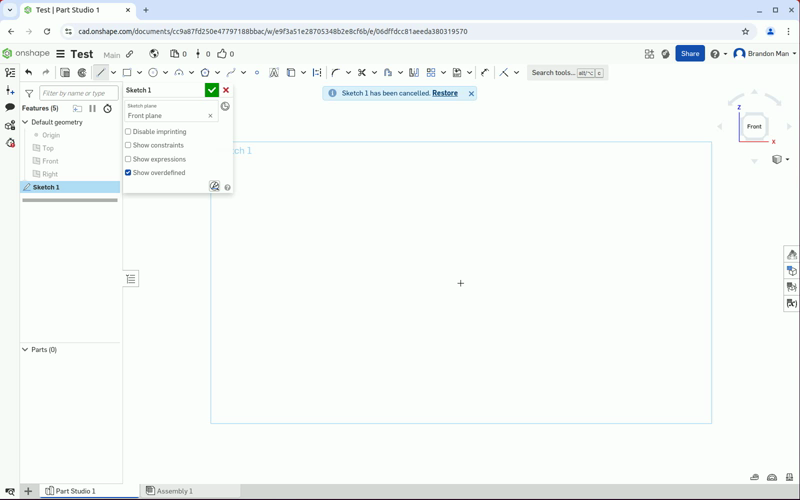
key_up(shift)
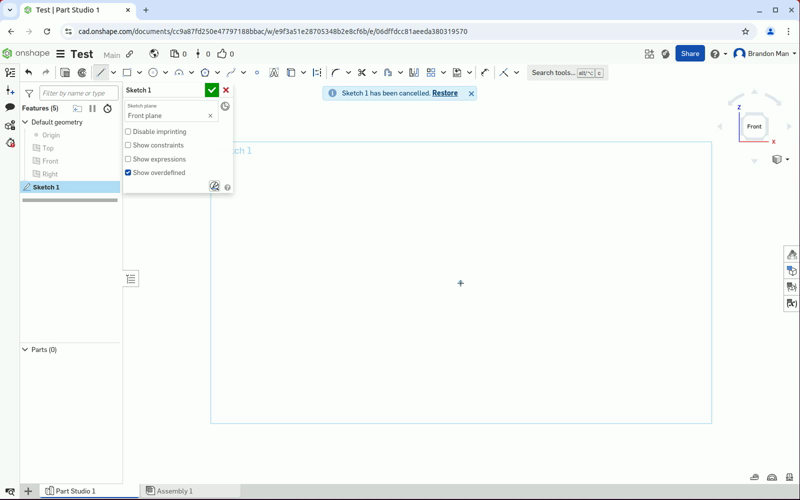
key_down(shift)
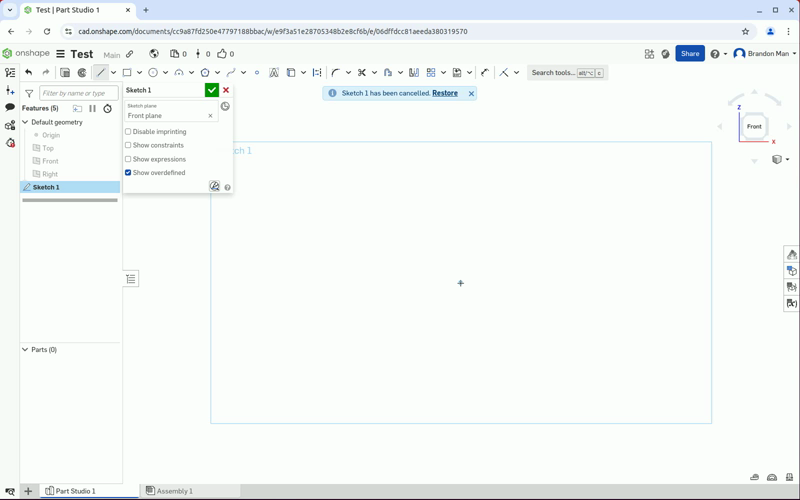
mouse_move(573, 282)
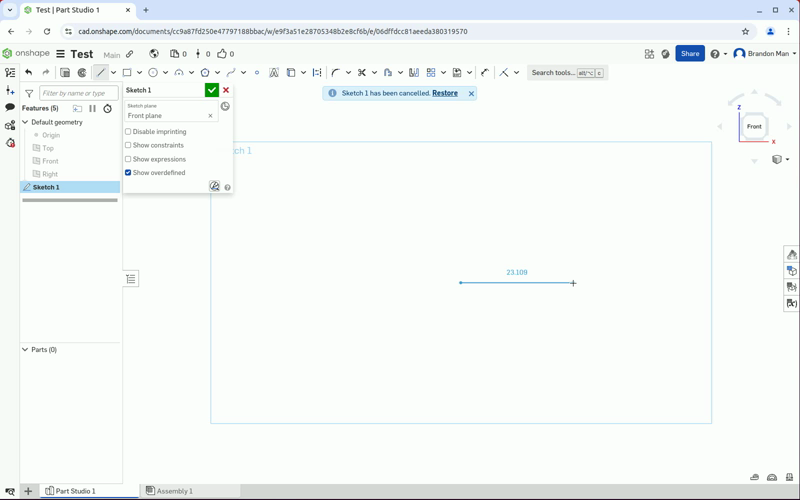
click(573, 282)
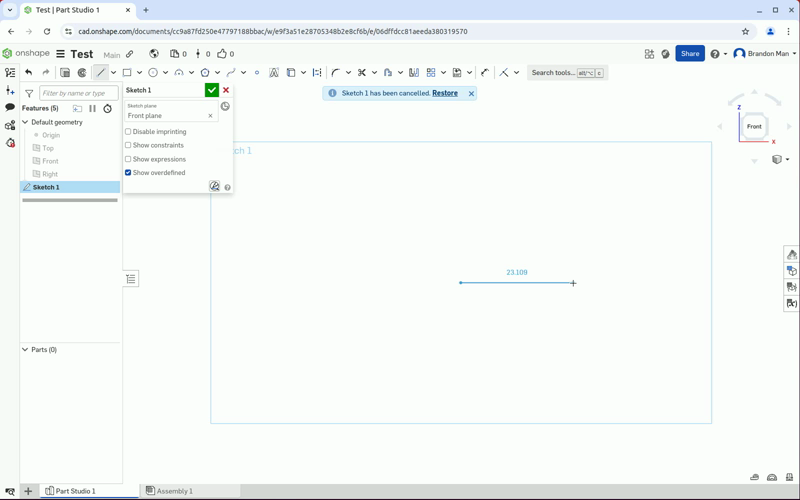
key_up(shift)
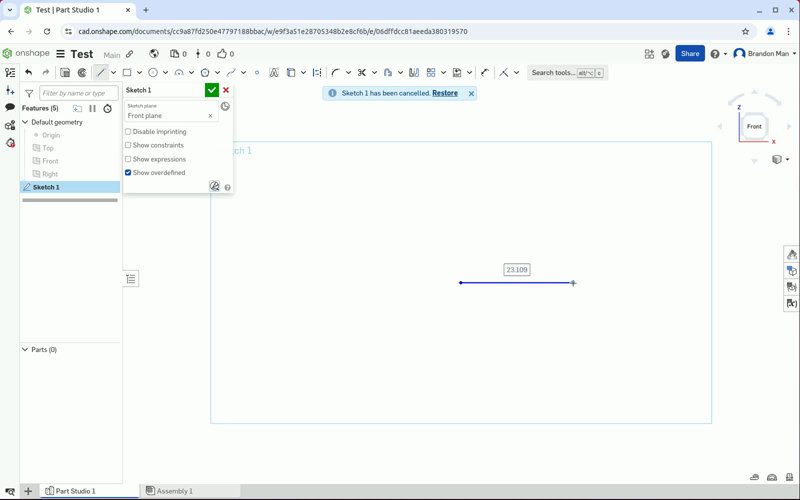
key_down(shift)
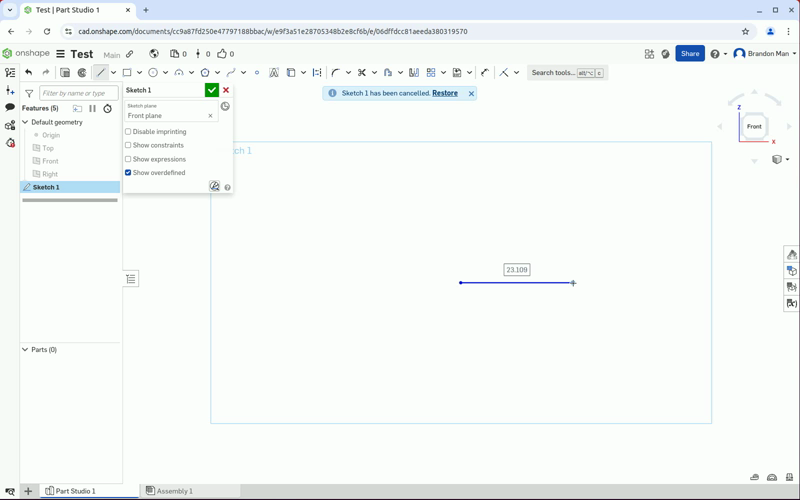
mouse_move(589, 282)
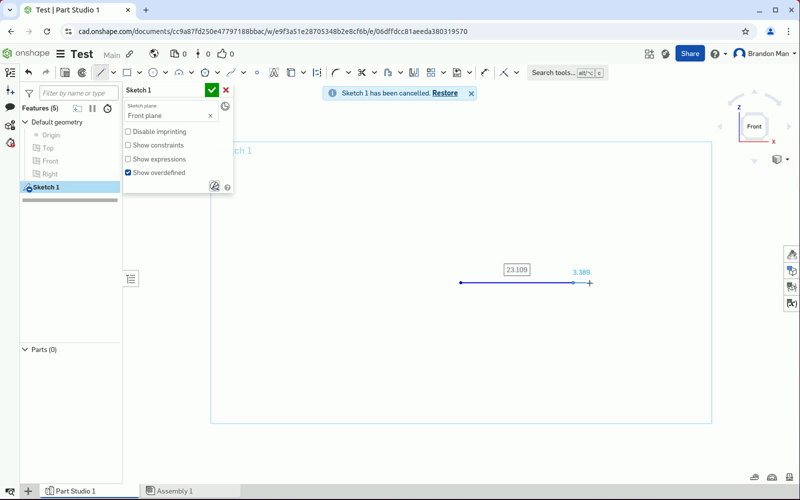
mouse_move(573, 275)
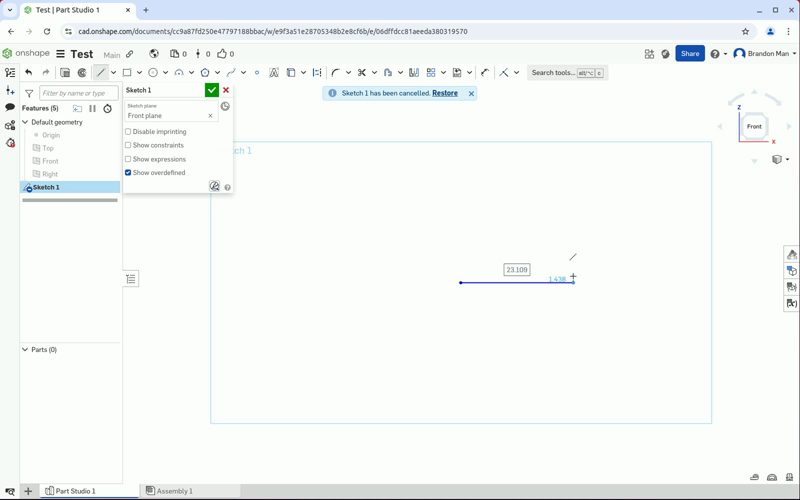
scroll(6)
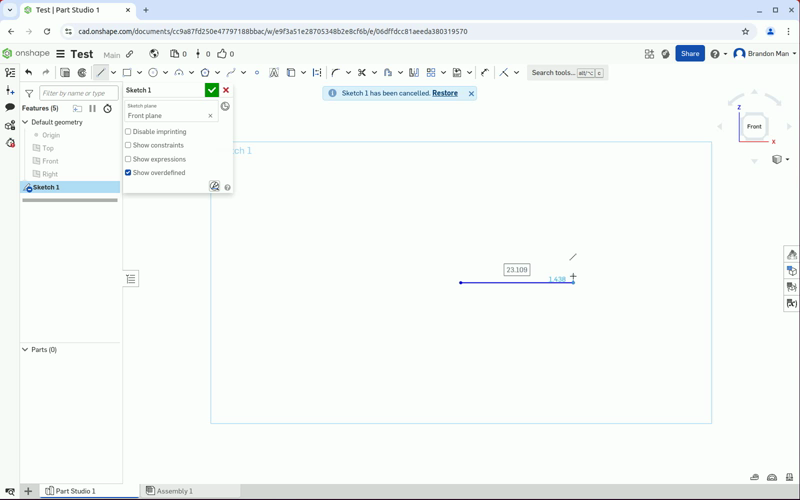
scroll(6)
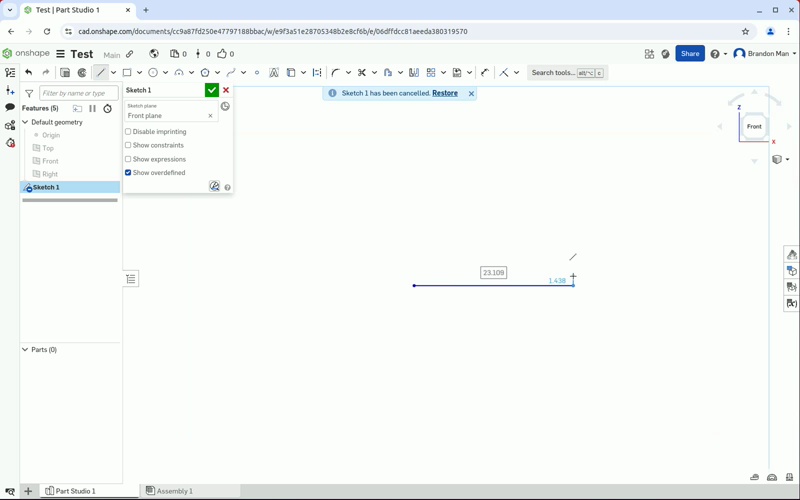
scroll(6)
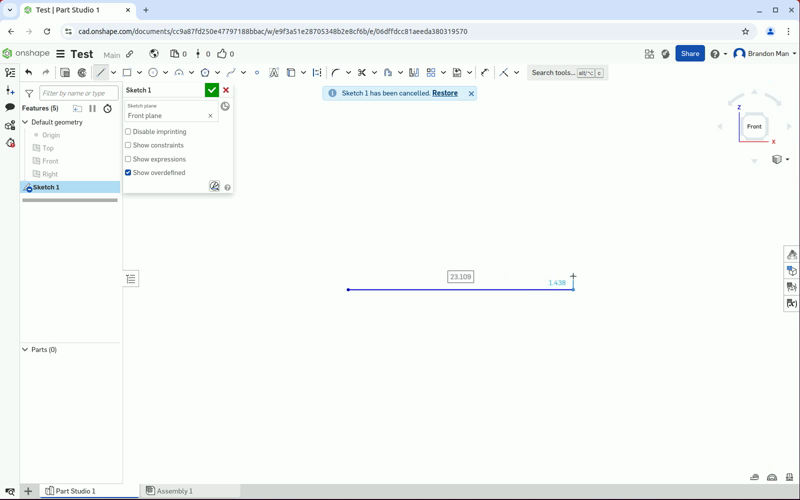
scroll(6)
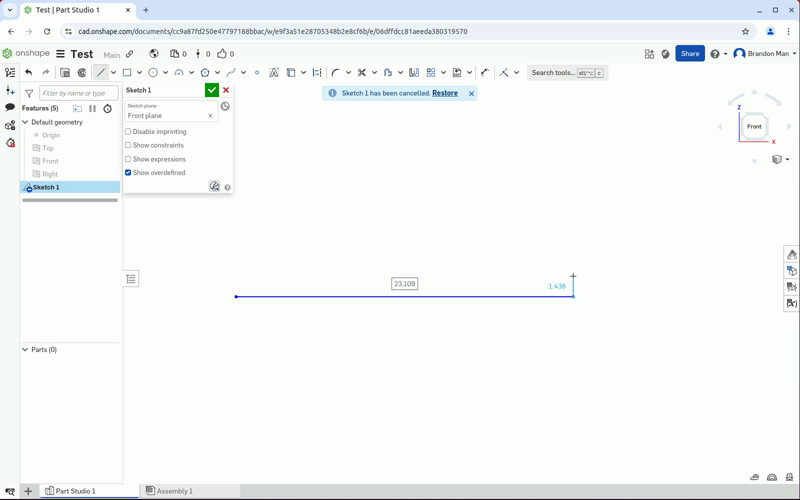
scroll(6)
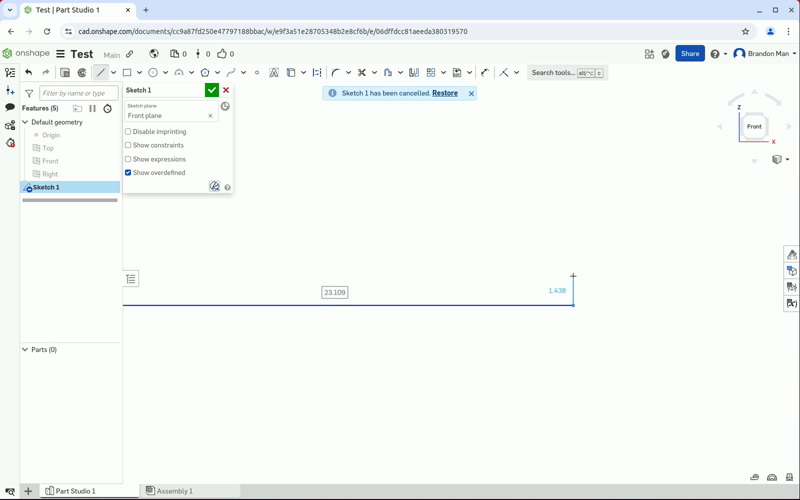
scroll(6)
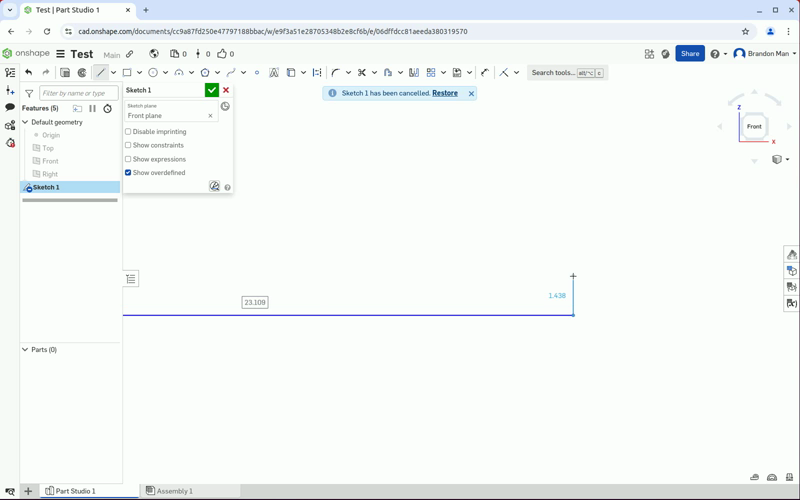
scroll(6)
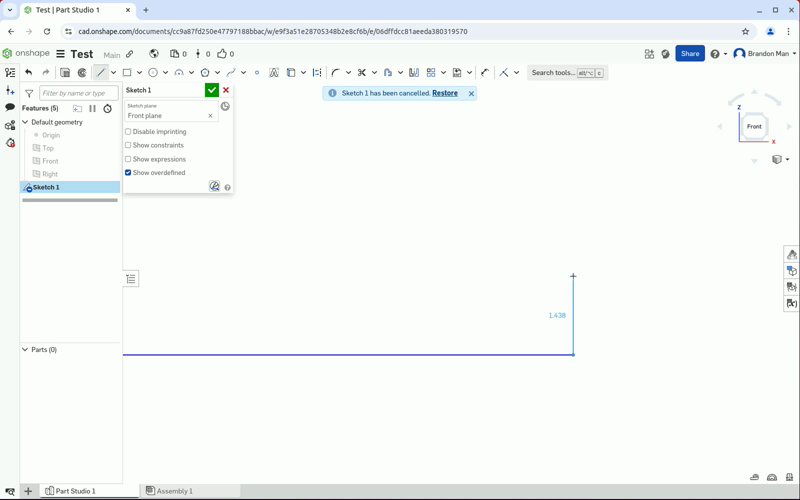
click(573, 275)
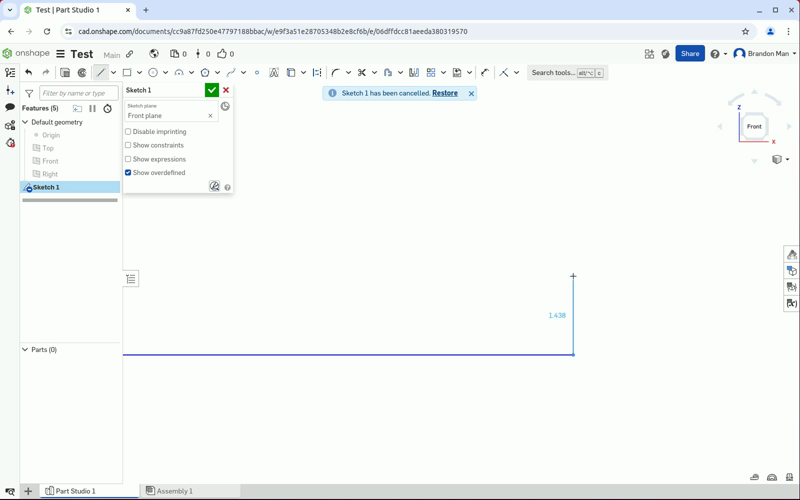
scroll(-6)
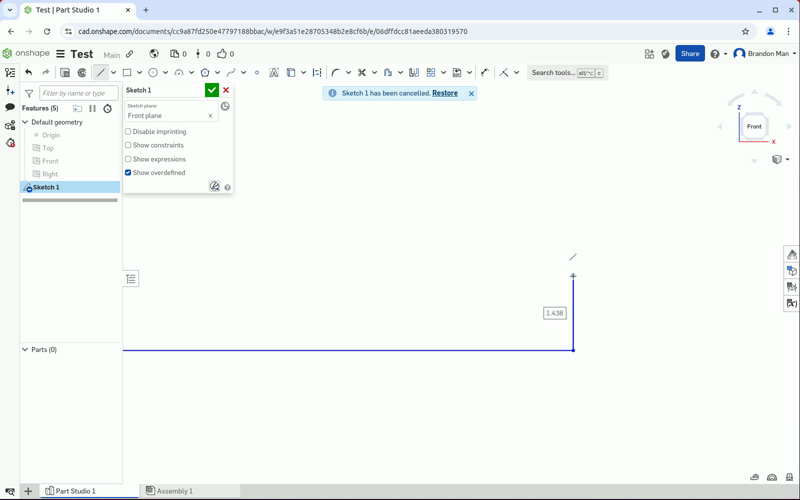
scroll(-6)
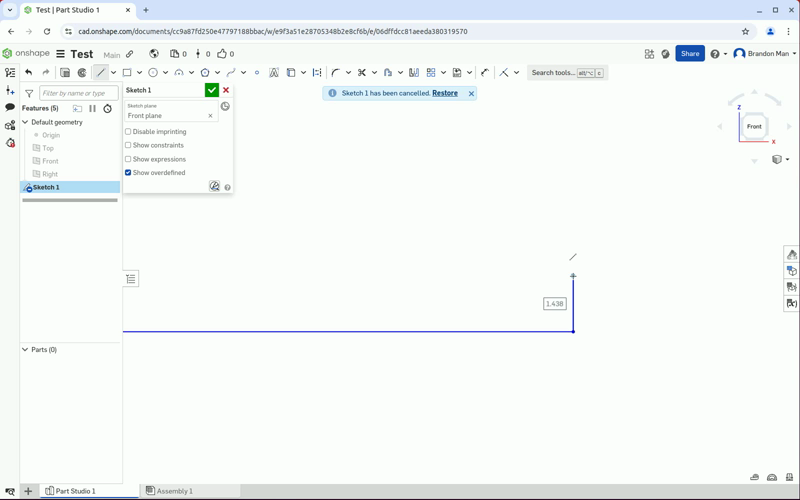
scroll(-6)
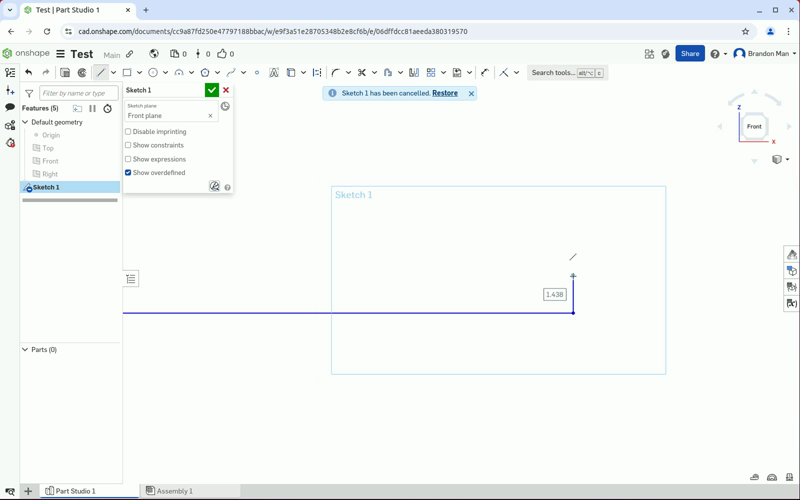
scroll(-6)
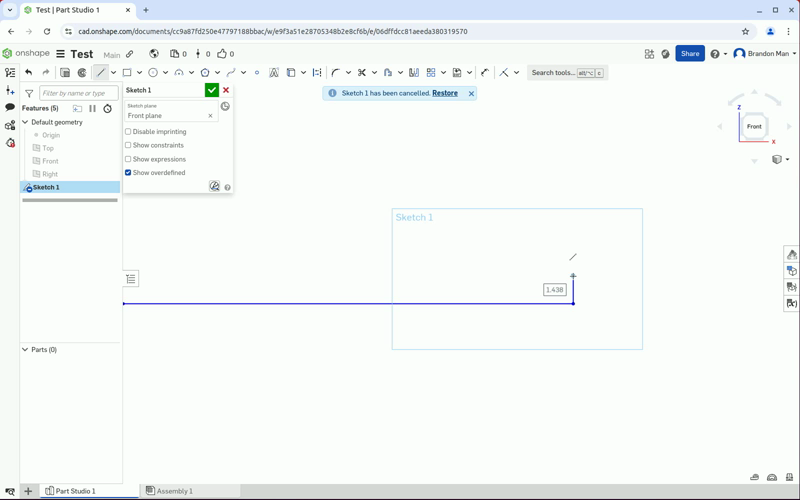
scroll(-6)
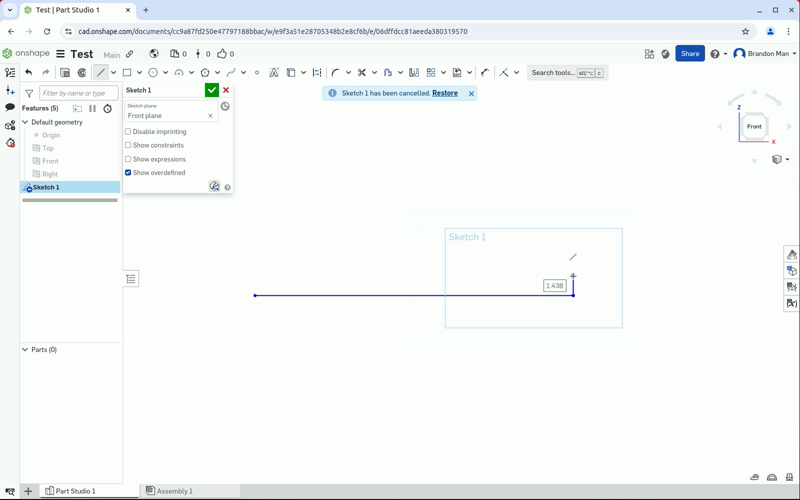
scroll(-6)
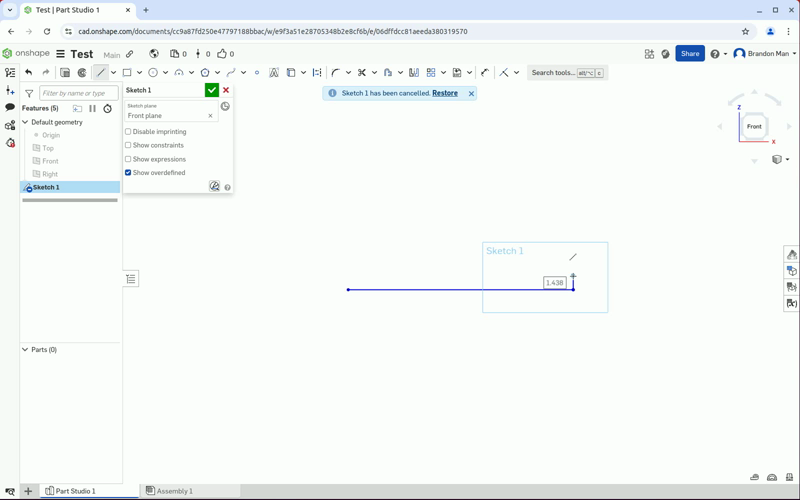
scroll(-6)
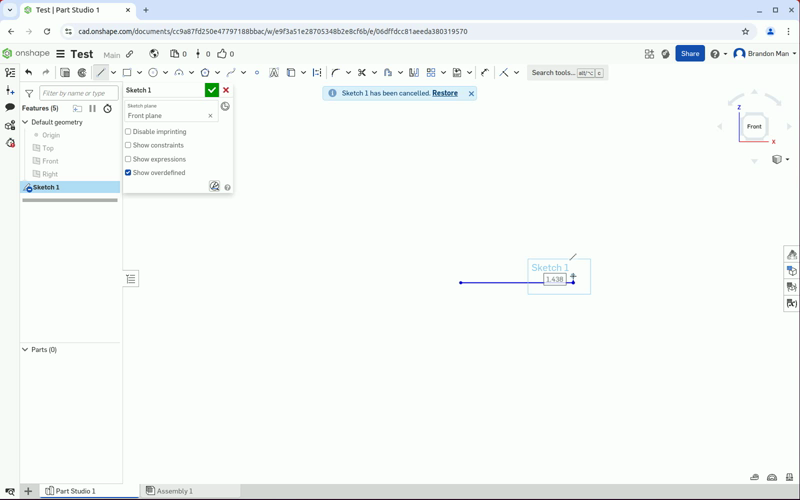
key_up(shift)
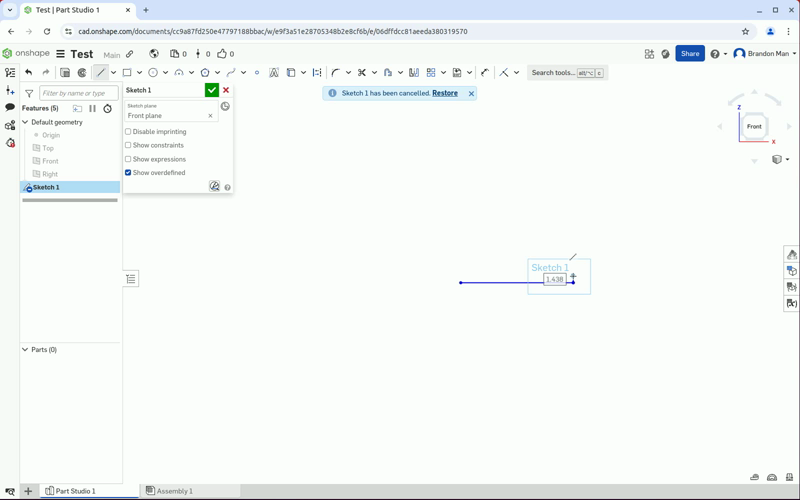
key_down(shift)
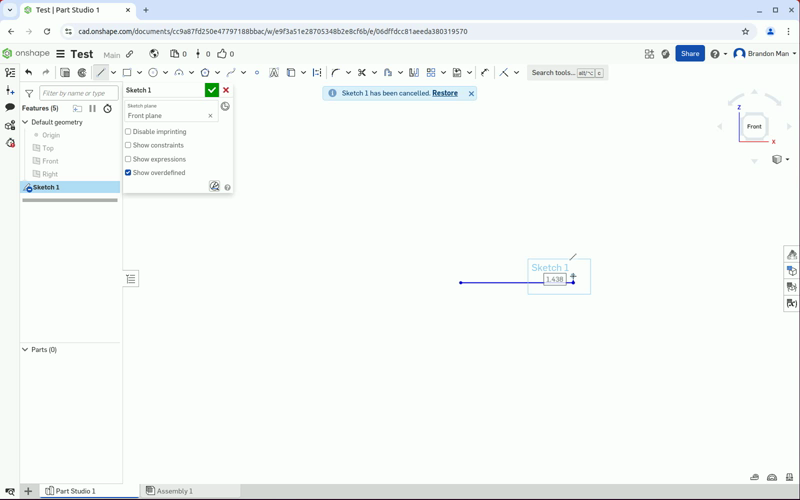
mouse_move(476, 275)
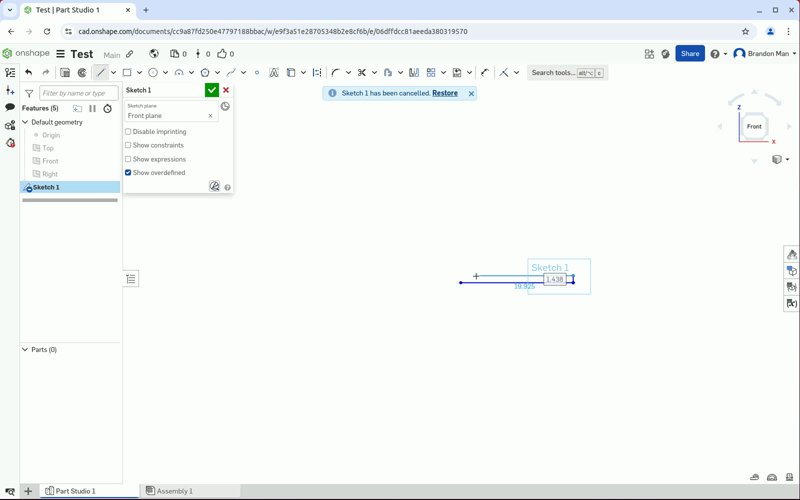
click(476, 275)
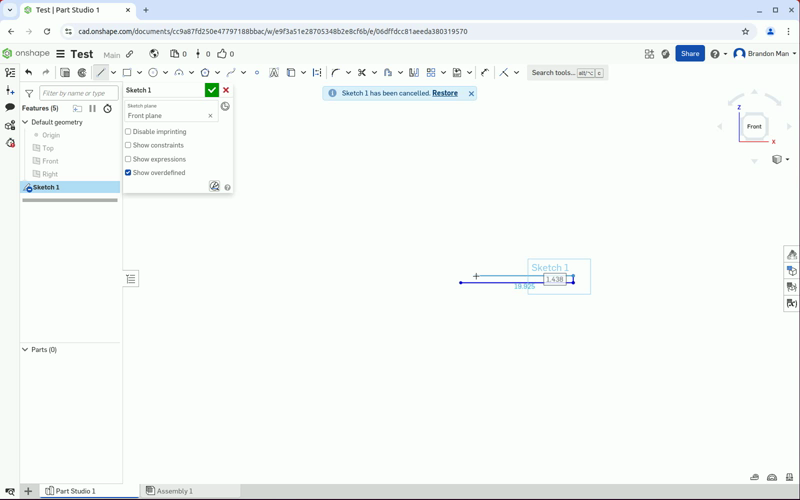
key_up(shift)
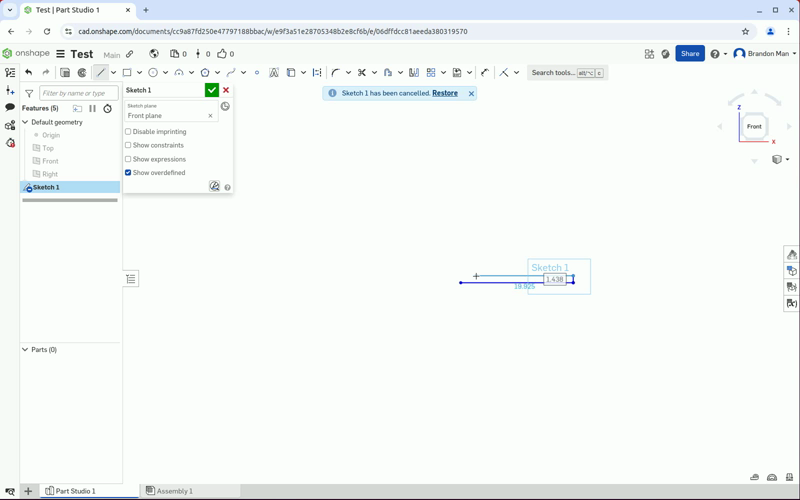
key_down(shift)
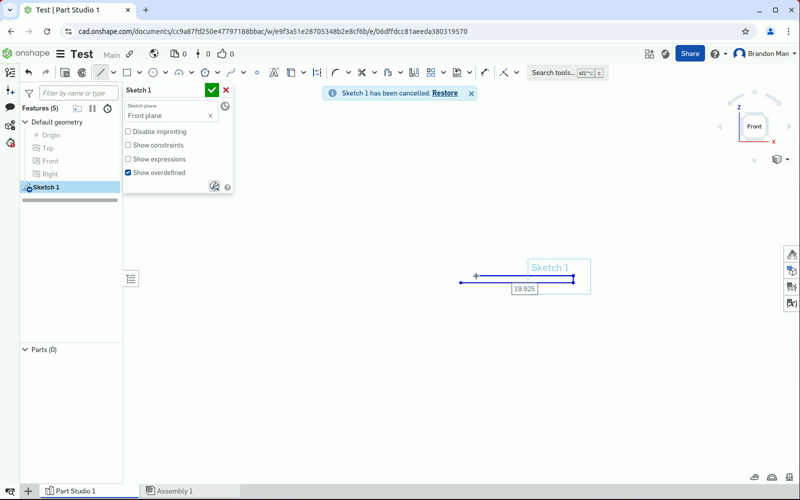
mouse_move(506, 275)
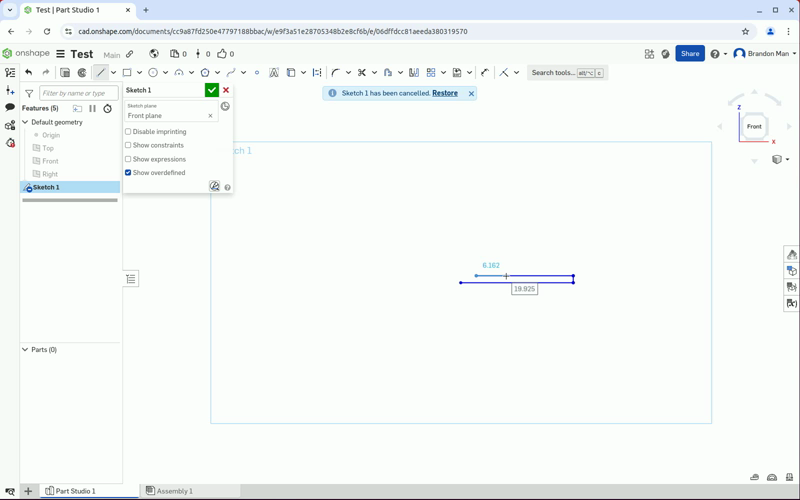
mouse_move(476, 219)
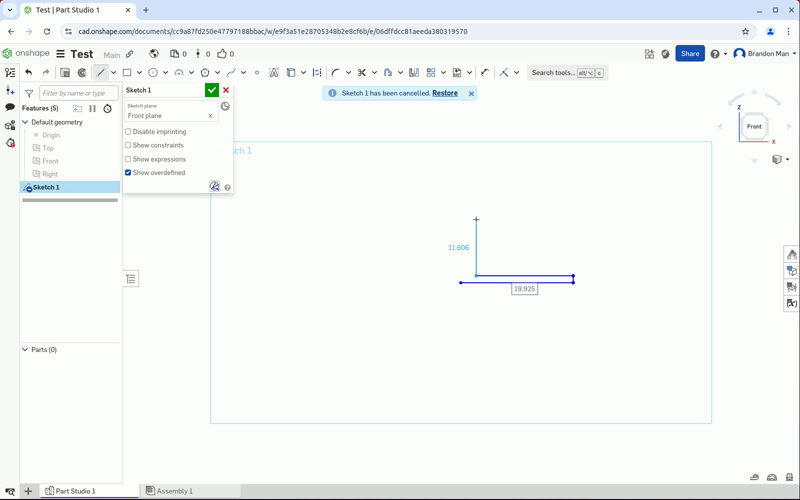
click(476, 219)
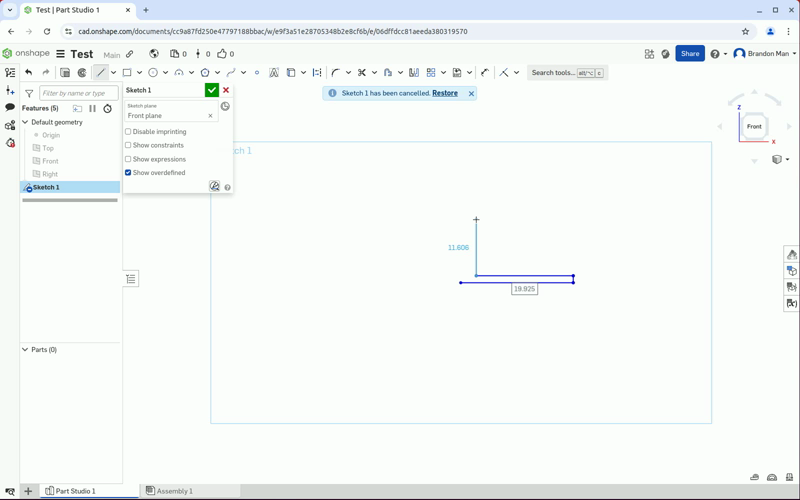
key_up(shift)
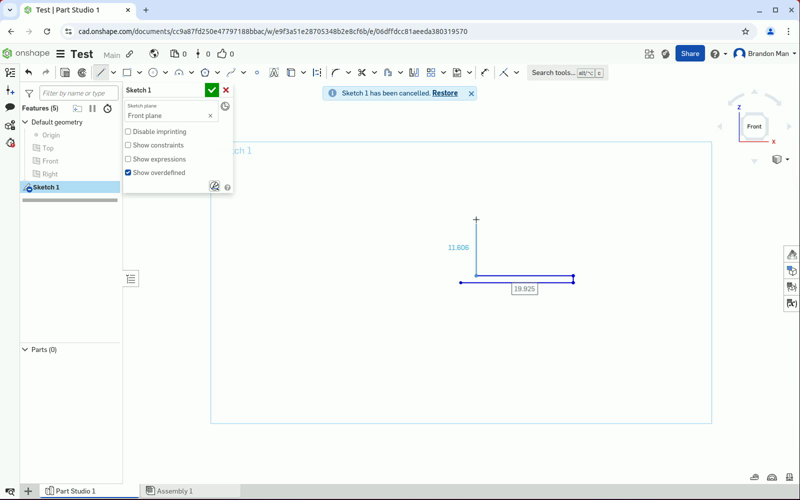
key_down(shift)
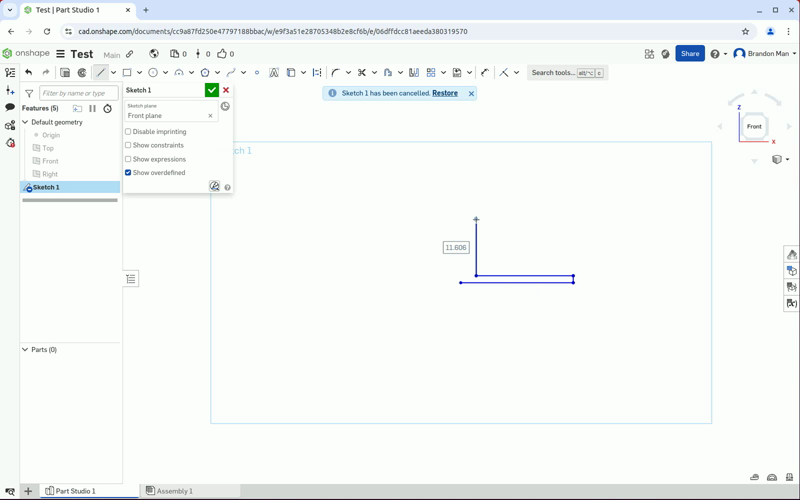
mouse_move(506, 219)
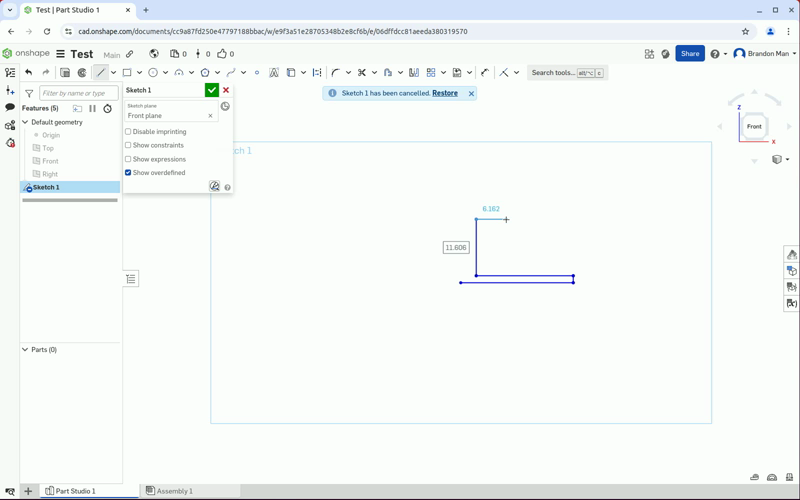
mouse_move(460, 219)
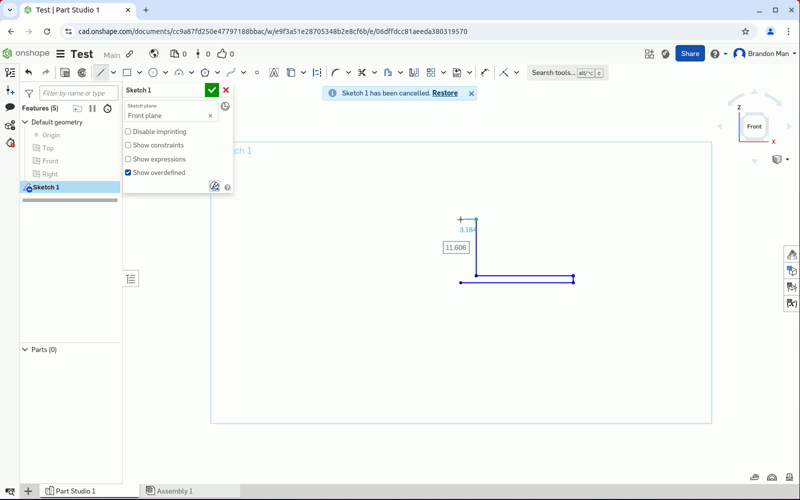
click(460, 219)
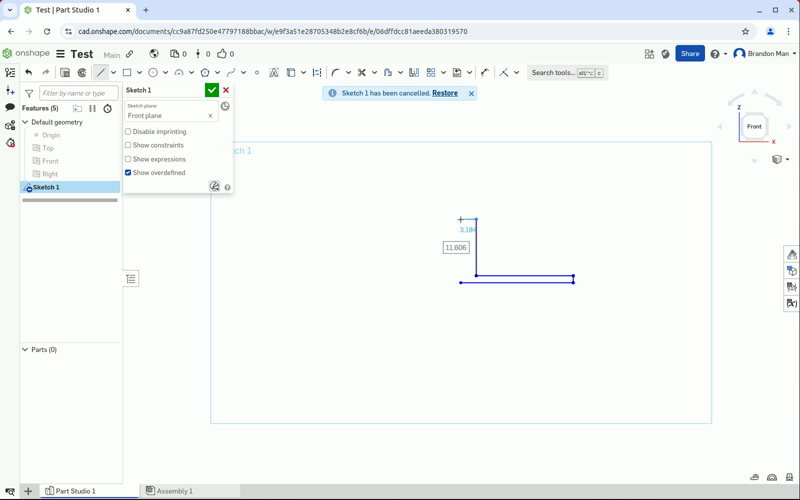
key_up(shift)
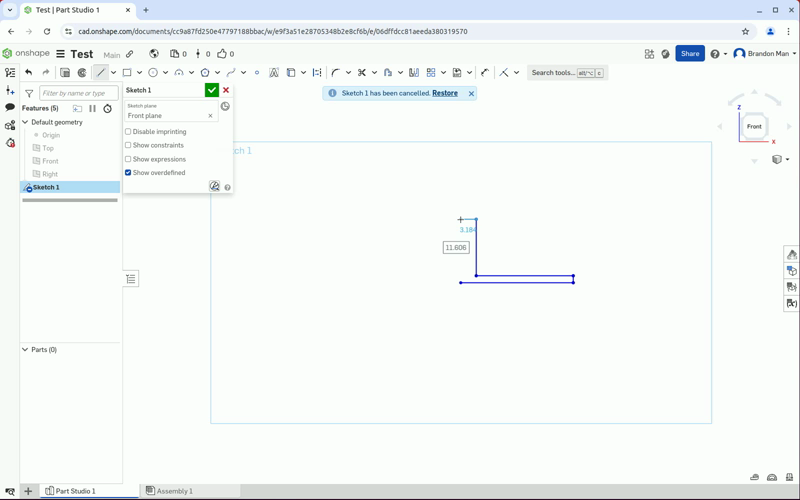
key_down(shift)
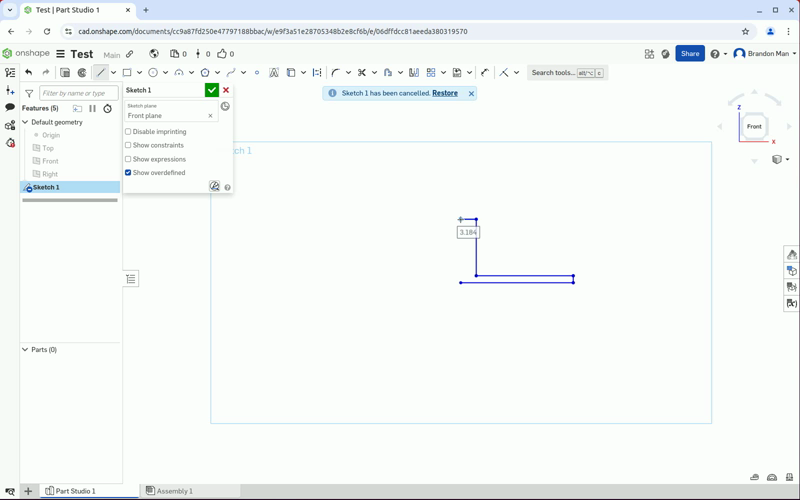
mouse_move(460, 282)
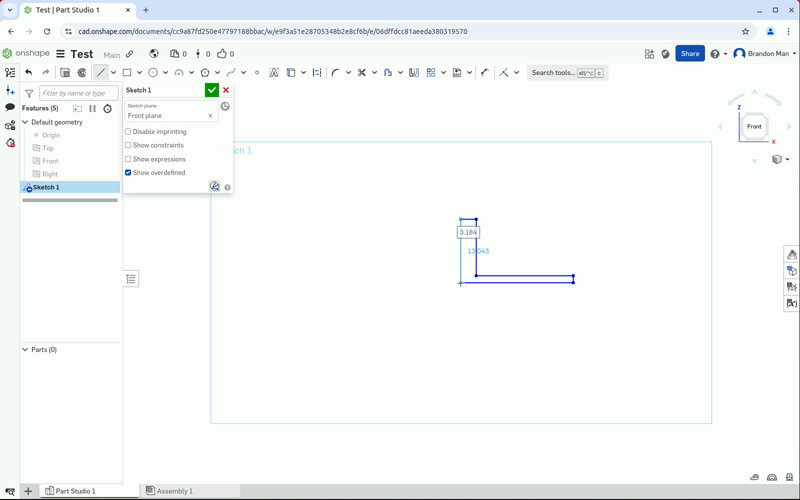
key_up(shift)
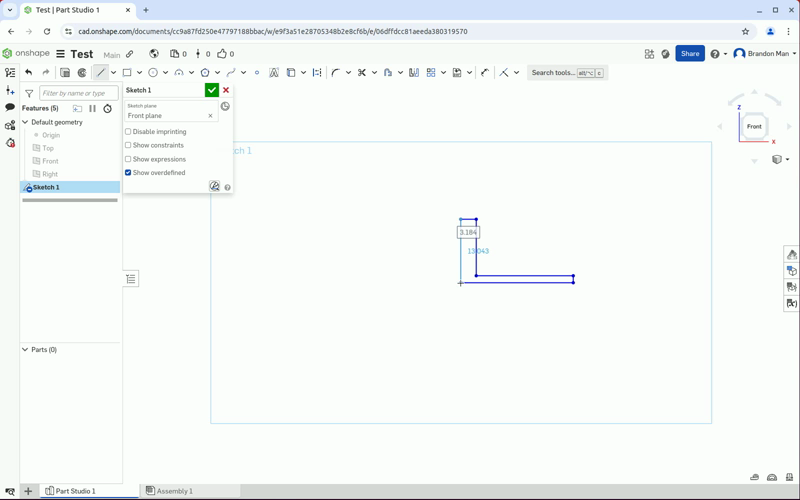
click(460, 282)
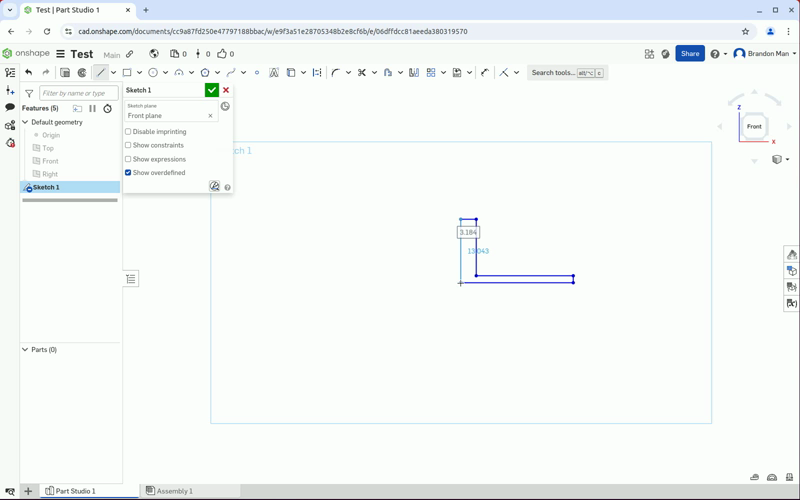
key(esc)
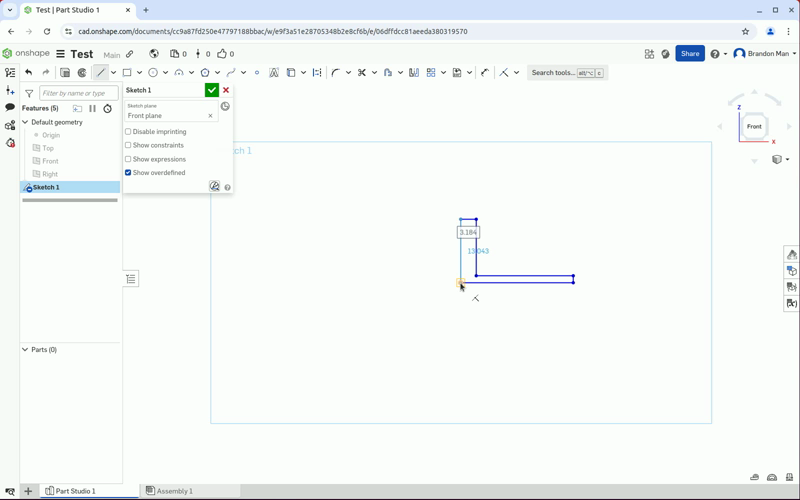
mouse_move(462, 273)
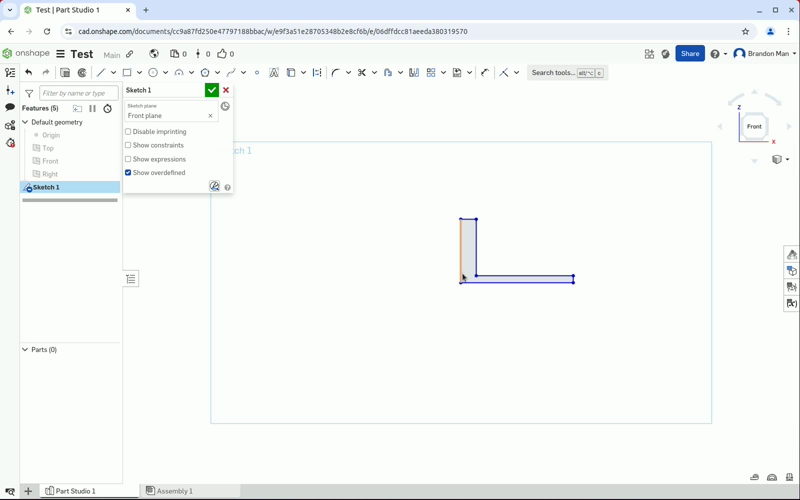
scroll(6)
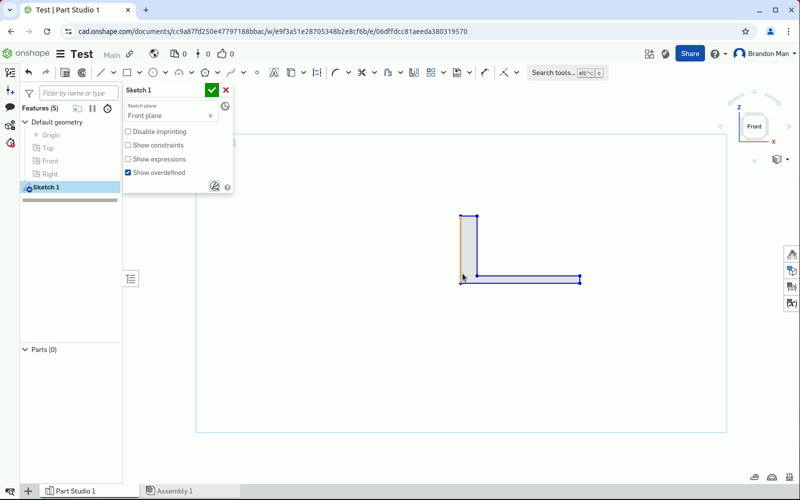
scroll(6)
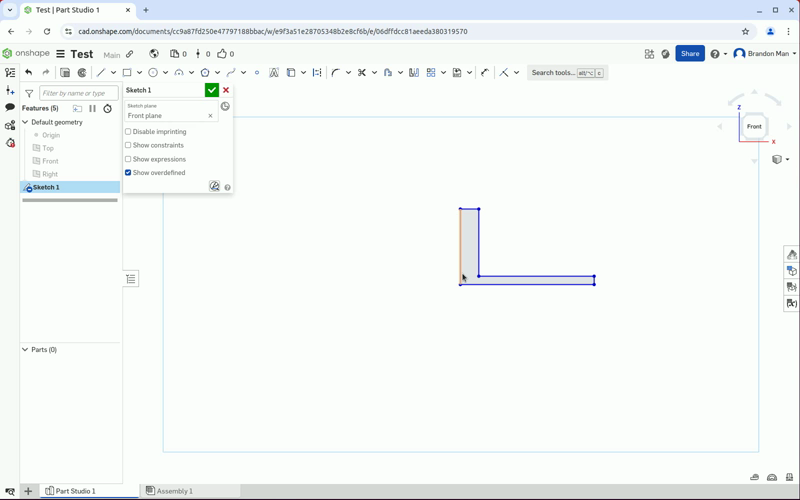
scroll(6)
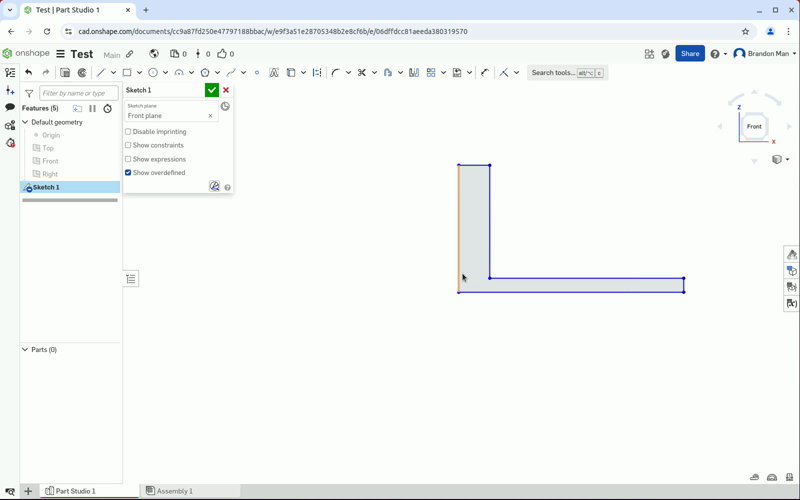
scroll(6)
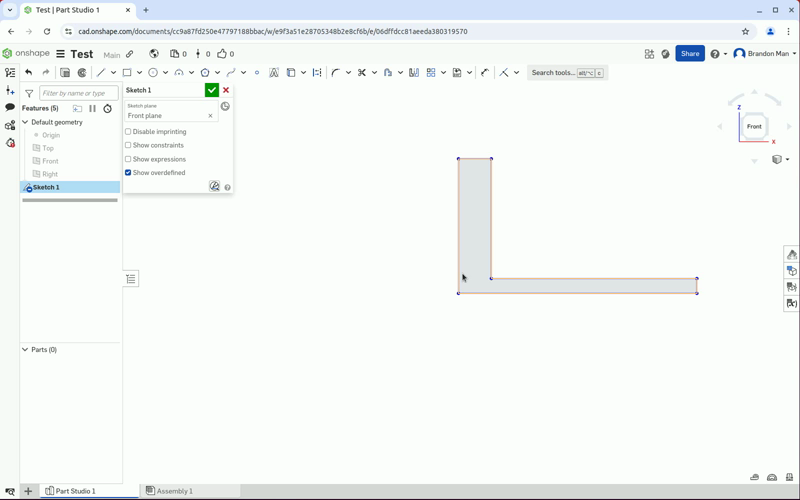
scroll(6)
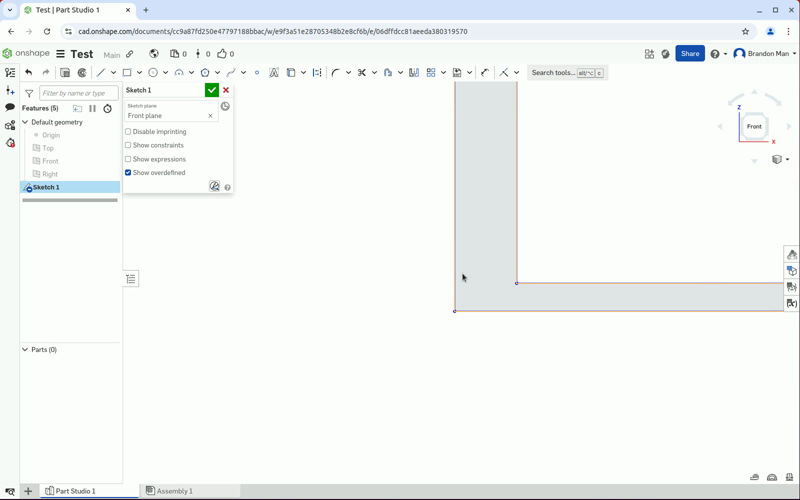
scroll(6)
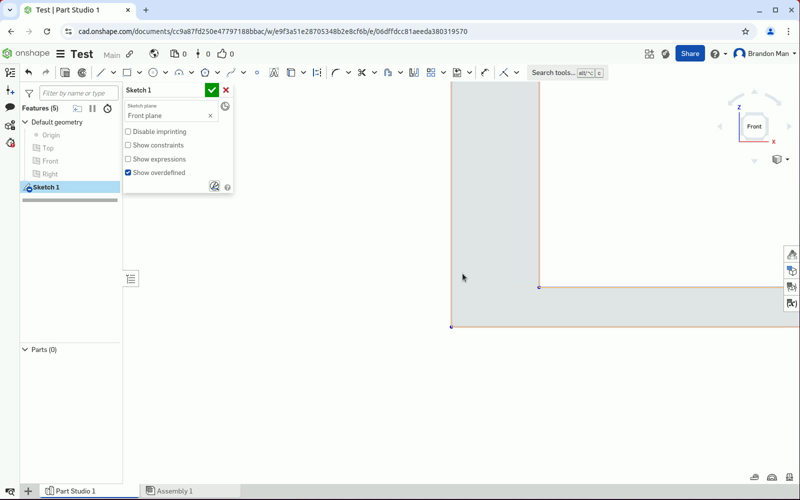
scroll(6)
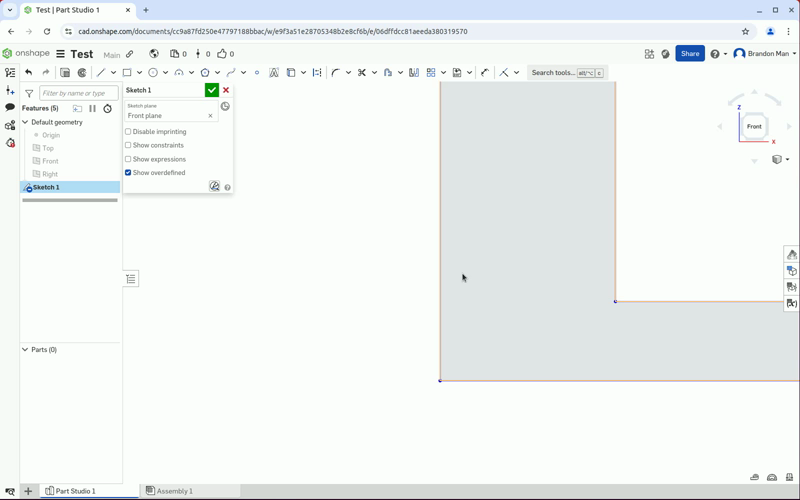
click(462, 273)
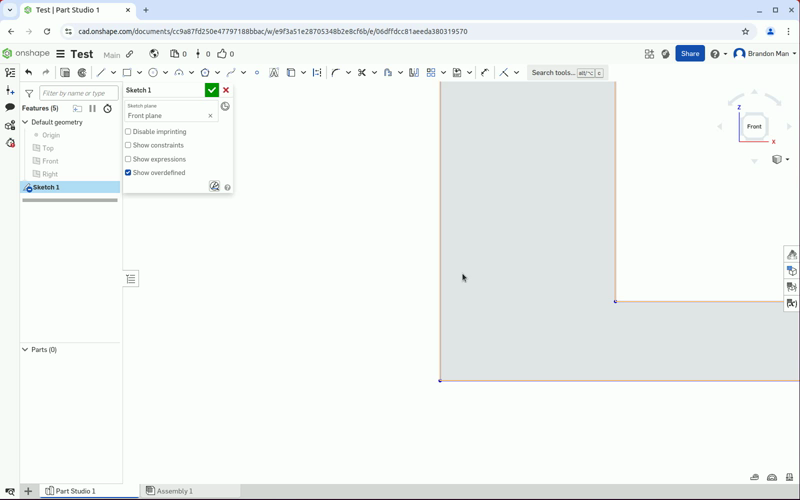
scroll(-6)
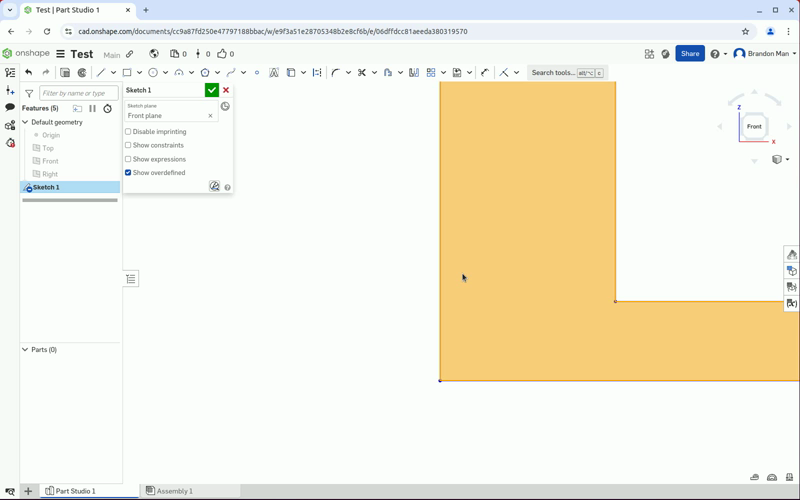
scroll(-6)
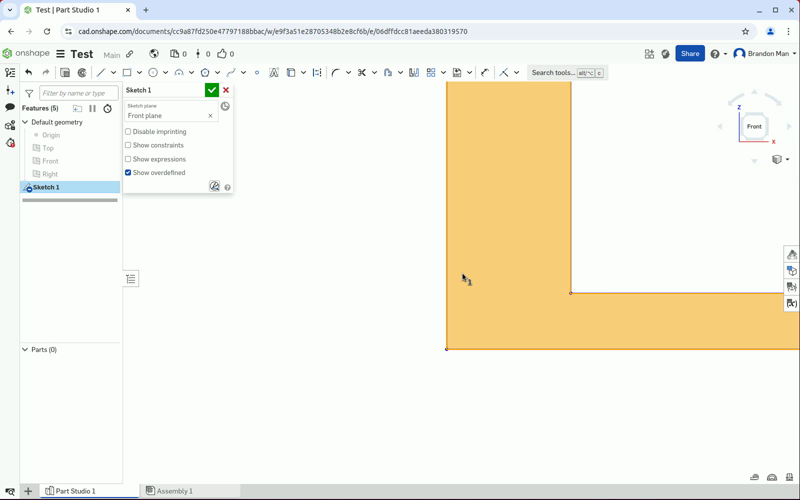
scroll(-6)
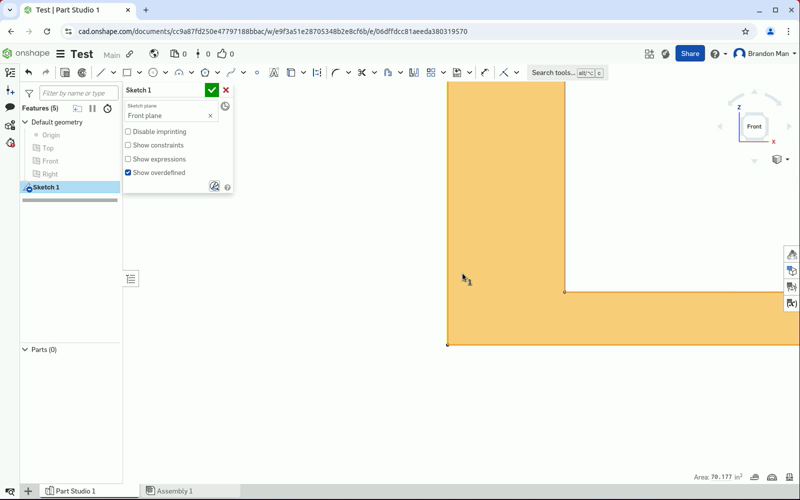
scroll(-6)
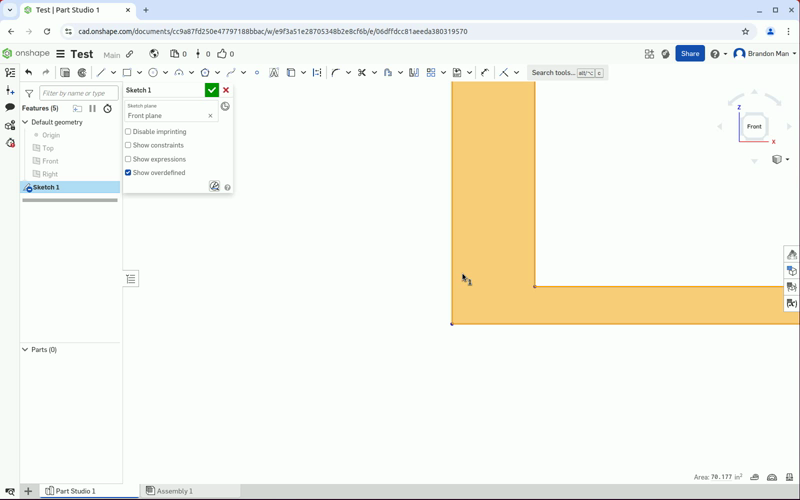
scroll(-6)
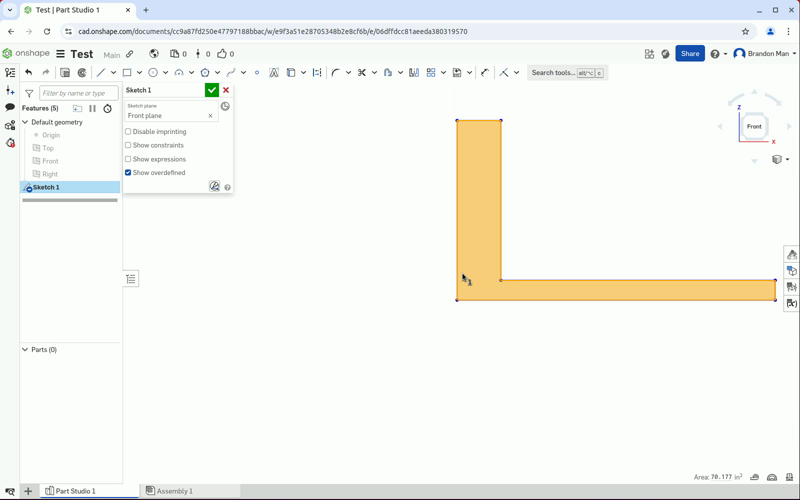
scroll(-6)
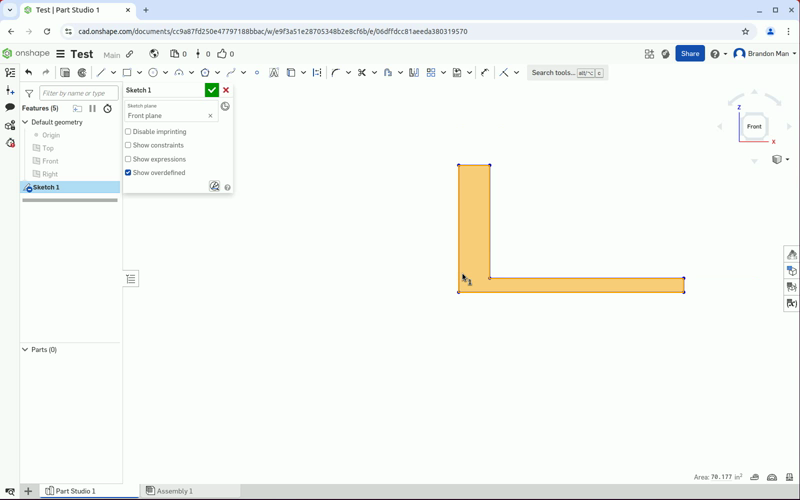
scroll(-6)
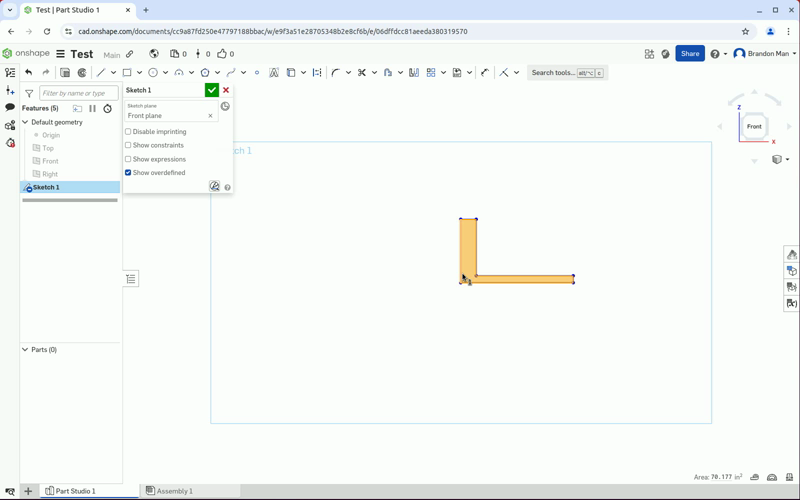
mouse_move(73, 352)
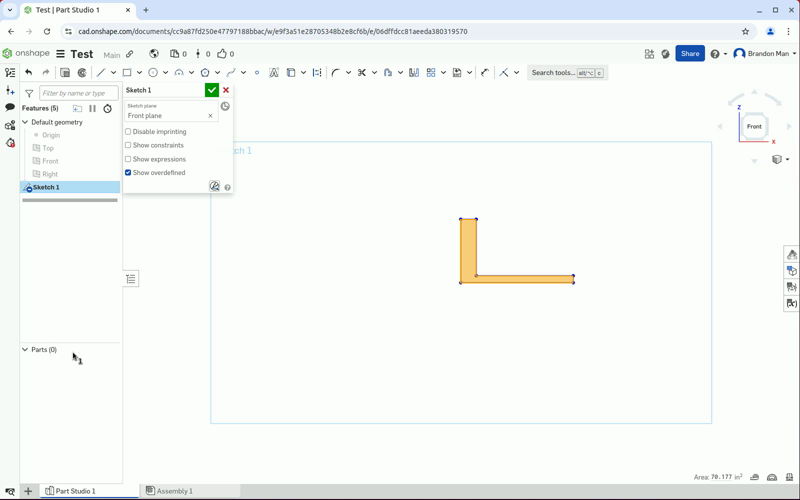
key(shift+y)
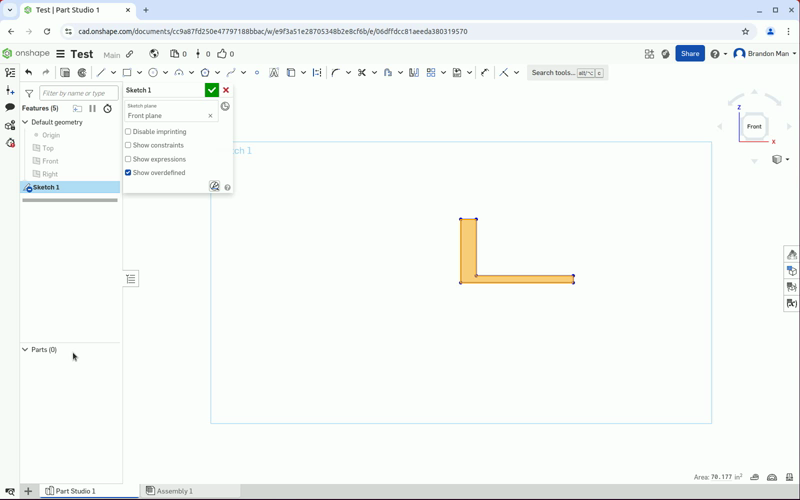
key(shift+e)
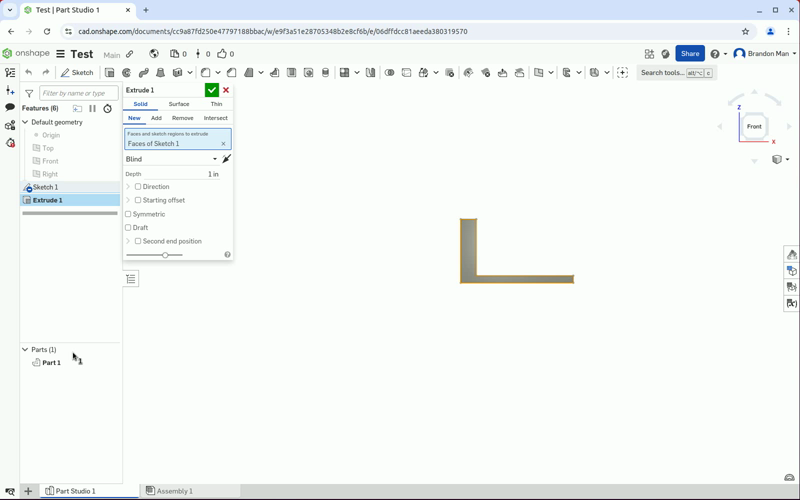
mouse_move(143, 106)
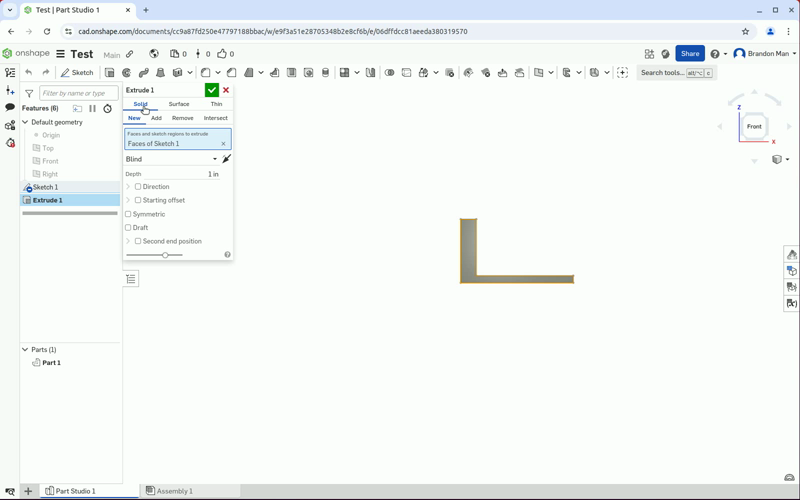
click(143, 106)
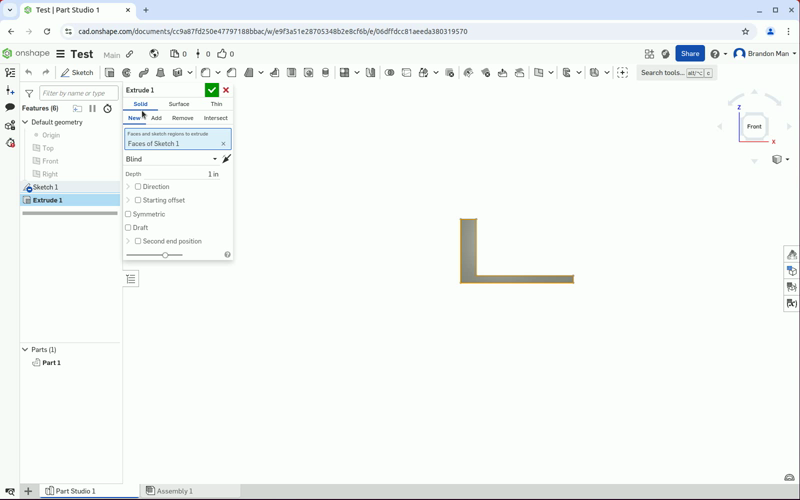
mouse_move(137, 120)
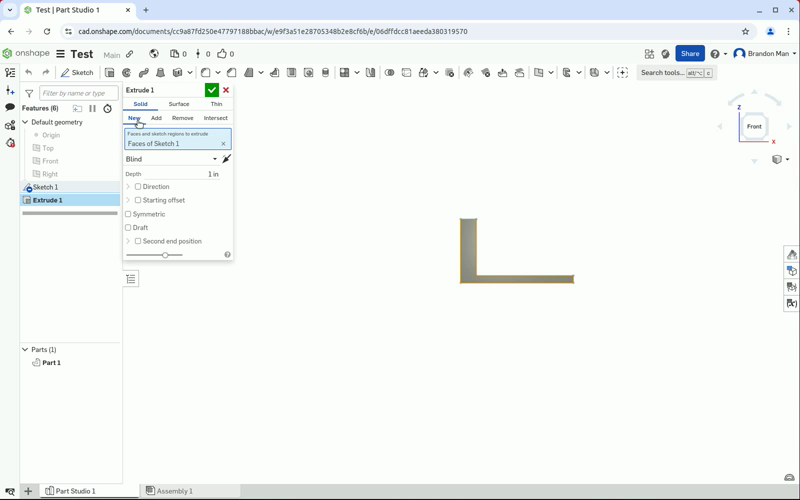
click(137, 120)
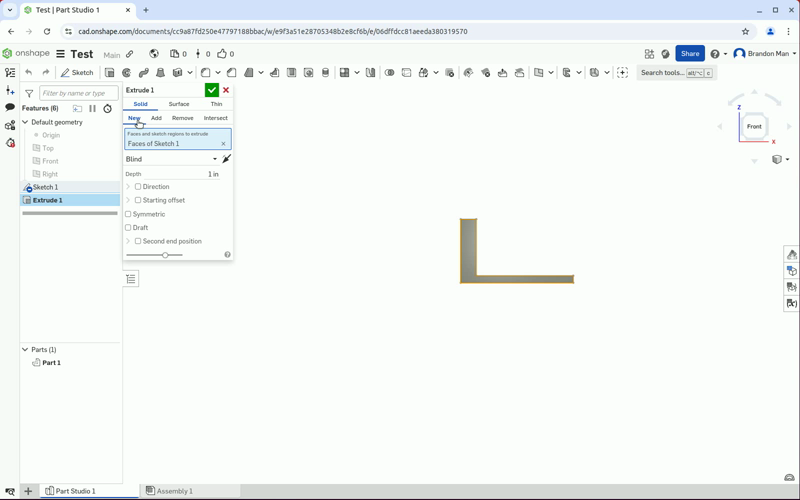
key(tab, 4)
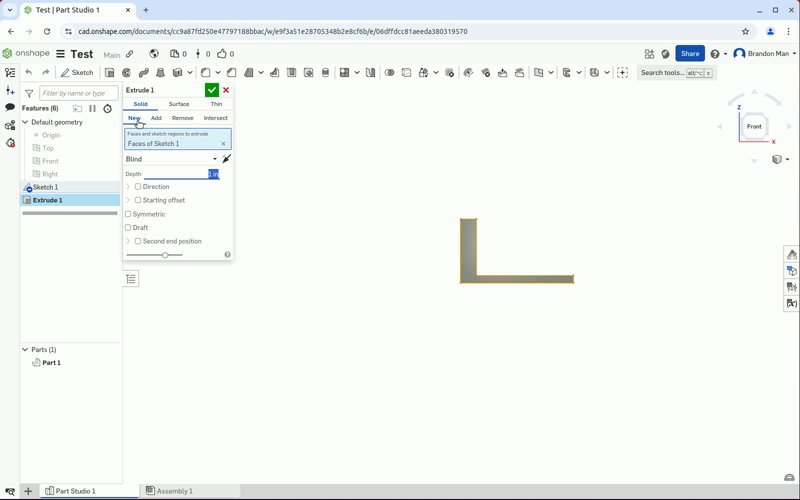
text(10.11)
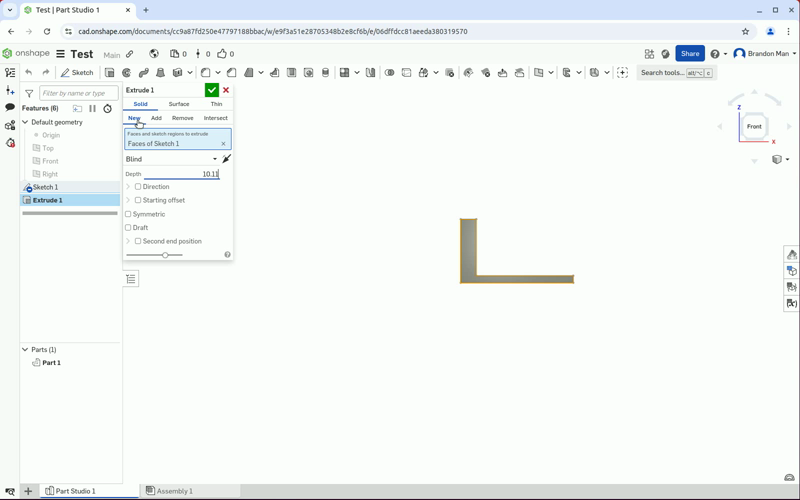
key(enter)
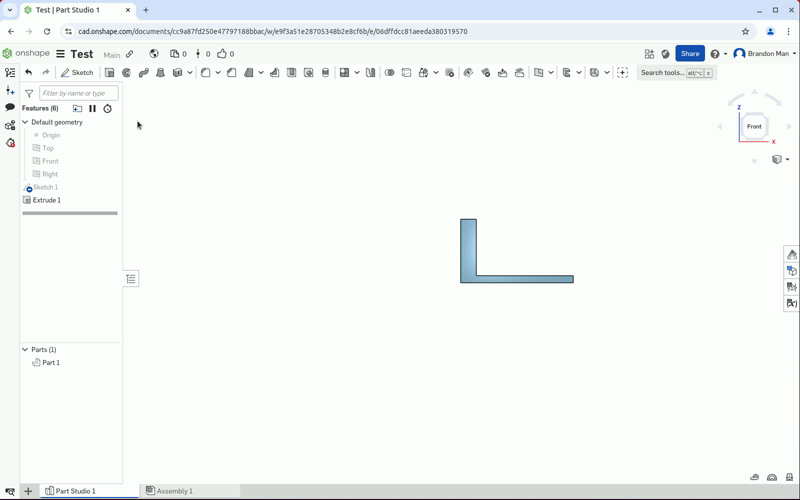
key(shift+h)
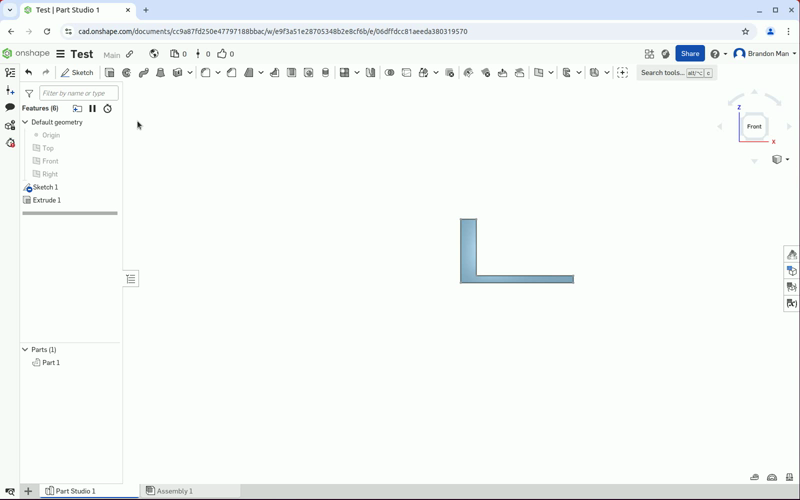
key(shift+h)
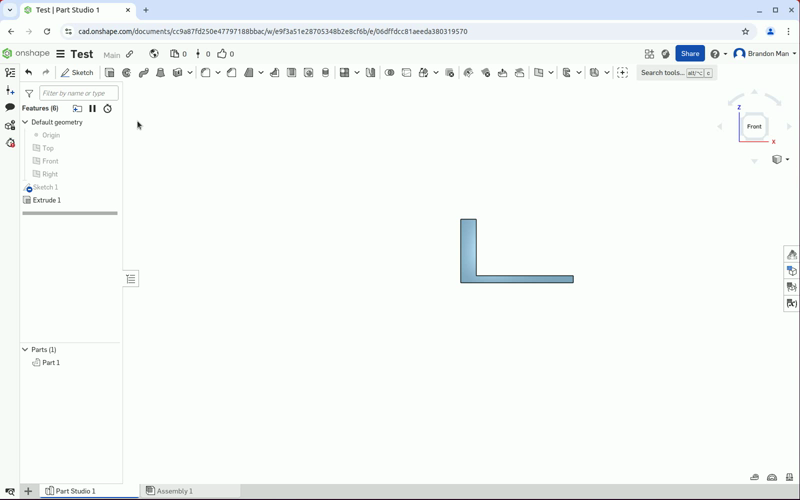
mouse_move(73, 189)
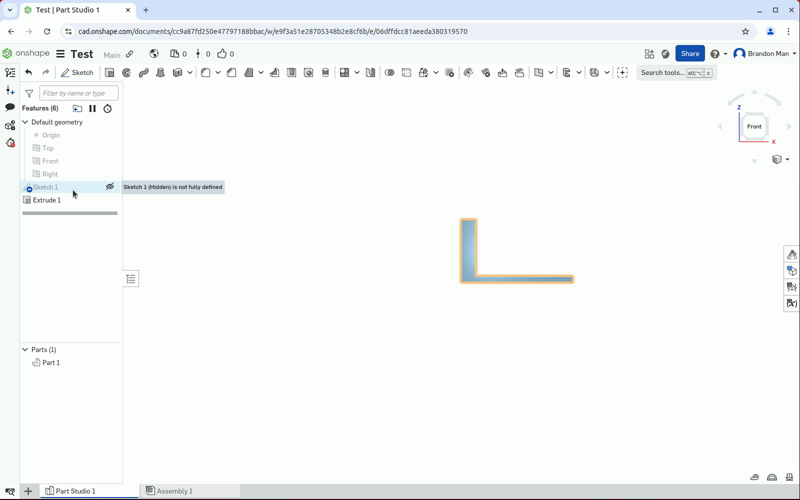
click(73, 189)
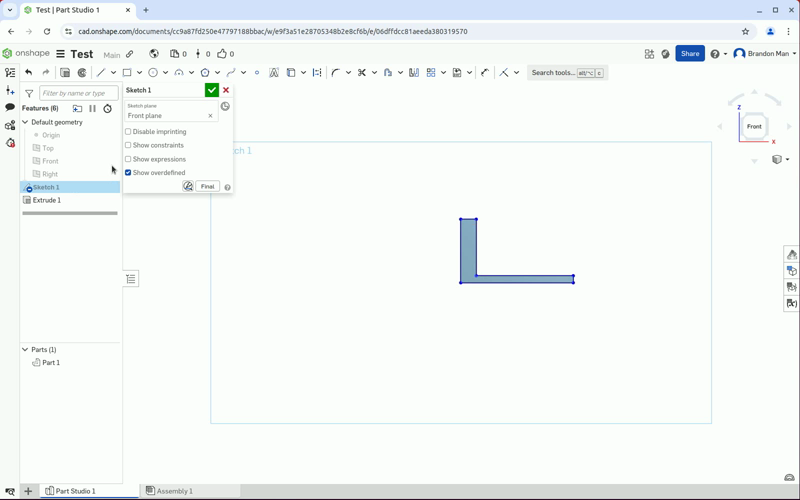
mouse_move(229, 92)
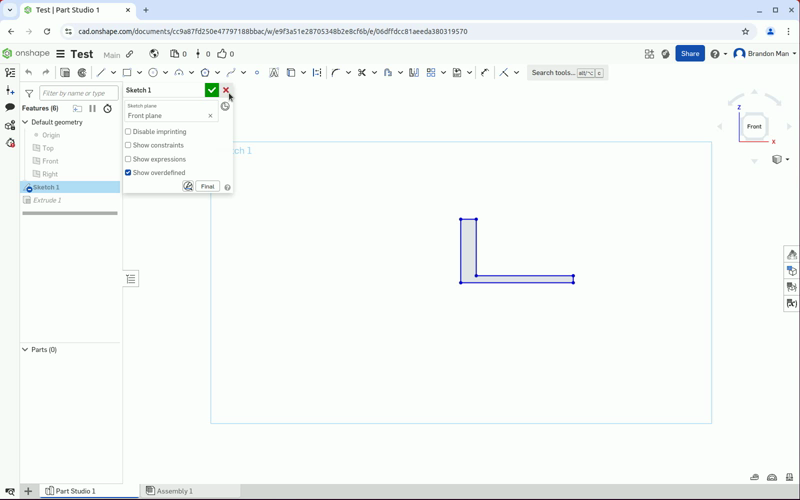
click(229, 92)
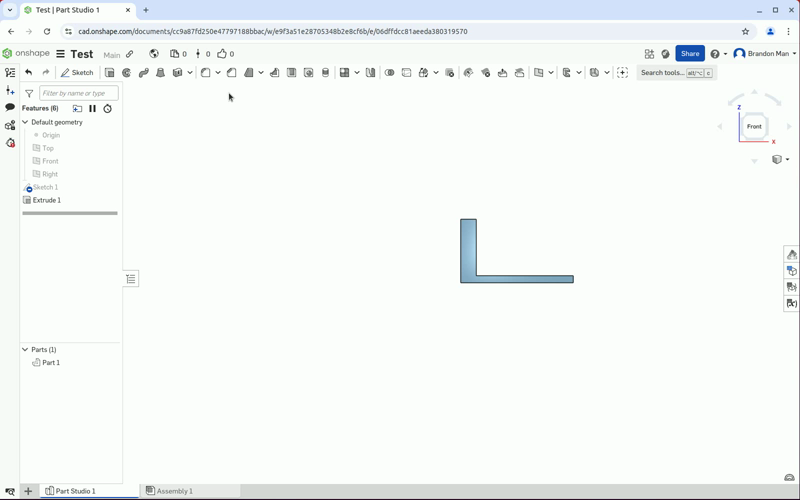
mouse_move(73, 352)
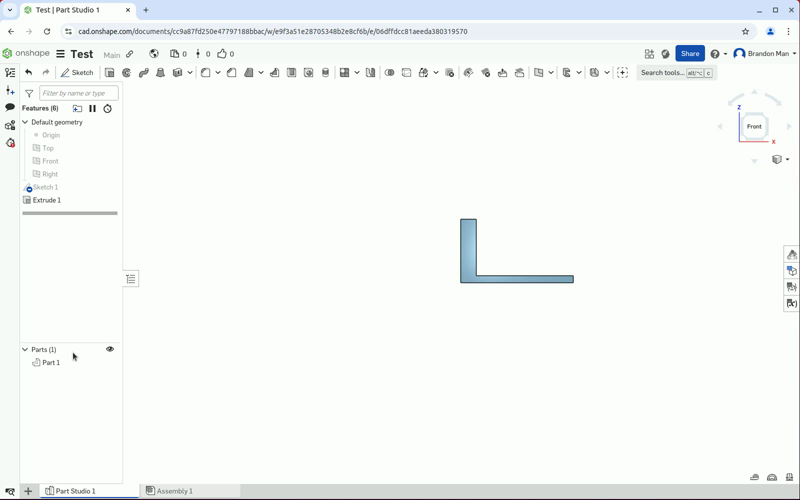
key(y)
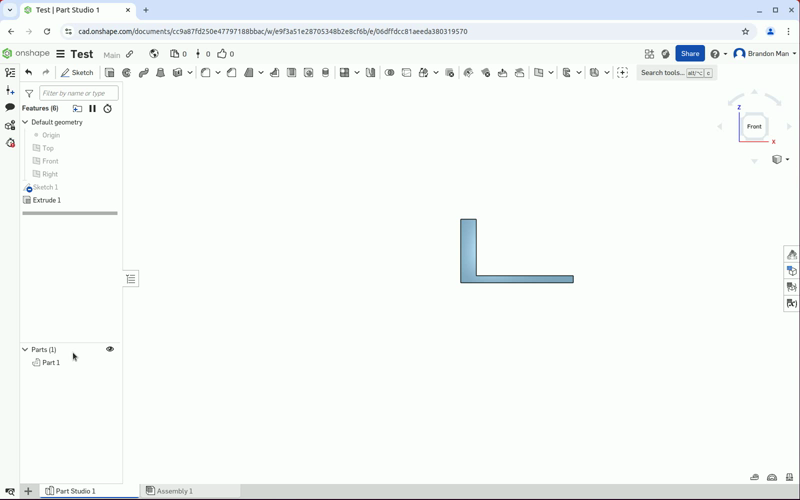
key(shift+p)
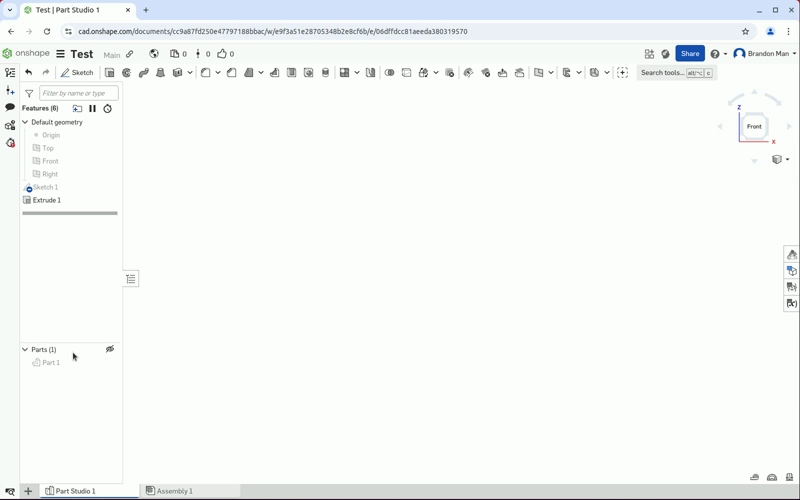
key(space)
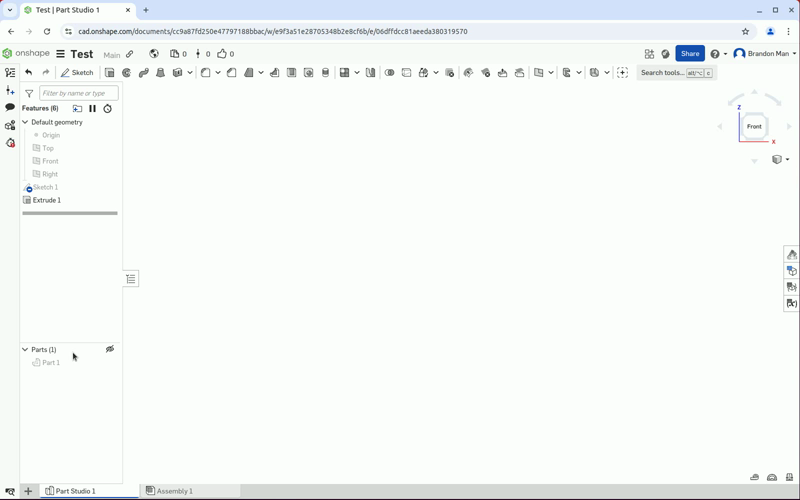
key_down(shift)
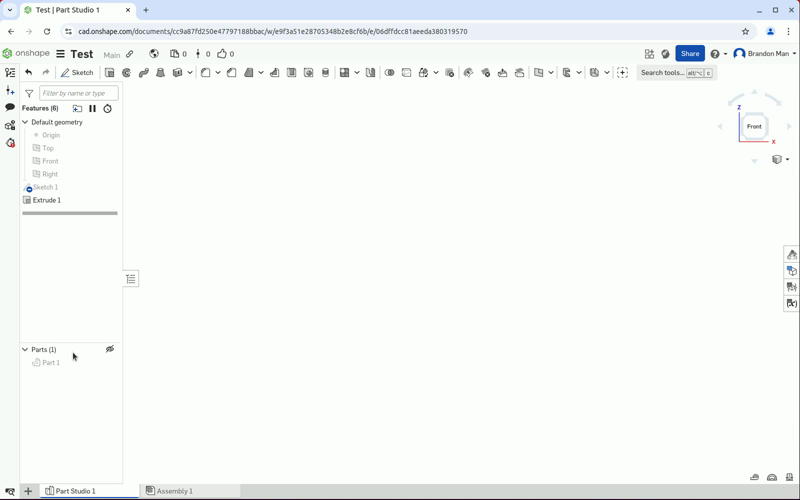
key(down)
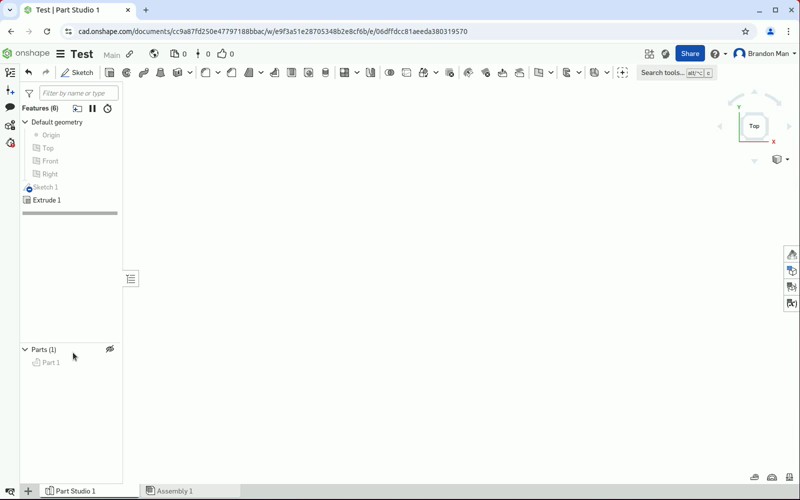
key_up(shift)
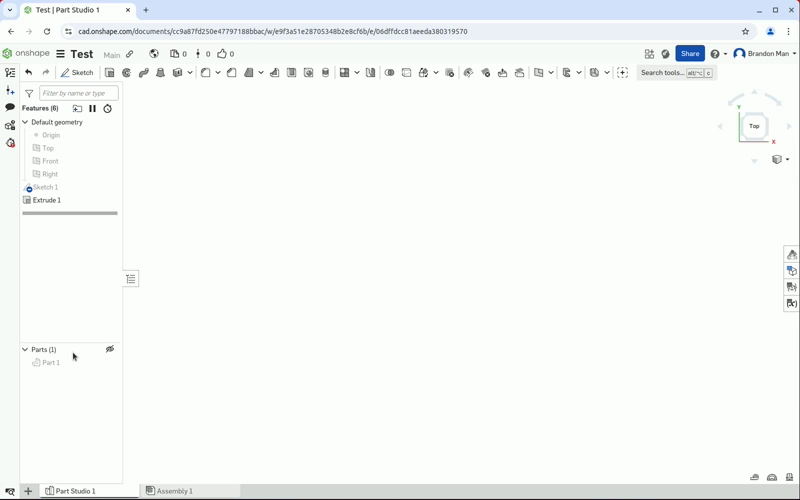
mouse_move(73, 352)
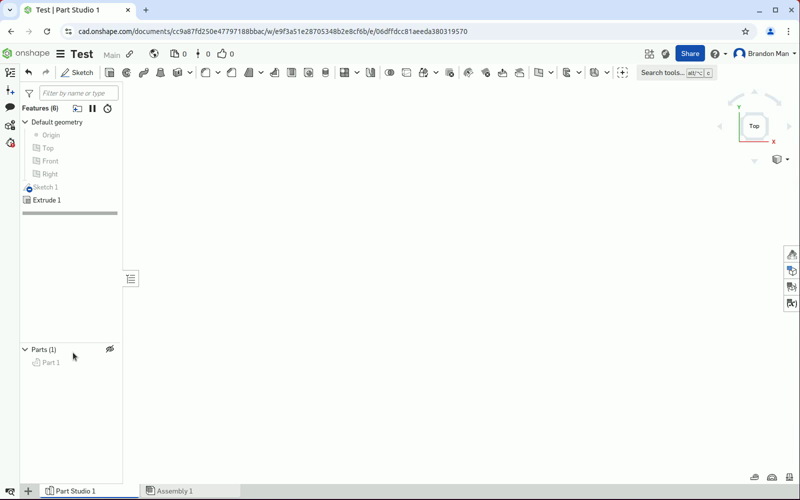
key(shift+y)
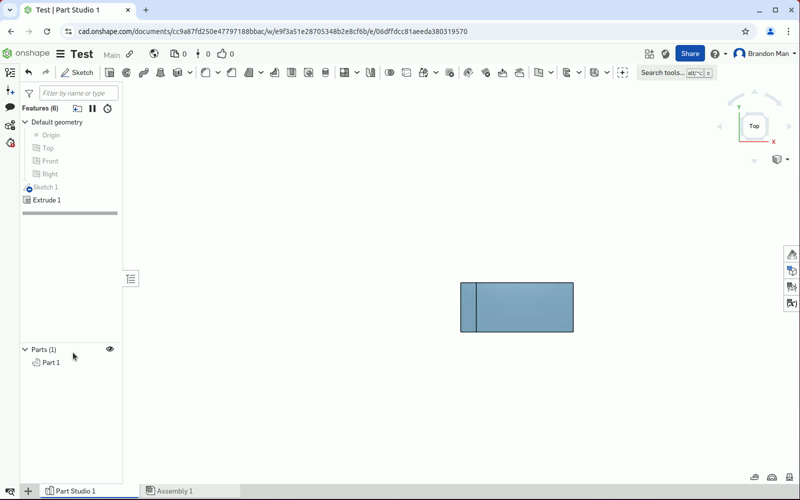
mouse_move(541, 75)
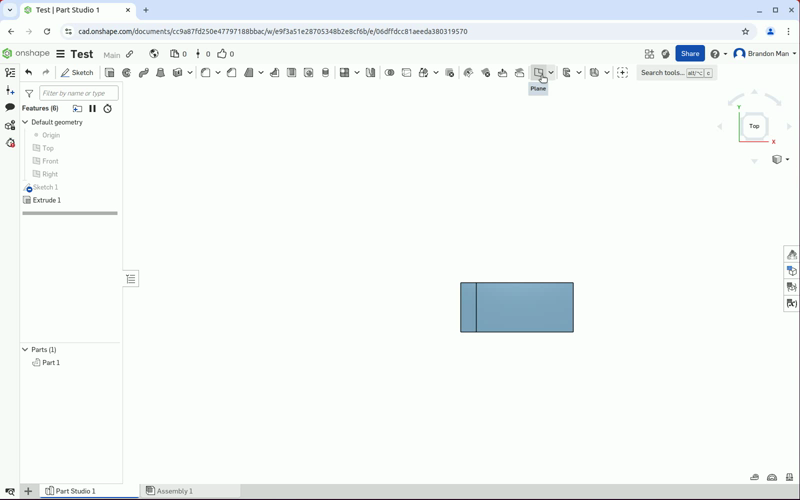
click(541, 75)
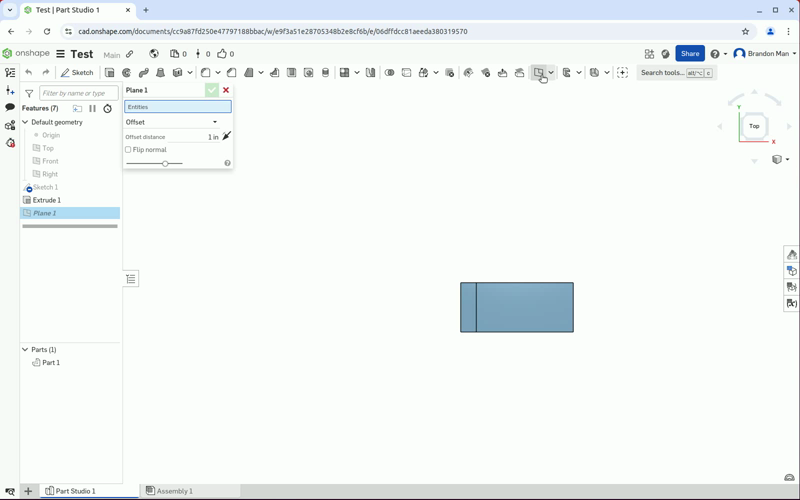
mouse_move(73, 150)
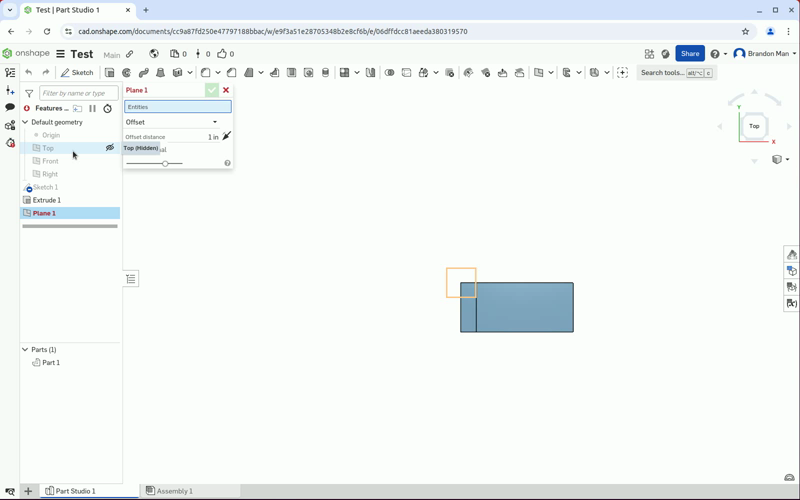
click(73, 150)
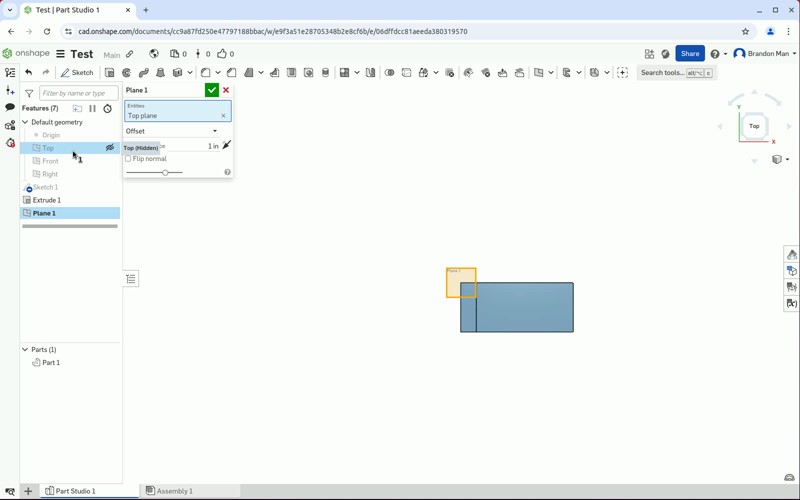
key(tab, 2)
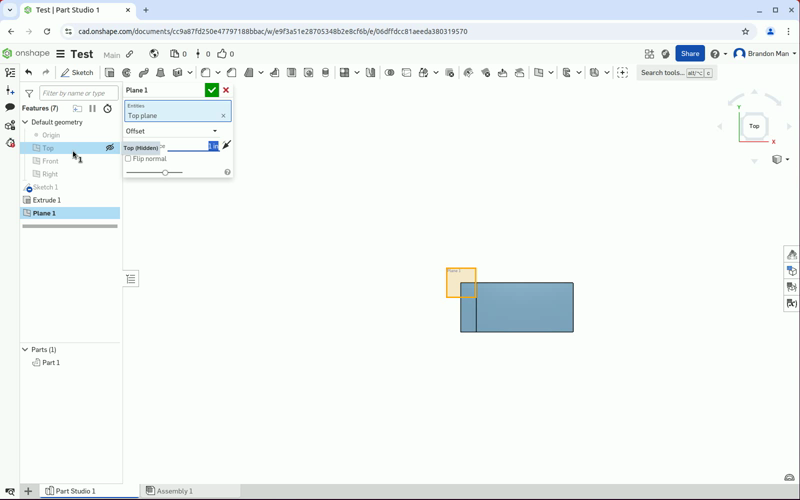
text(1.448)
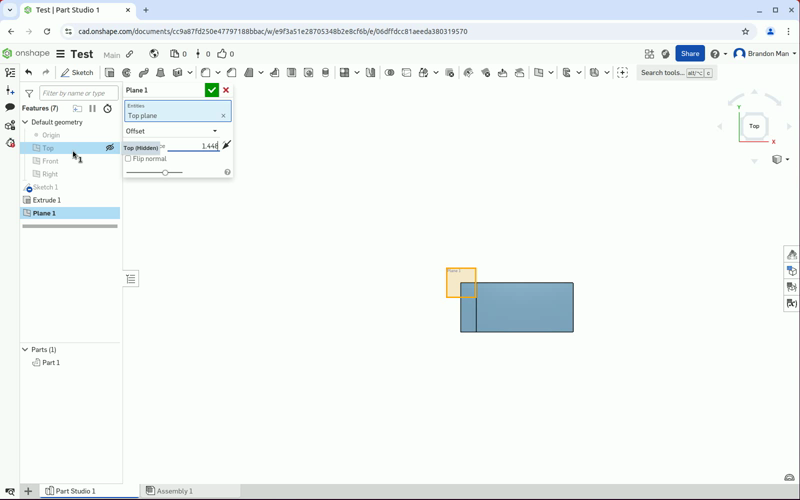
key(enter, 2)
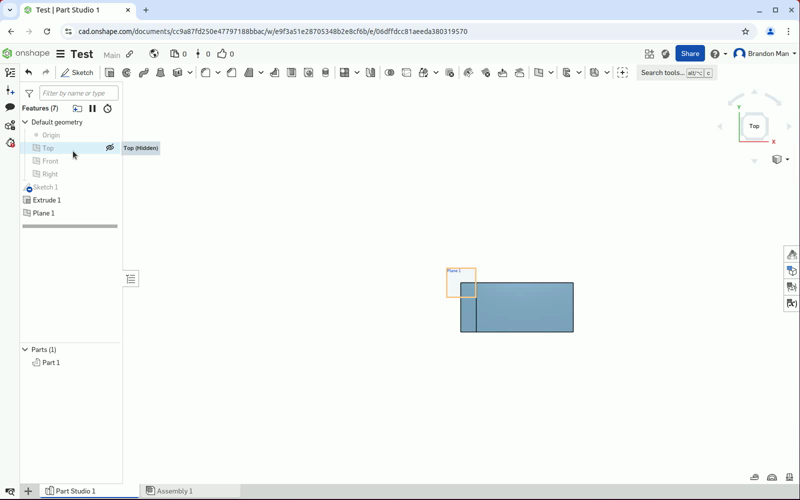
key(shift+s)
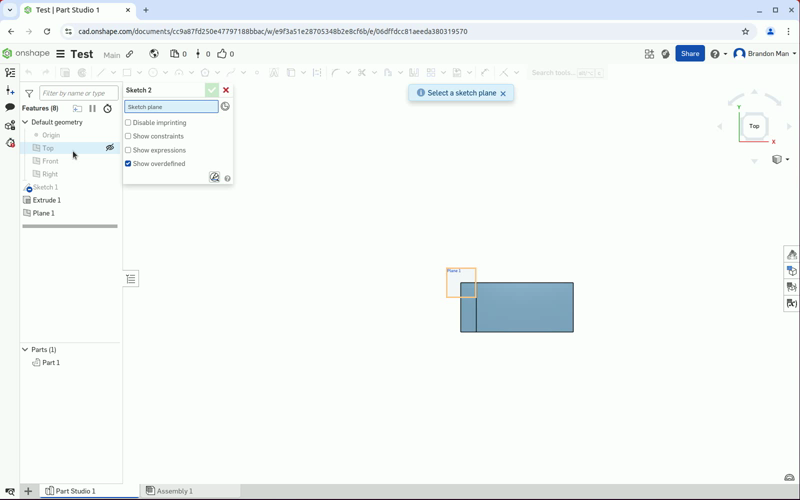
mouse_move(73, 215)
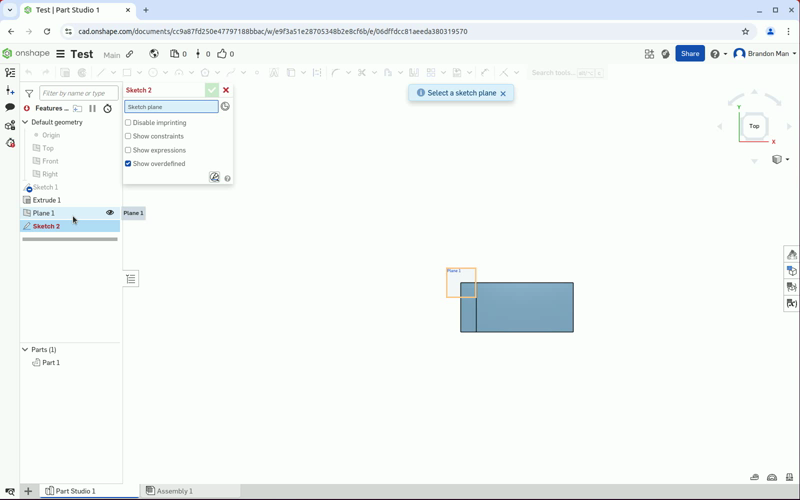
click(73, 215)
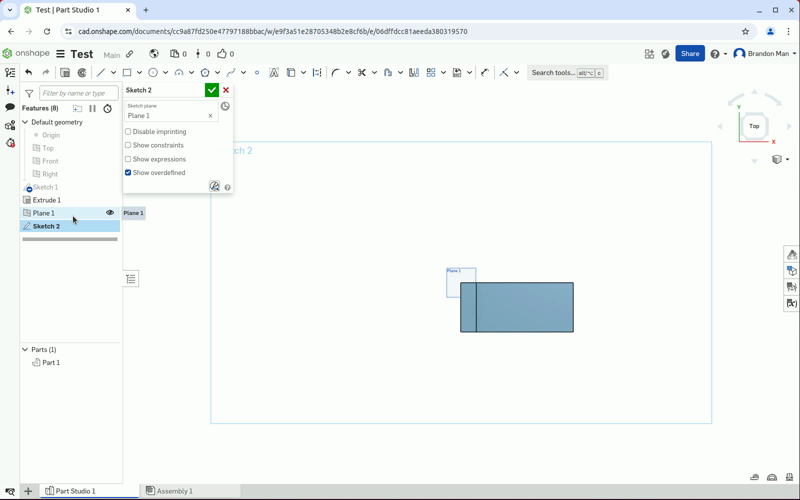
mouse_move(73, 352)
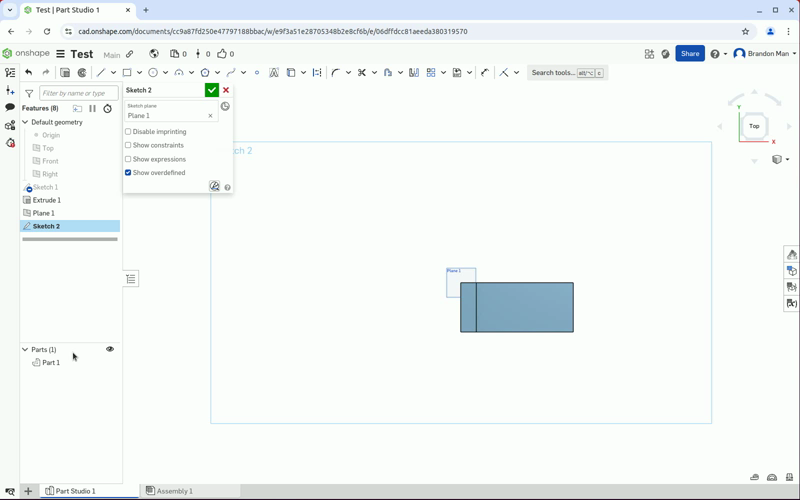
key(y)
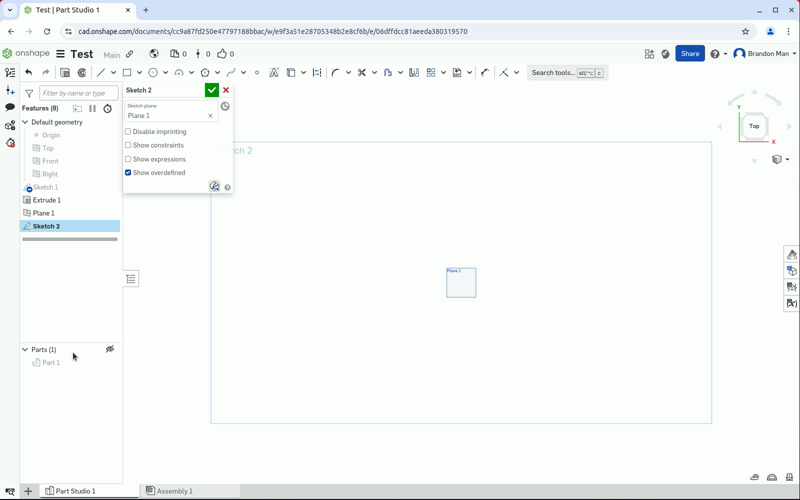
key(c)
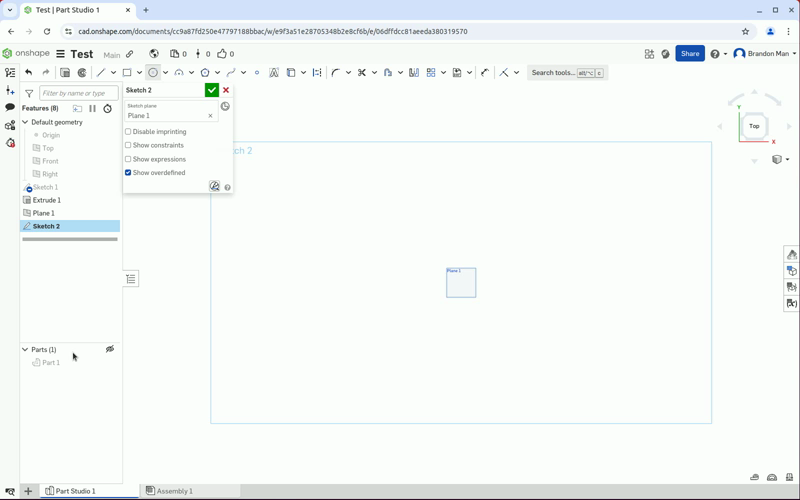
key_down(shift)
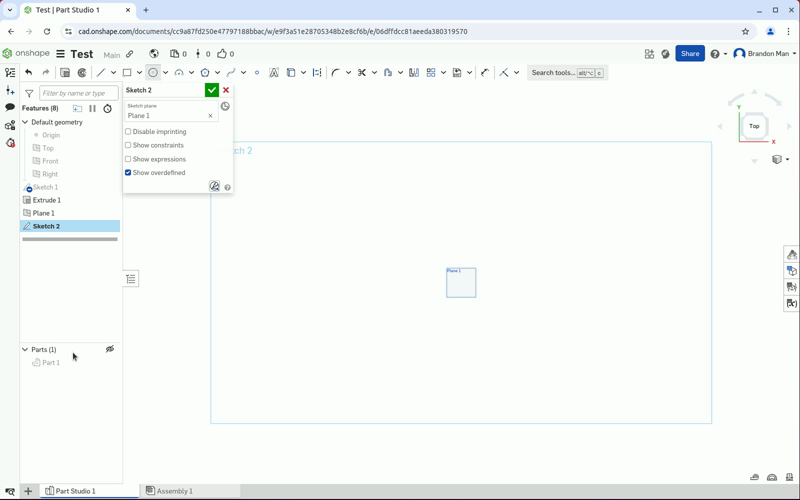
mouse_move(498, 307)
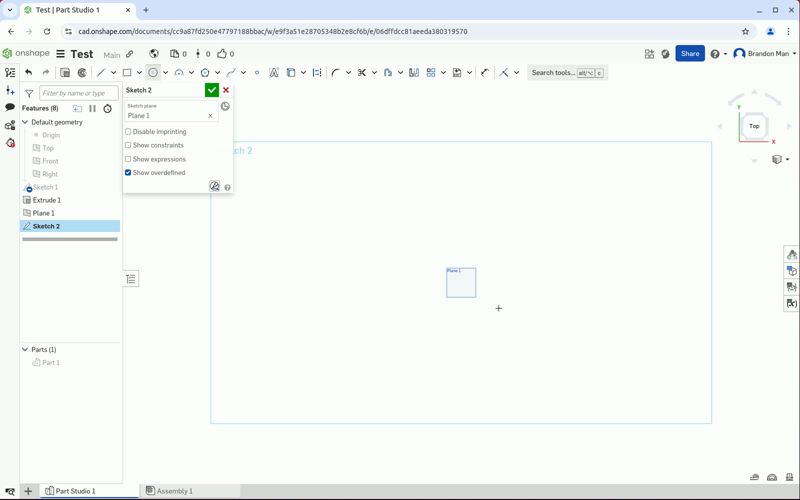
click(498, 307)
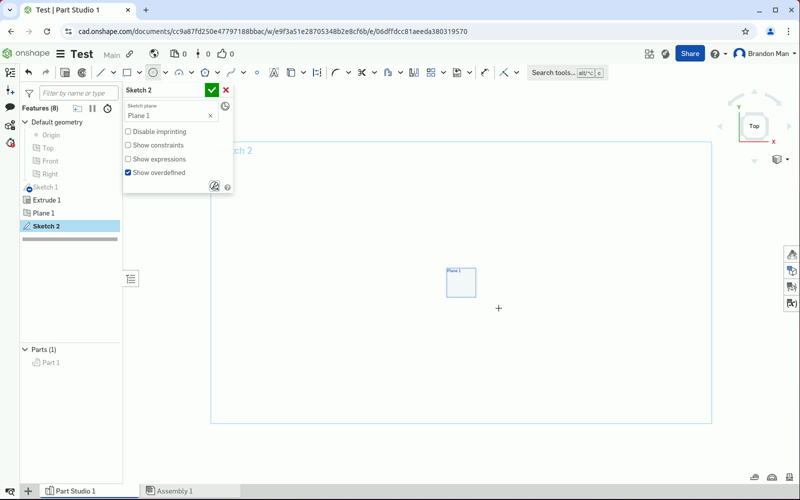
key_up(shift)
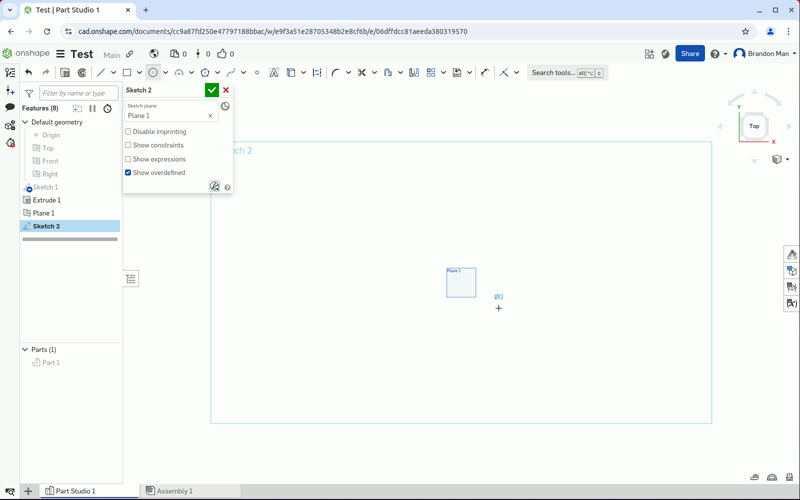
mouse_move(510, 307)
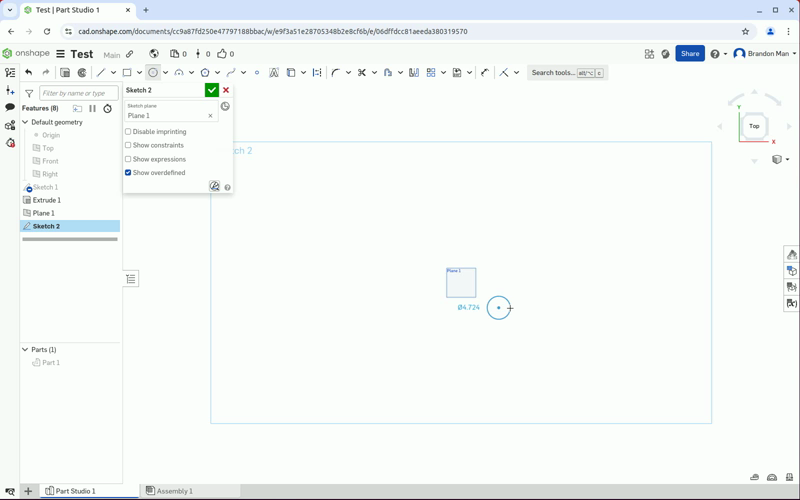
click(510, 307)
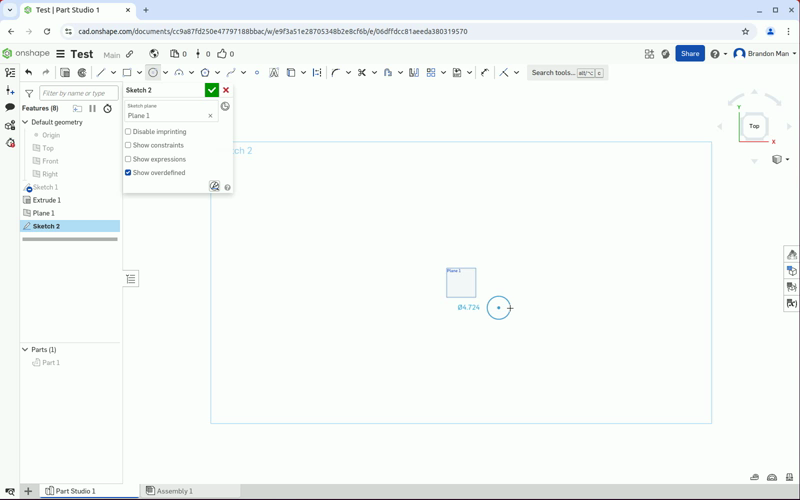
key(esc)
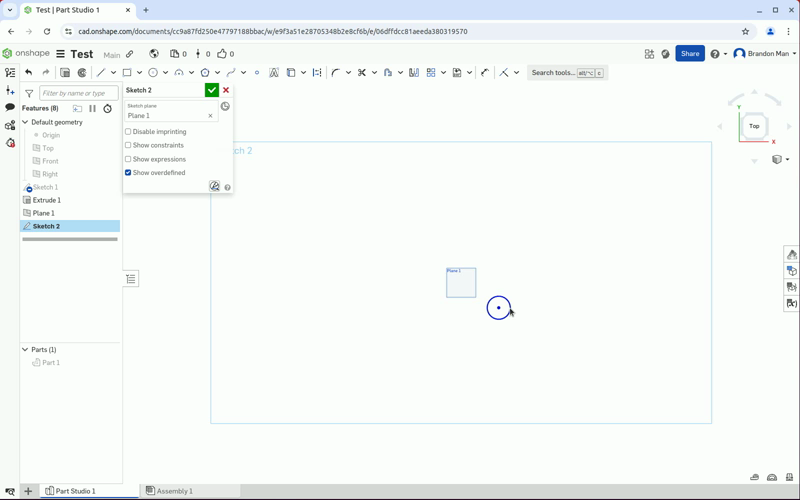
mouse_move(488, 309)
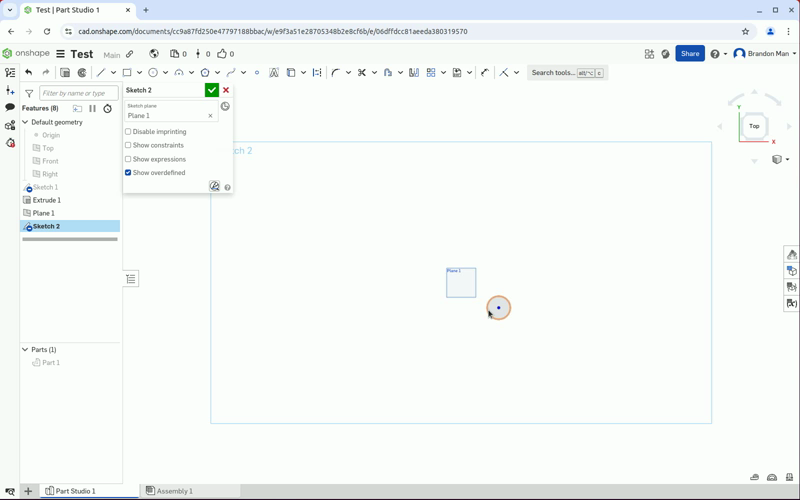
scroll(6)
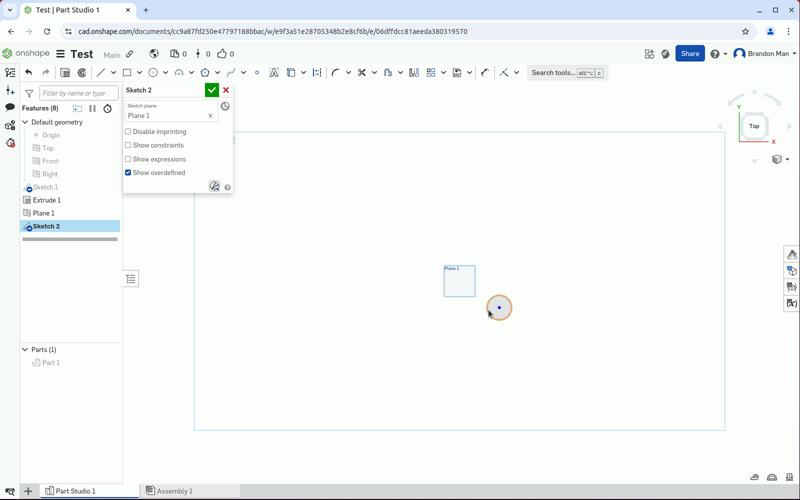
scroll(6)
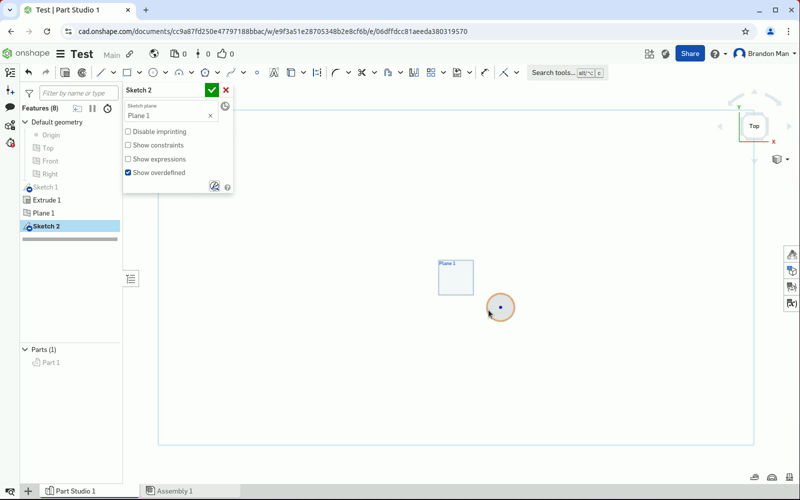
scroll(6)
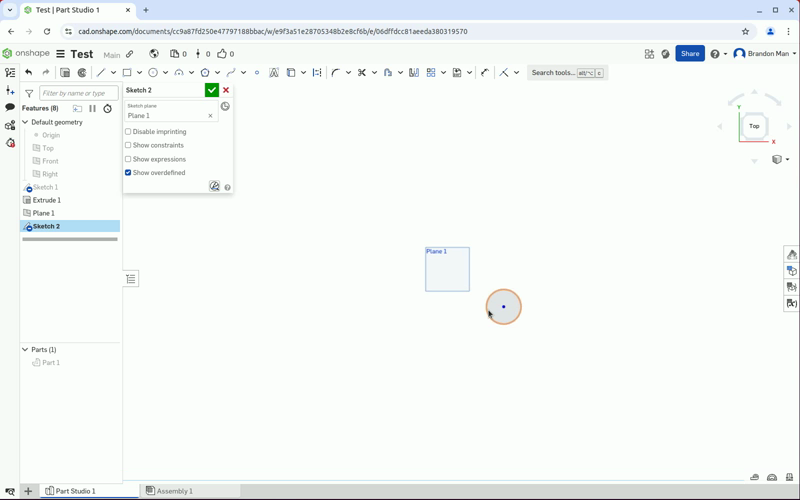
scroll(6)
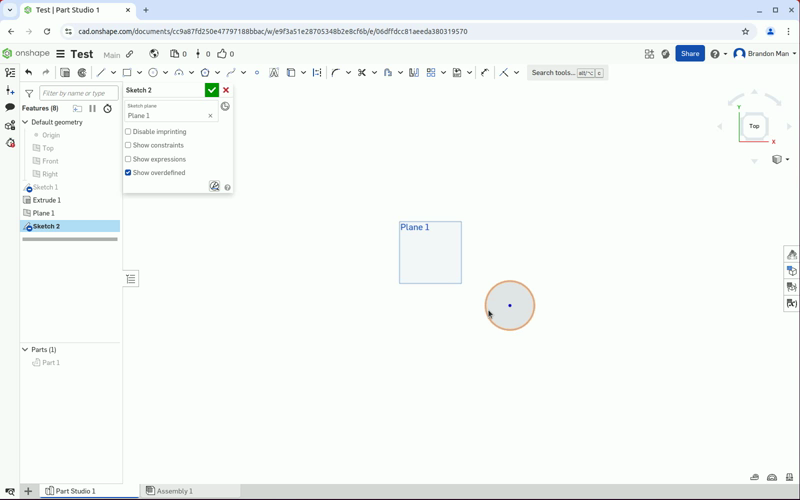
scroll(6)
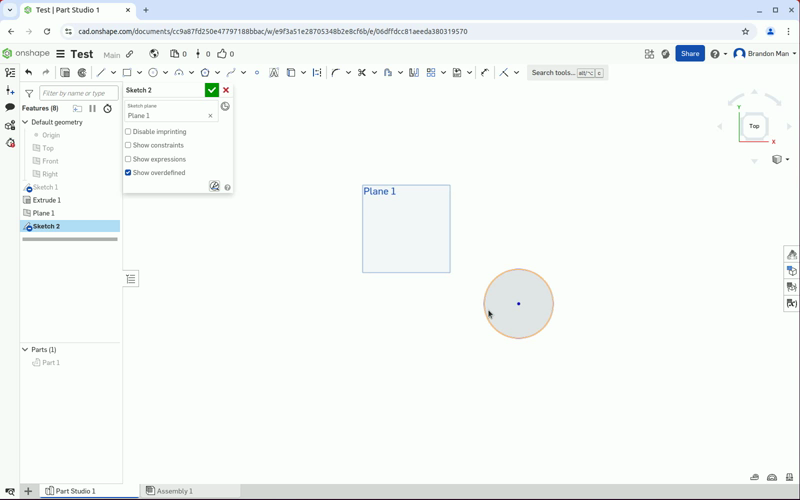
scroll(6)
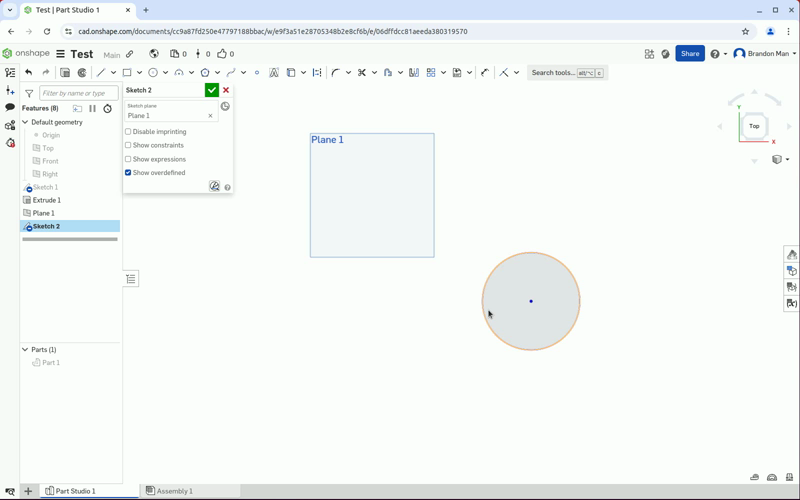
scroll(6)
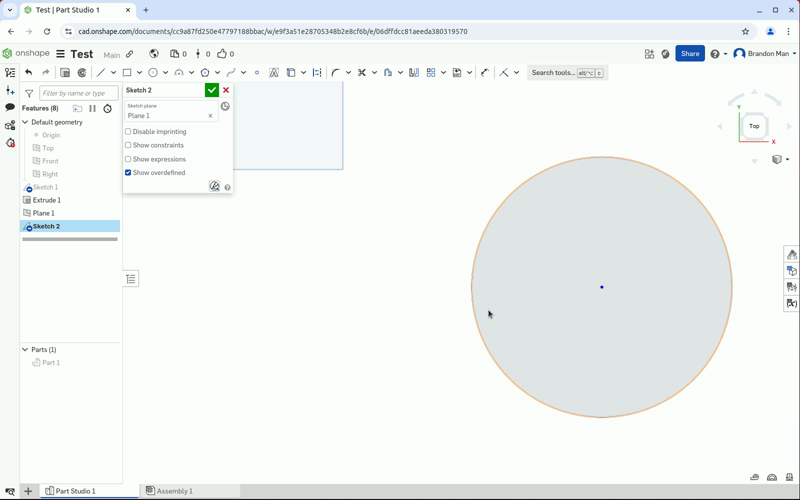
click(488, 309)
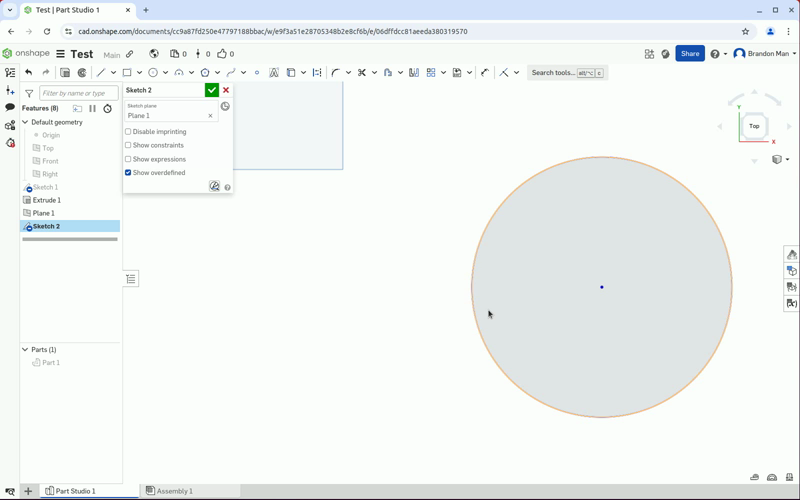
scroll(-6)
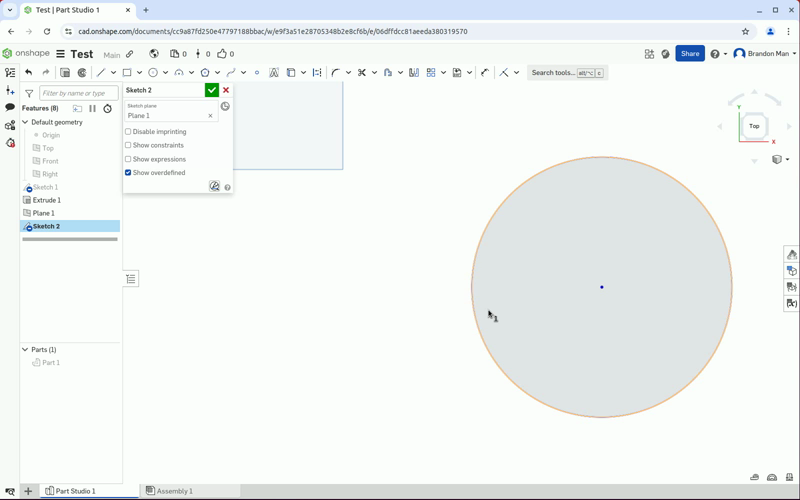
scroll(-6)
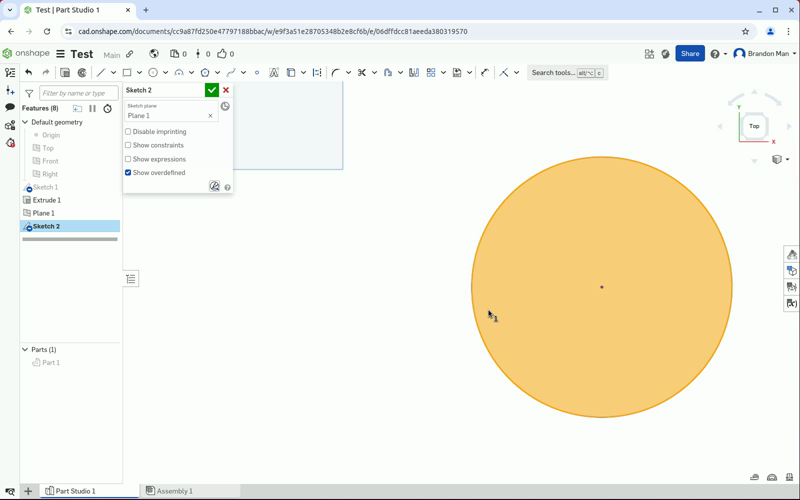
scroll(-6)
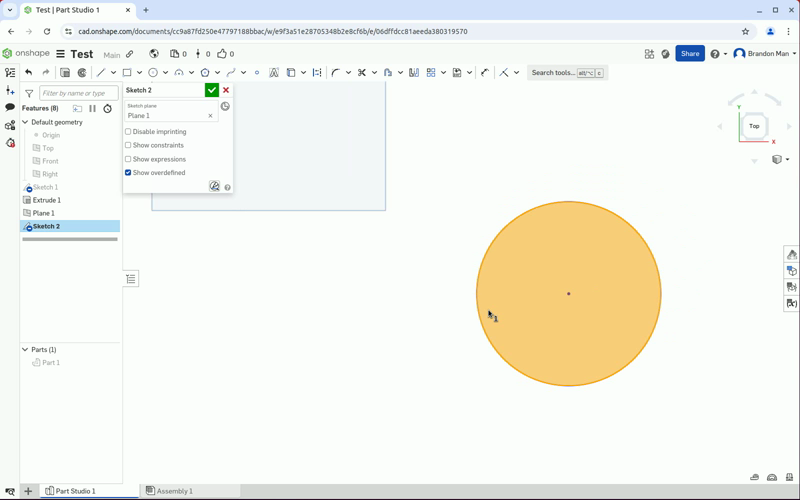
scroll(-6)
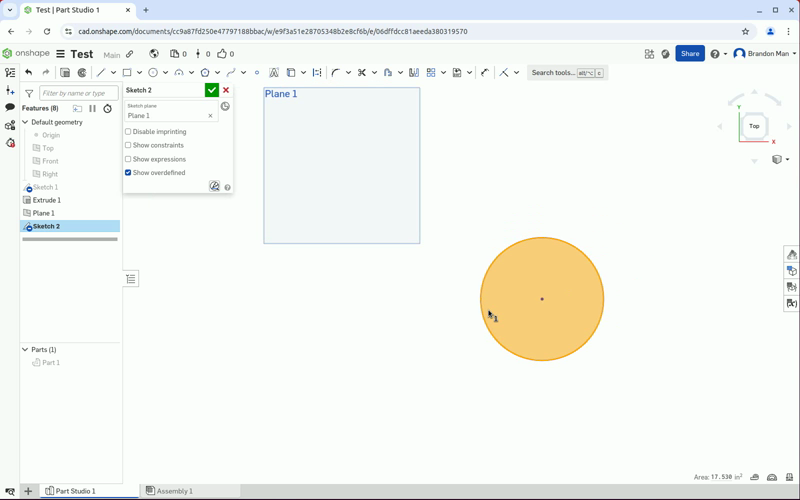
scroll(-6)
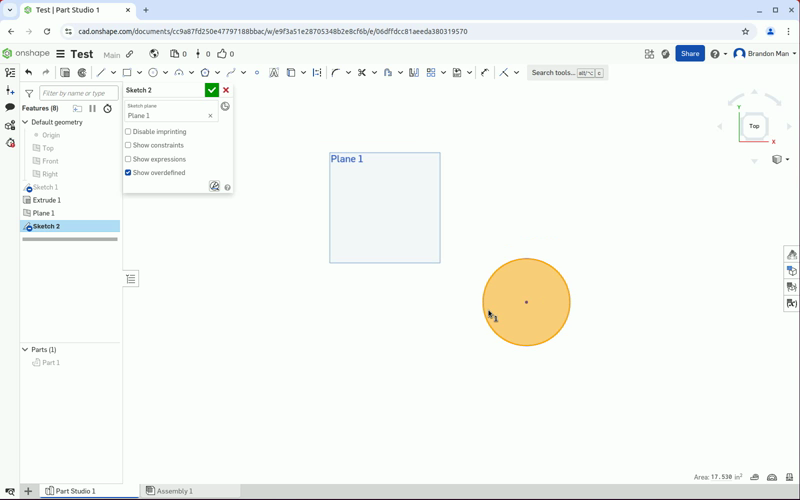
scroll(-6)
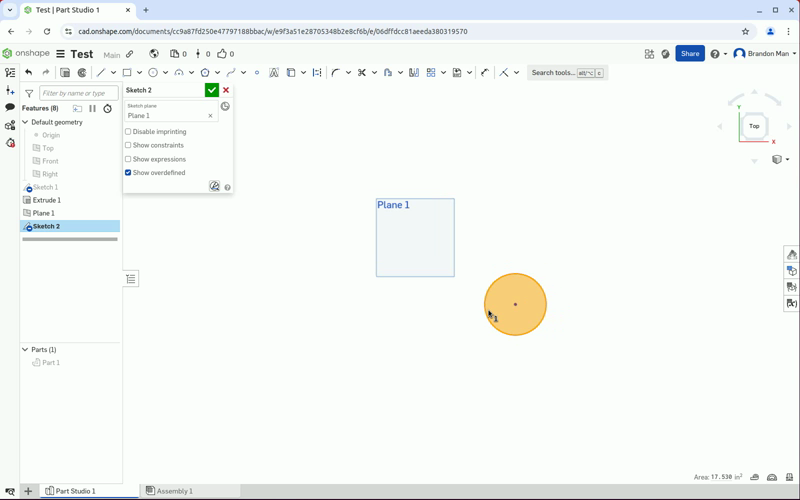
scroll(-6)
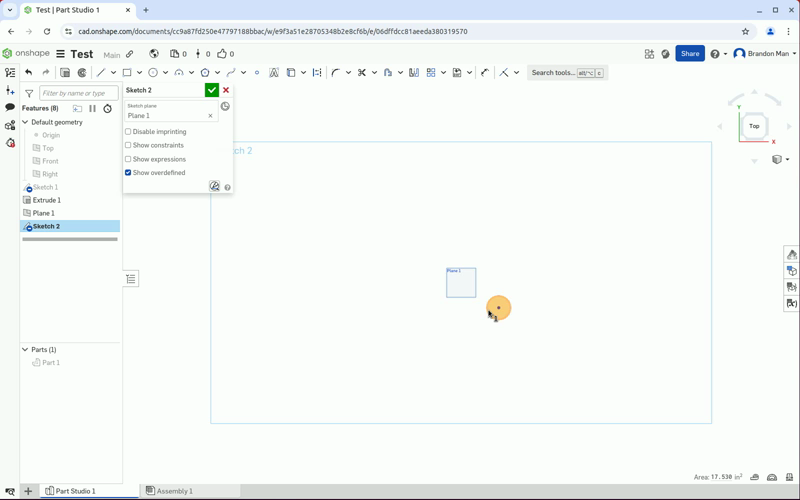
mouse_move(73, 352)
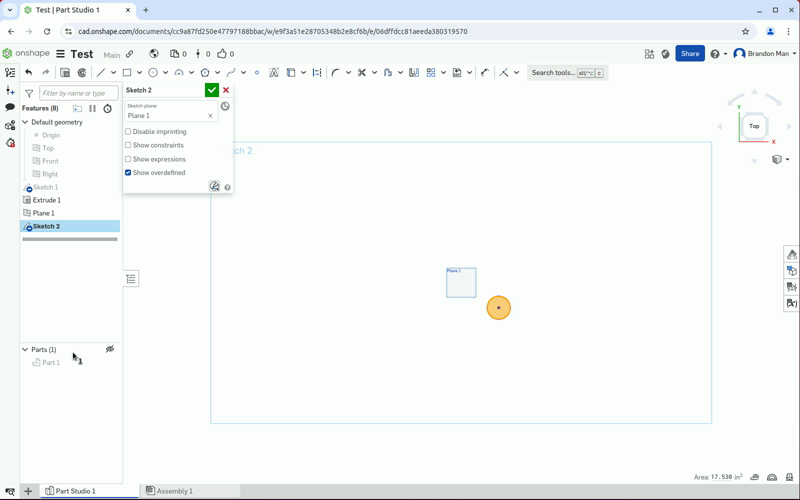
key(shift+y)
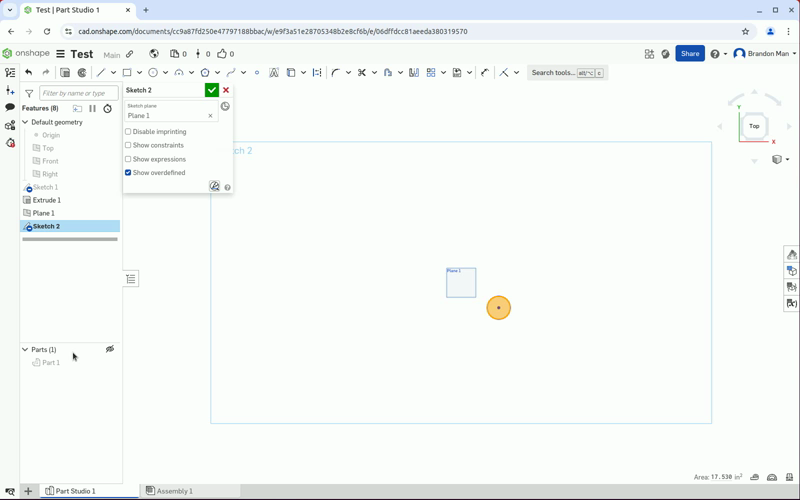
key(shift+e)
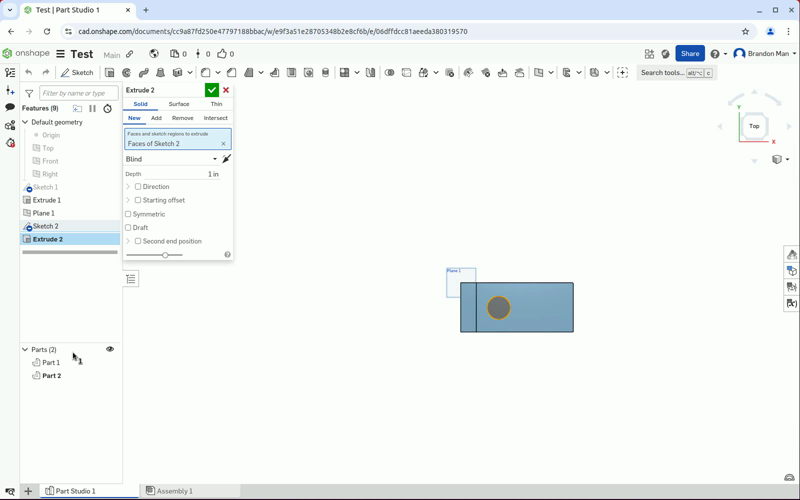
mouse_move(143, 106)
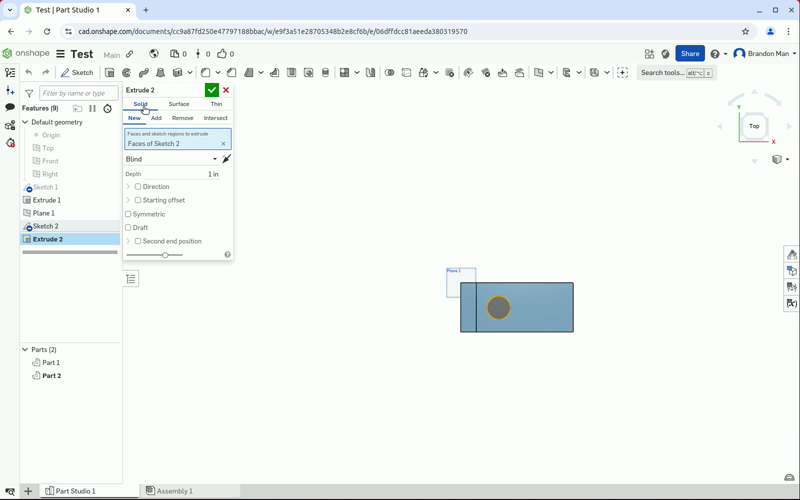
click(143, 106)
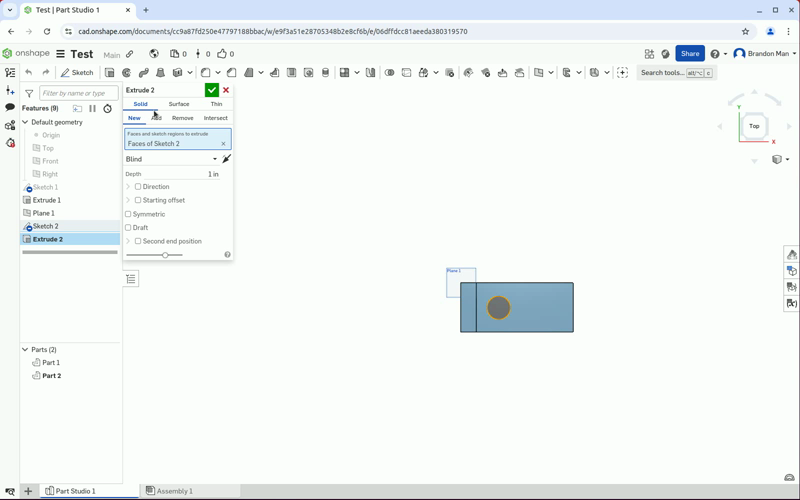
mouse_move(186, 120)
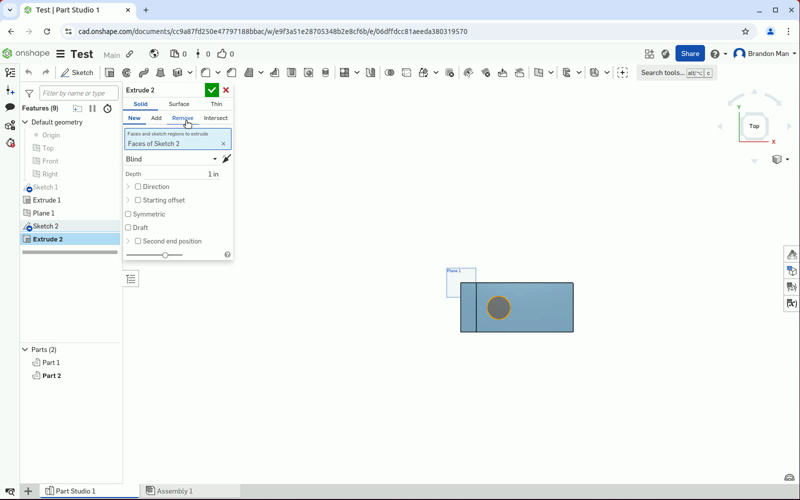
click(186, 120)
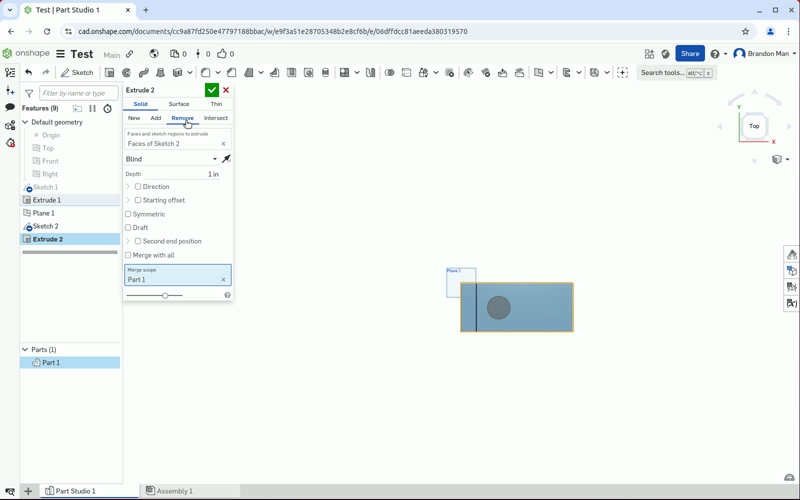
key(tab, 4)
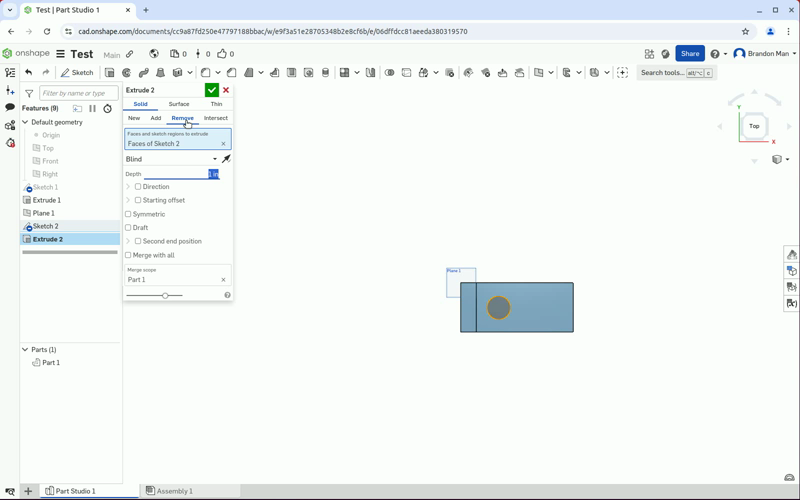
text(3.129)
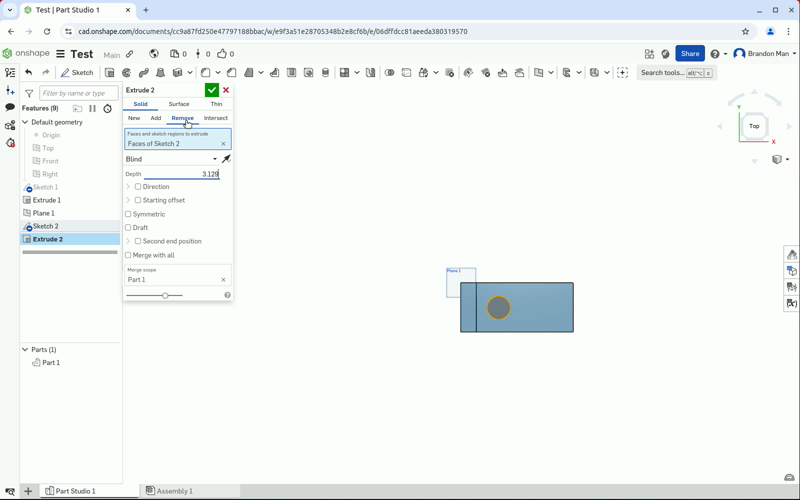
key(tab, 6)
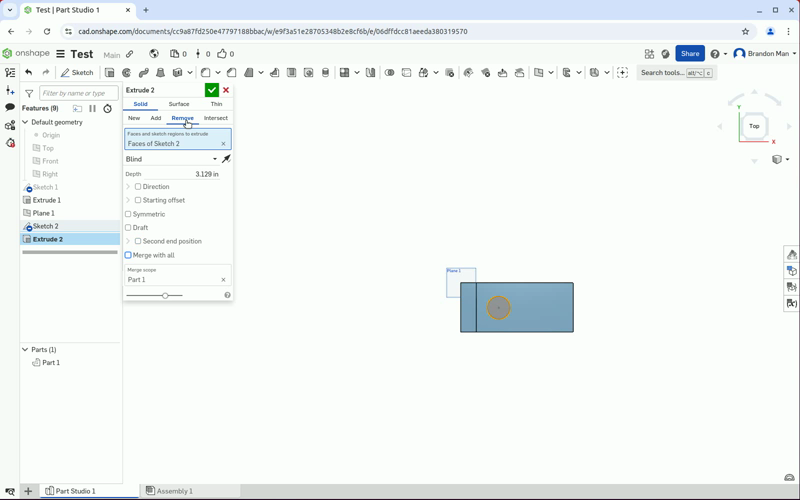
key(space)
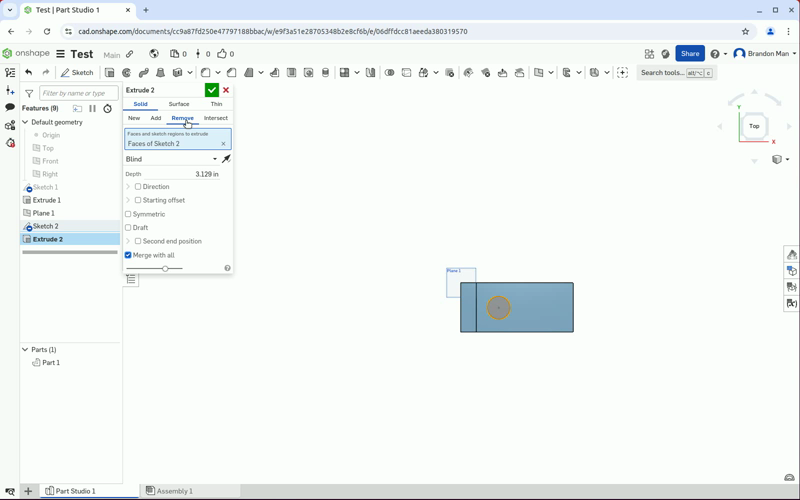
key(enter)
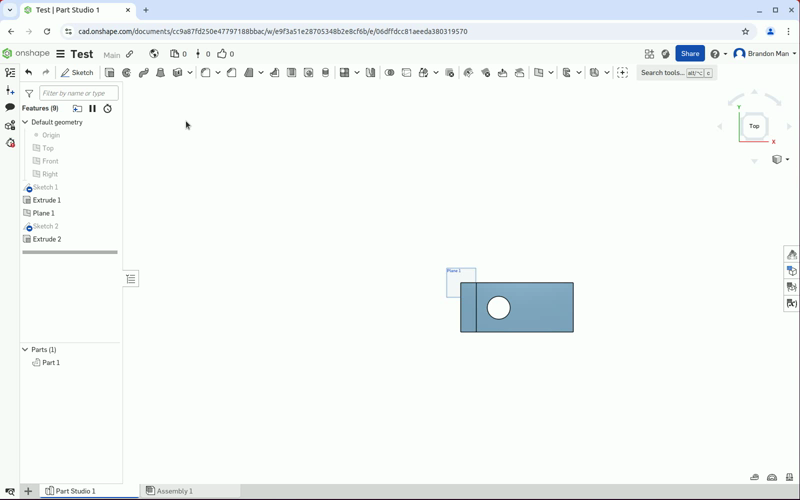
key(shift+h)
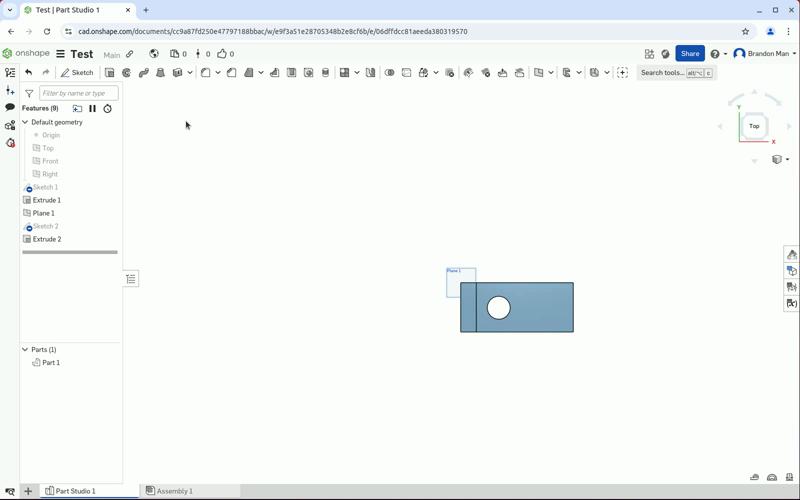
key(shift+h)
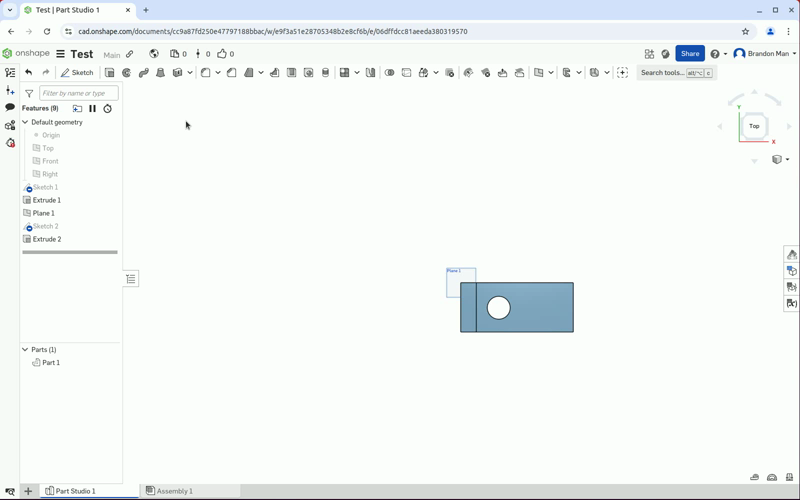
mouse_move(73, 189)
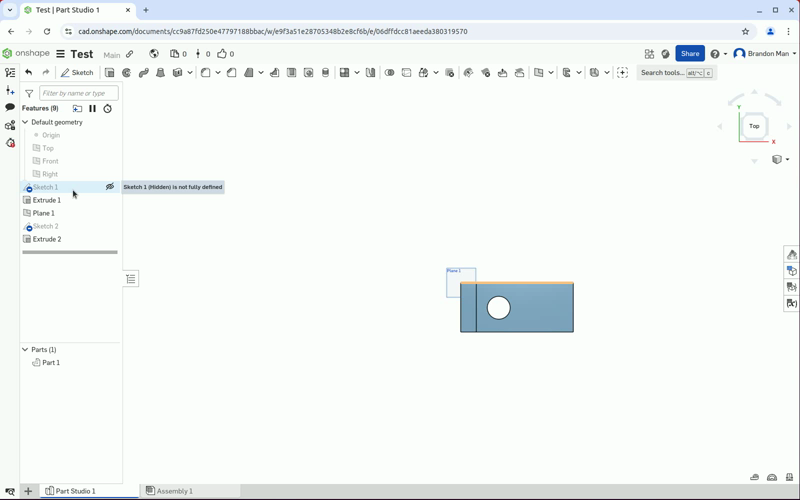
click(73, 189)
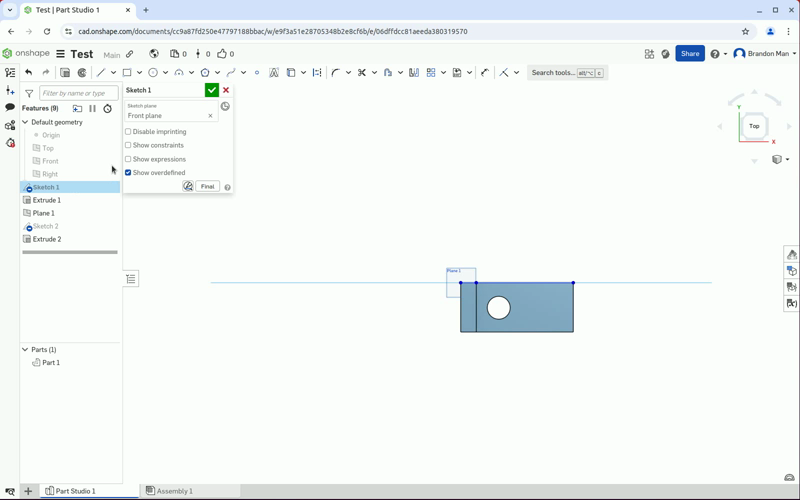
mouse_move(229, 92)
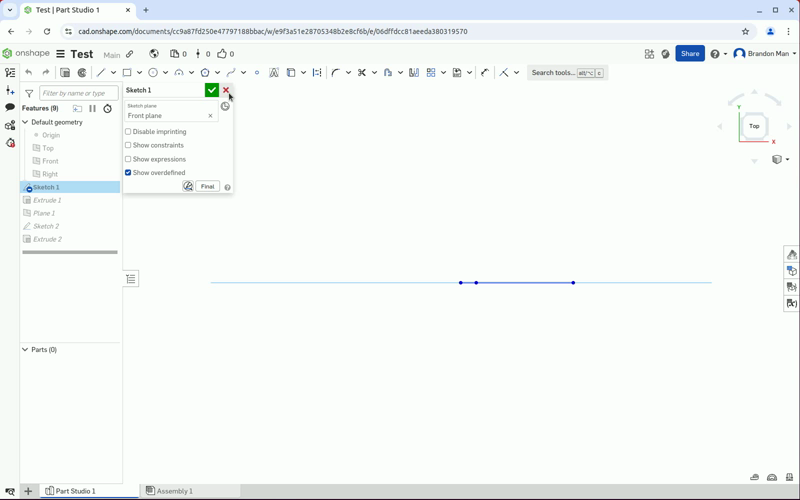
click(229, 92)
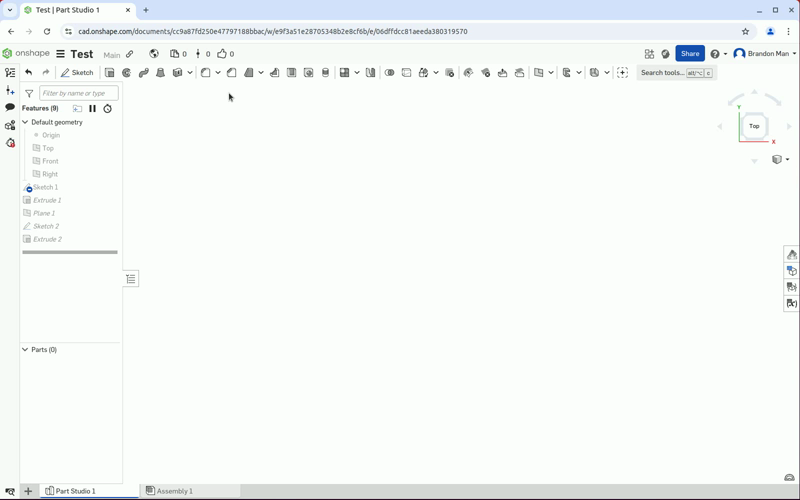
key(shift+s)
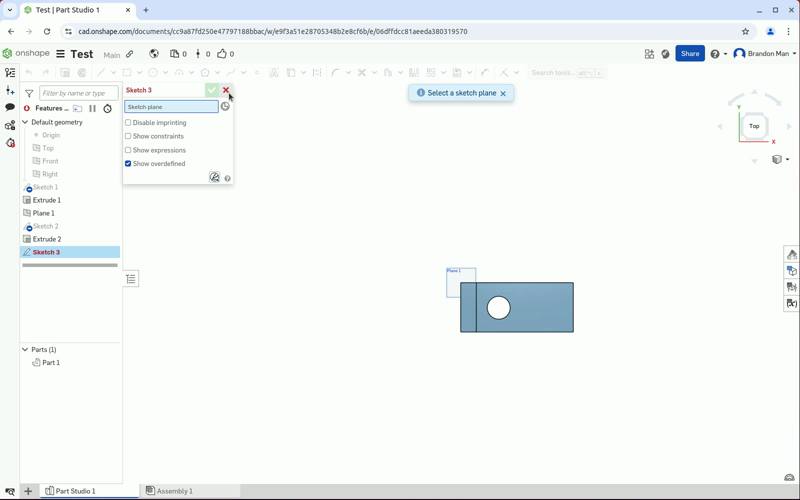
mouse_move(73, 215)
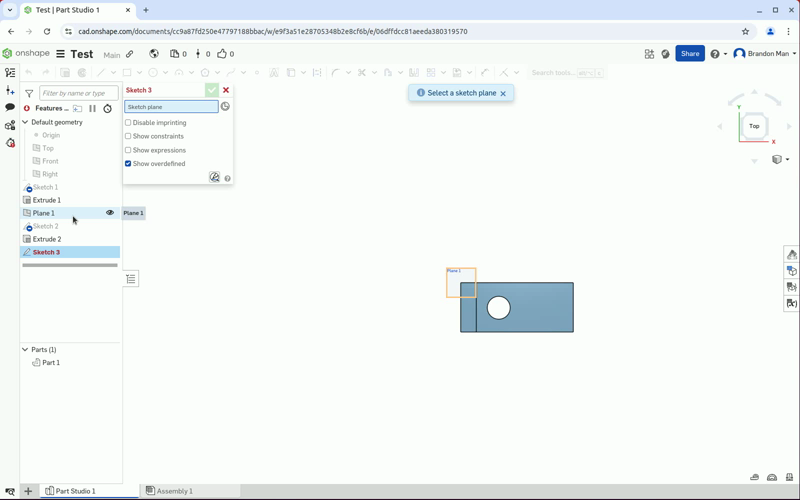
click(73, 215)
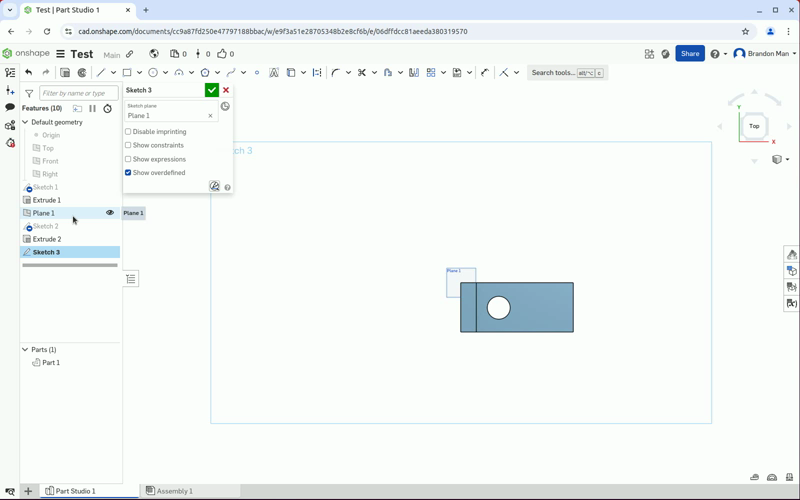
mouse_move(73, 352)
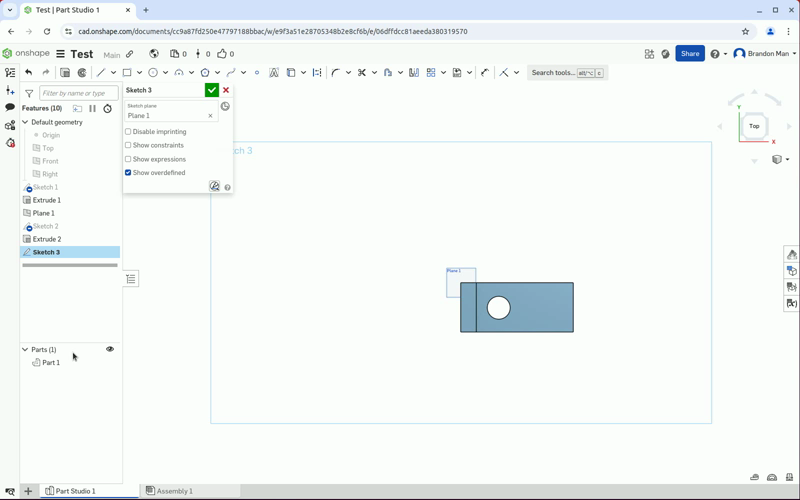
key(y)
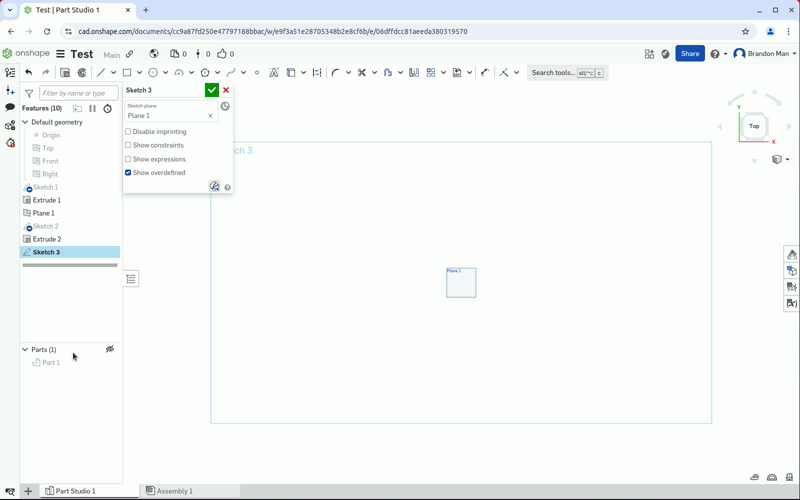
key(c)
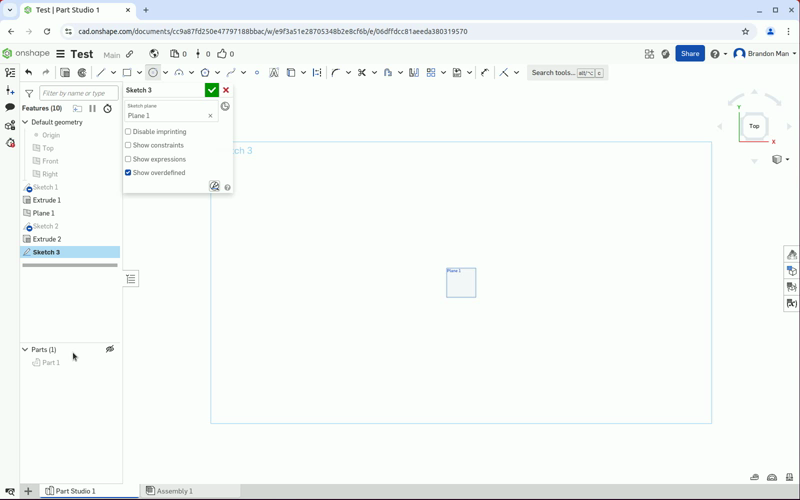
key_down(shift)
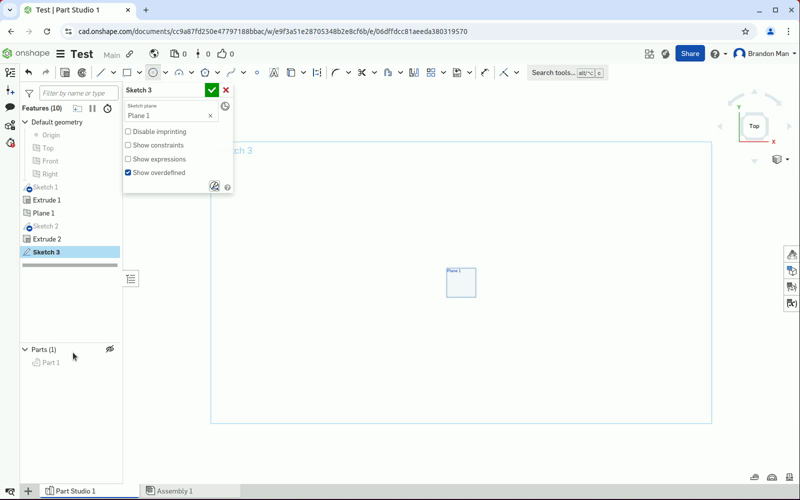
mouse_move(550, 307)
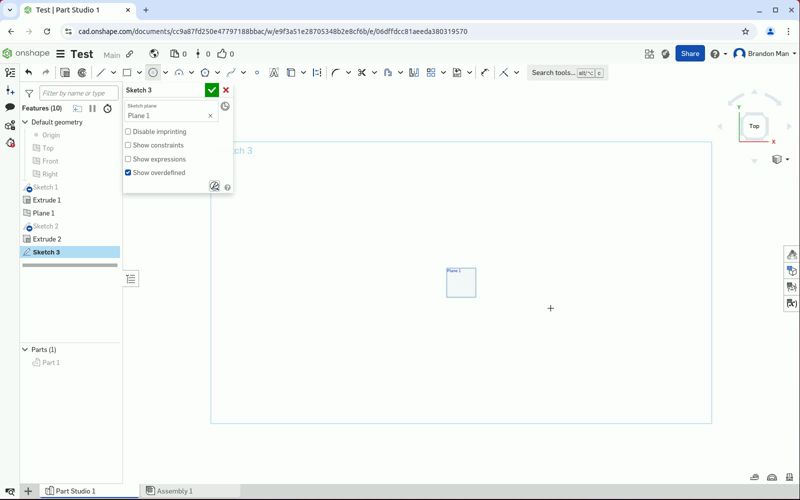
click(550, 307)
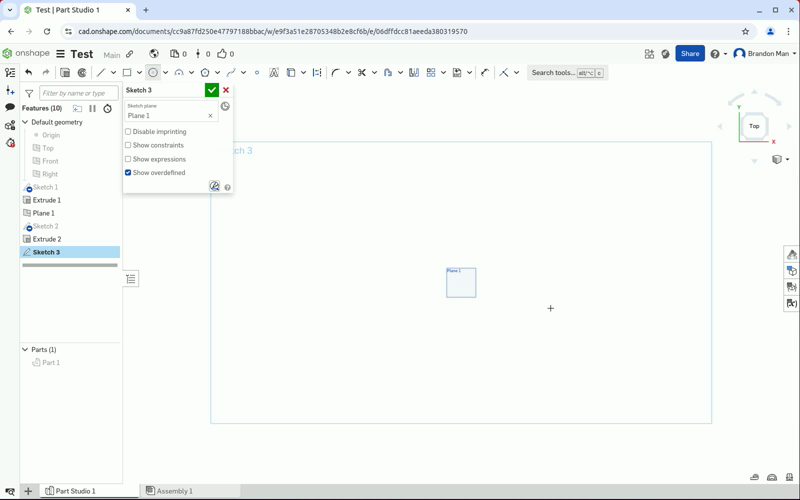
key_up(shift)
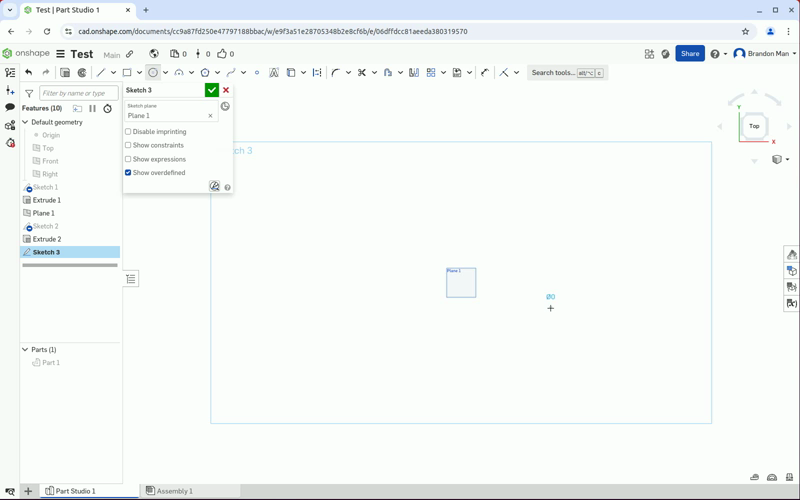
mouse_move(561, 307)
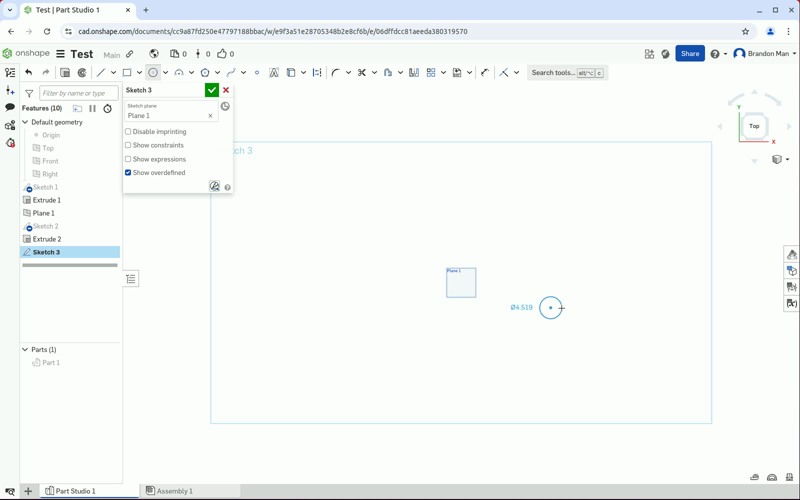
click(561, 307)
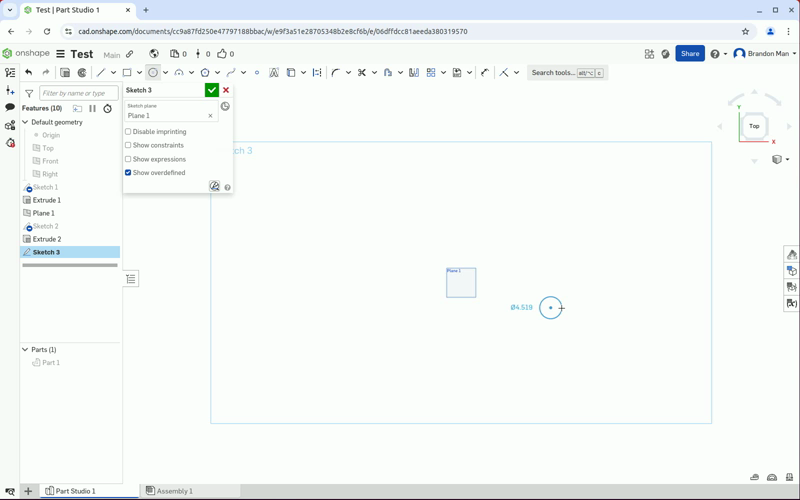
key(esc)
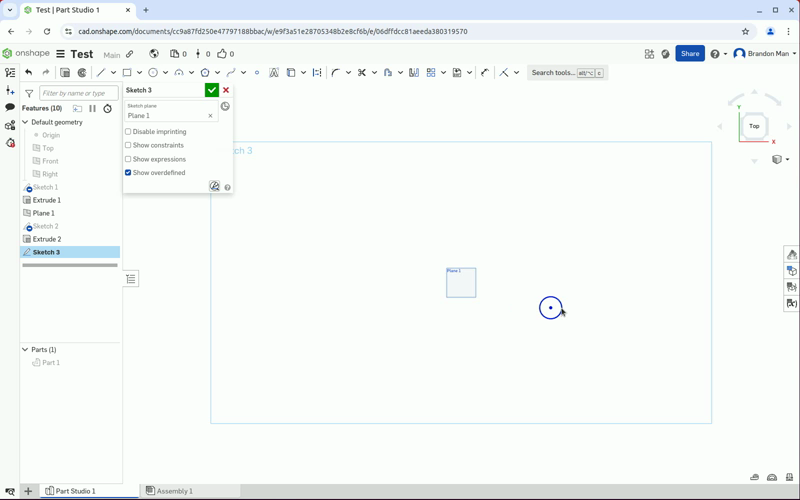
mouse_move(547, 298)
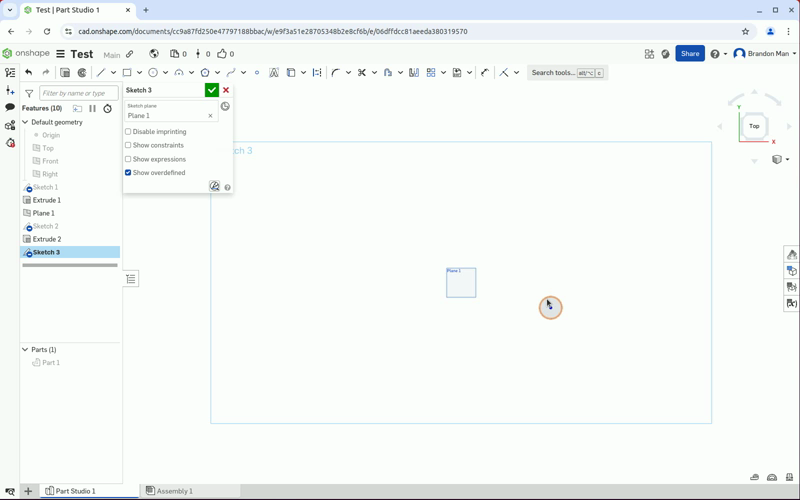
scroll(6)
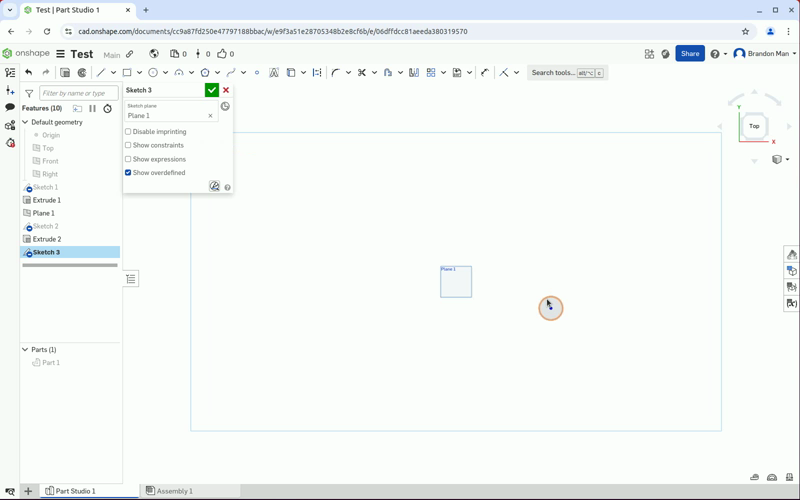
scroll(6)
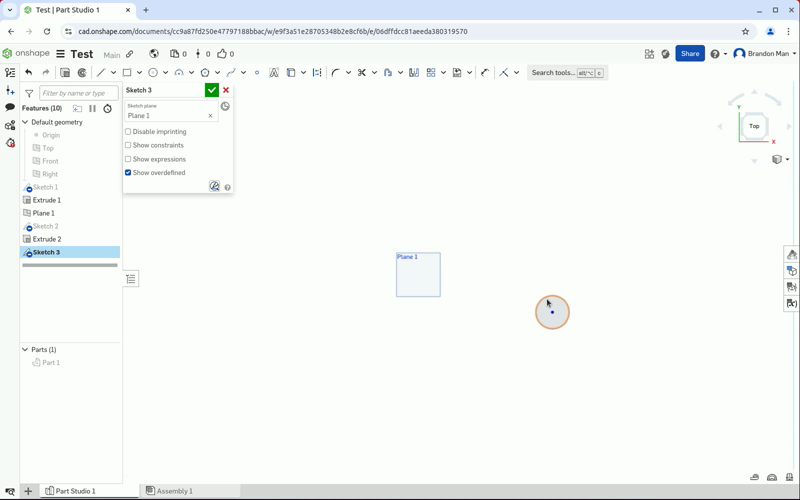
scroll(6)
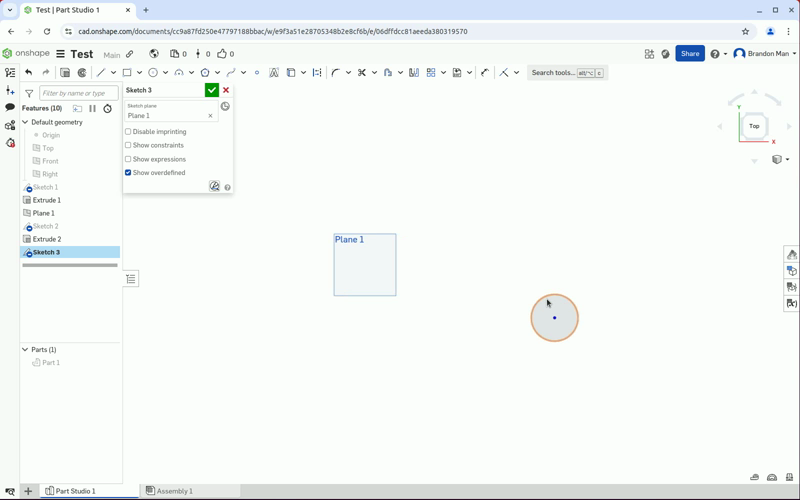
scroll(6)
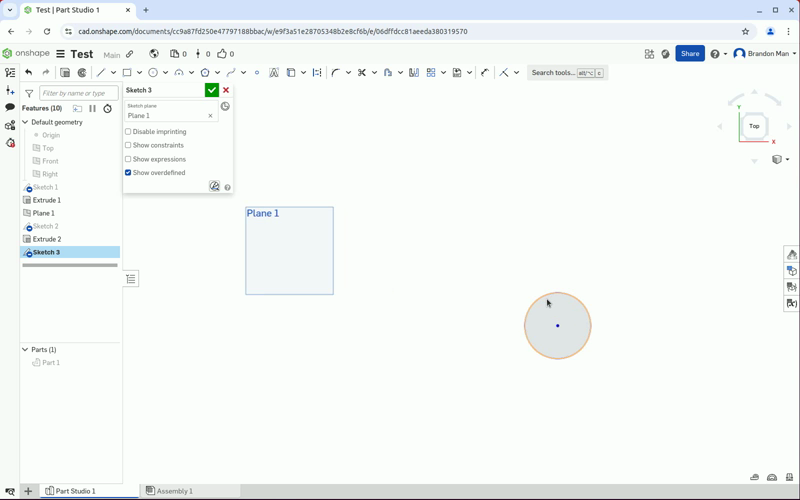
scroll(6)
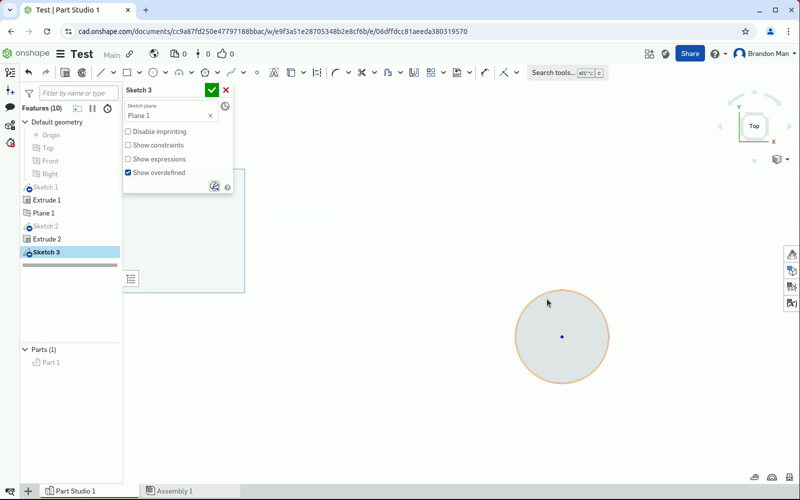
scroll(6)
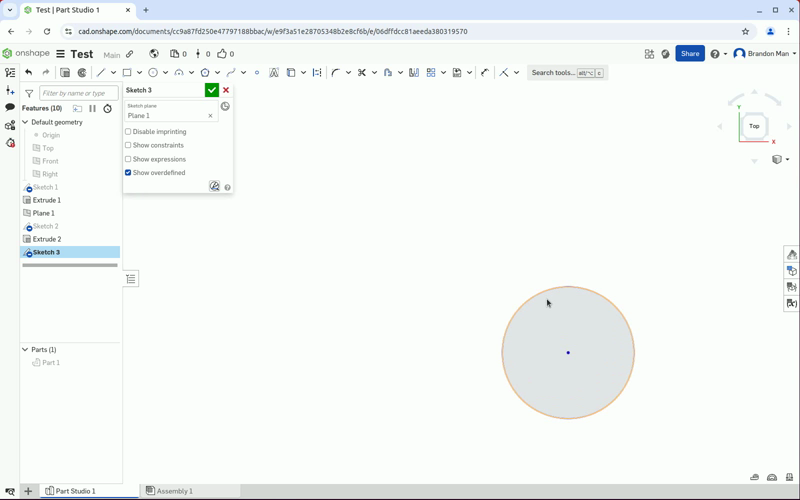
scroll(6)
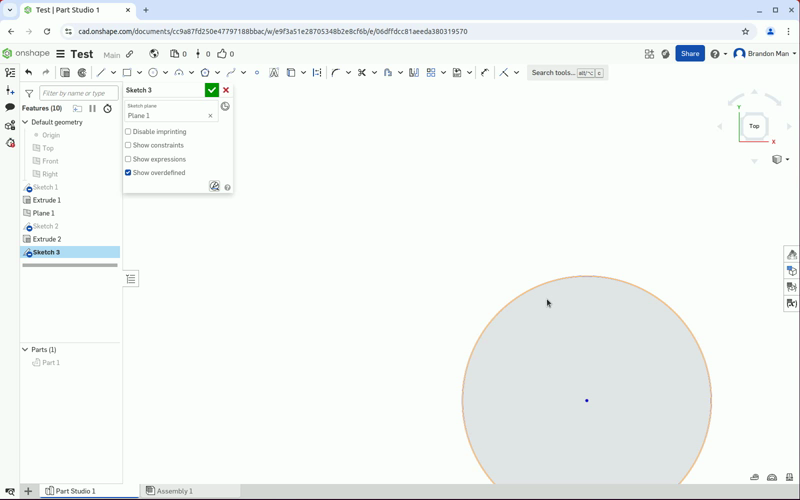
click(547, 298)
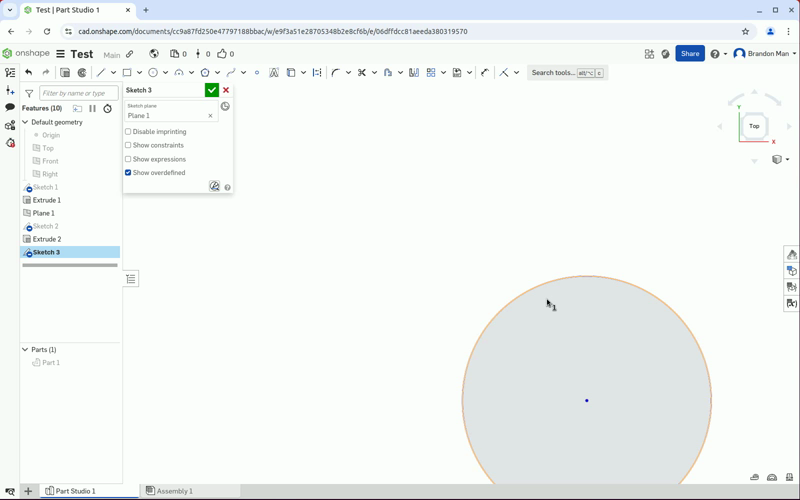
scroll(-6)
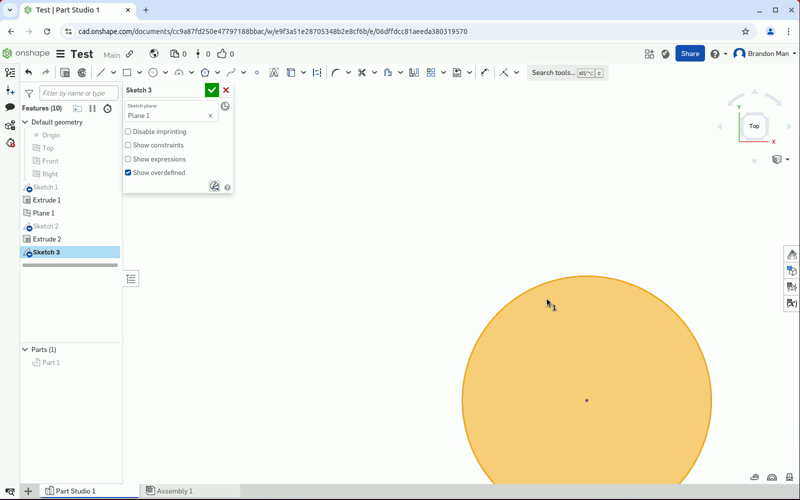
scroll(-6)
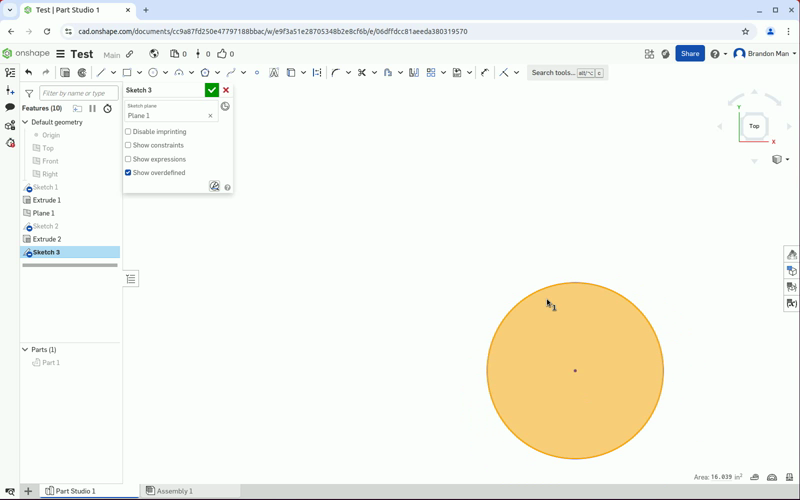
scroll(-6)
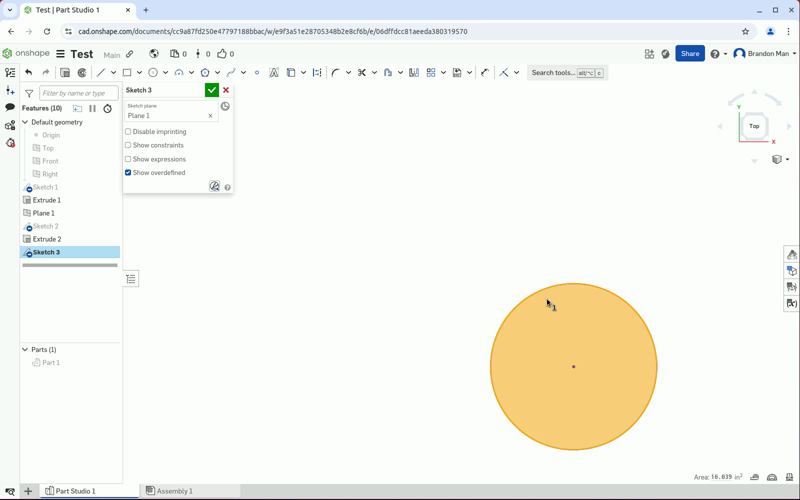
scroll(-6)
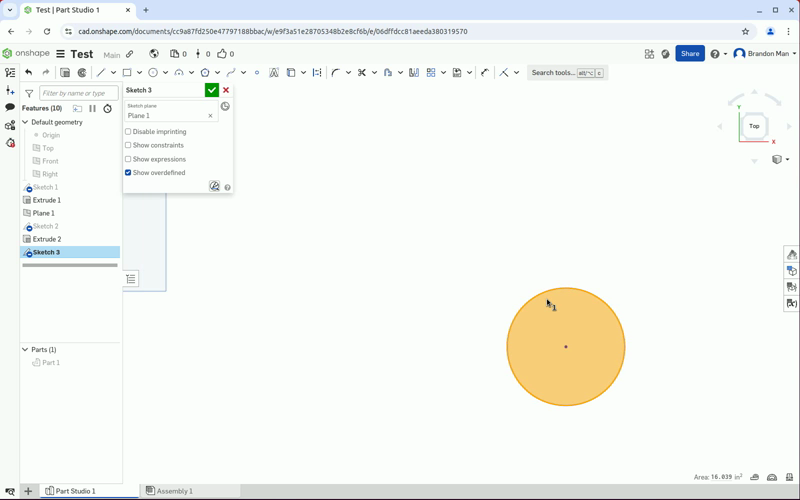
scroll(-6)
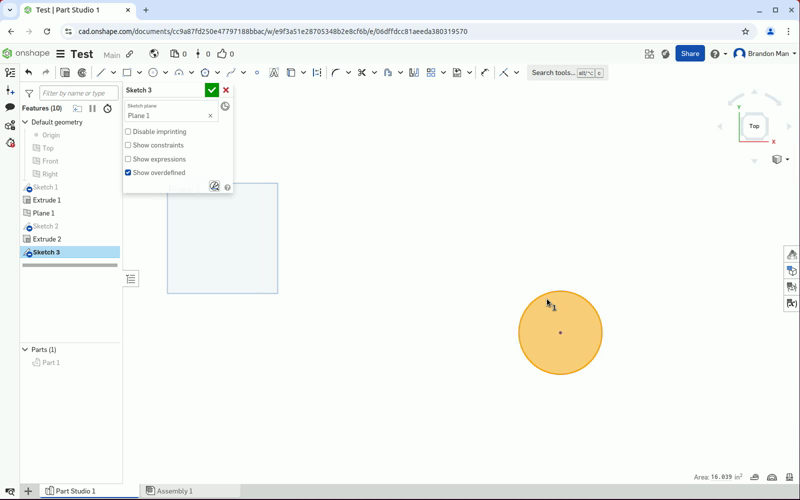
scroll(-6)
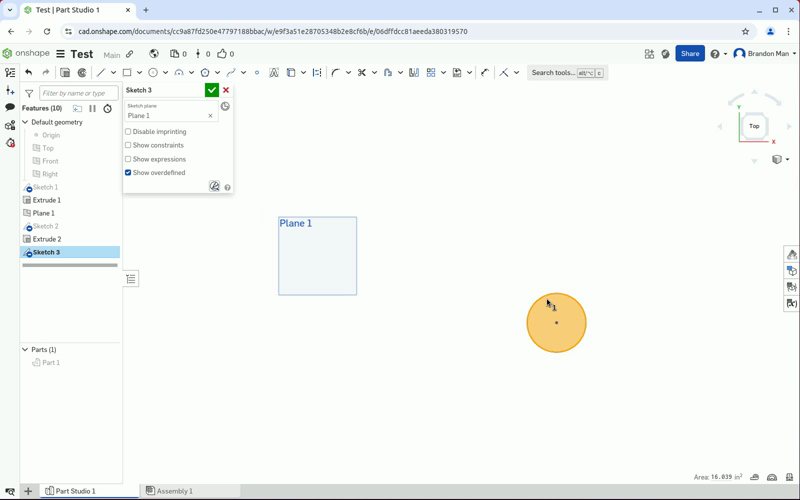
scroll(-6)
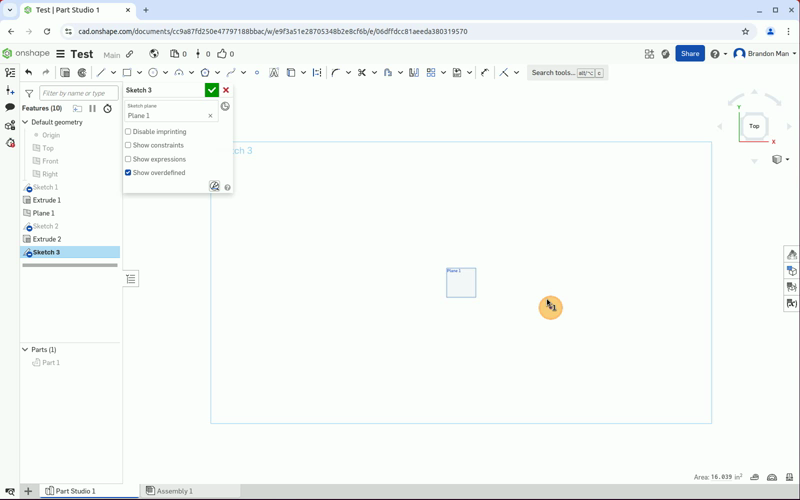
mouse_move(73, 352)
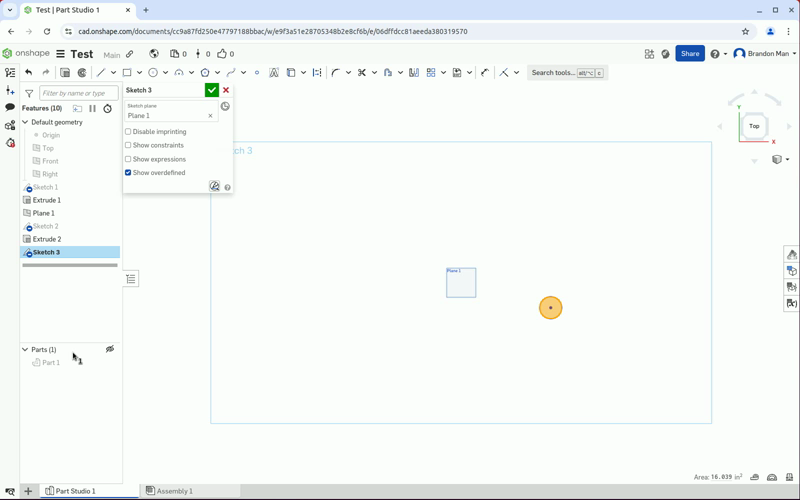
key(shift+y)
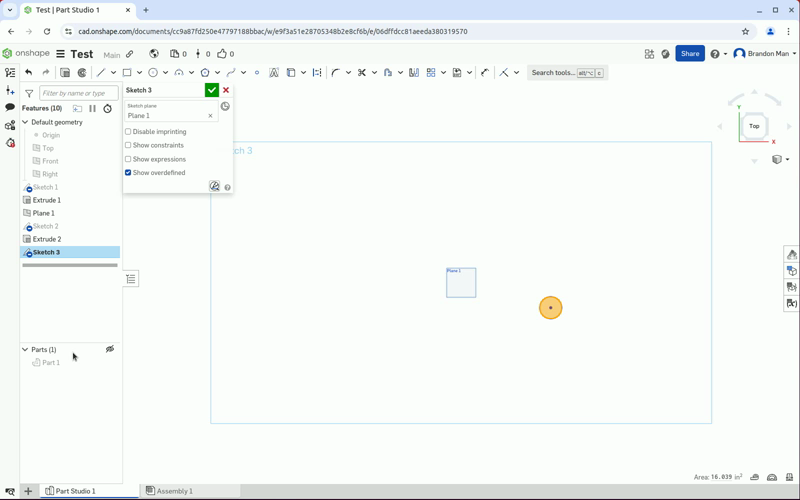
key(shift+e)
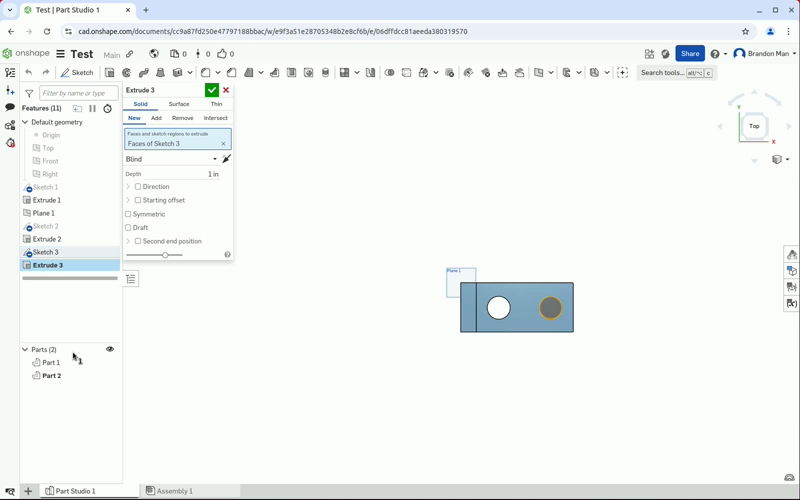
mouse_move(143, 106)
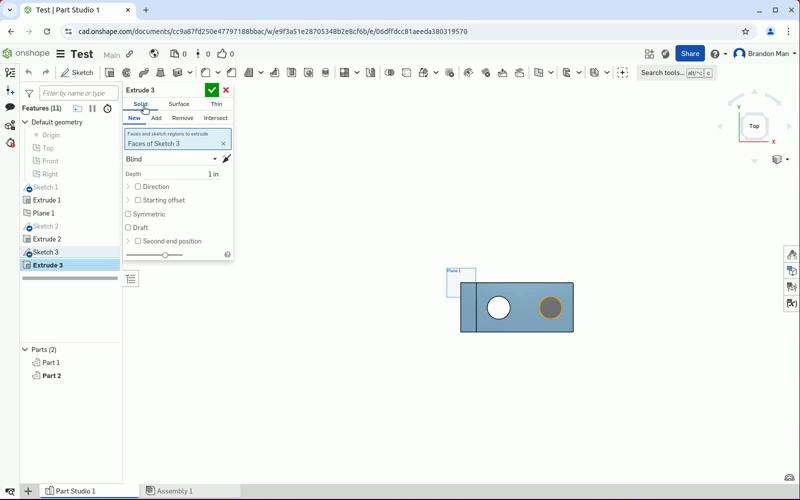
click(143, 106)
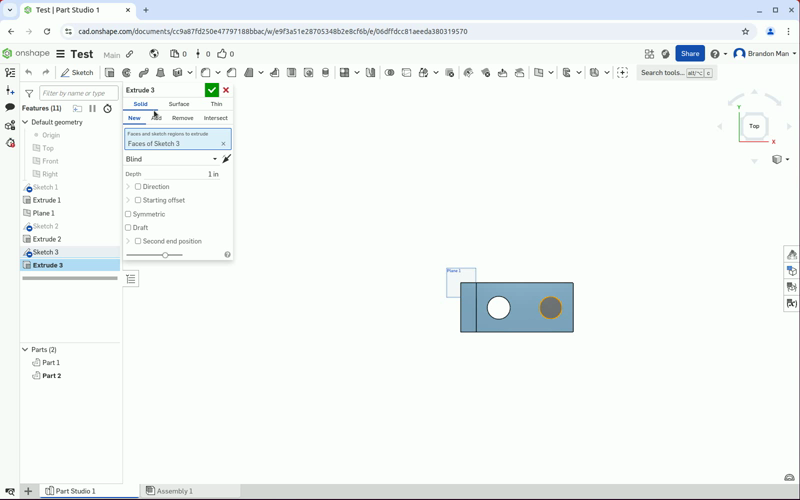
mouse_move(186, 120)
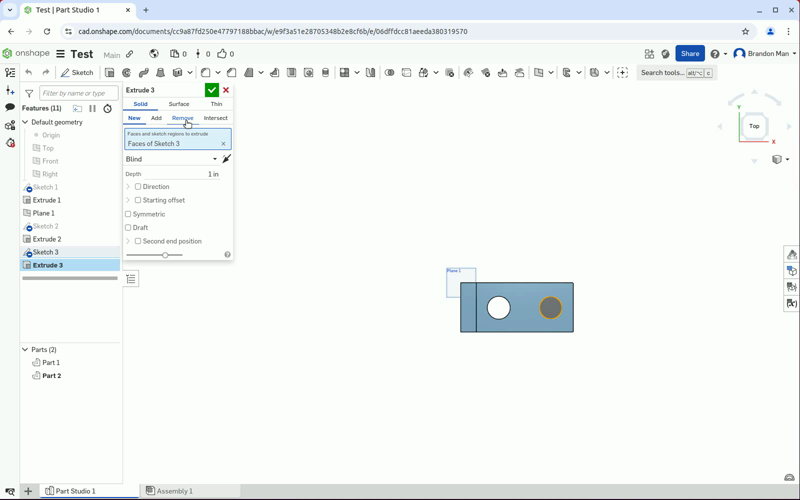
click(186, 120)
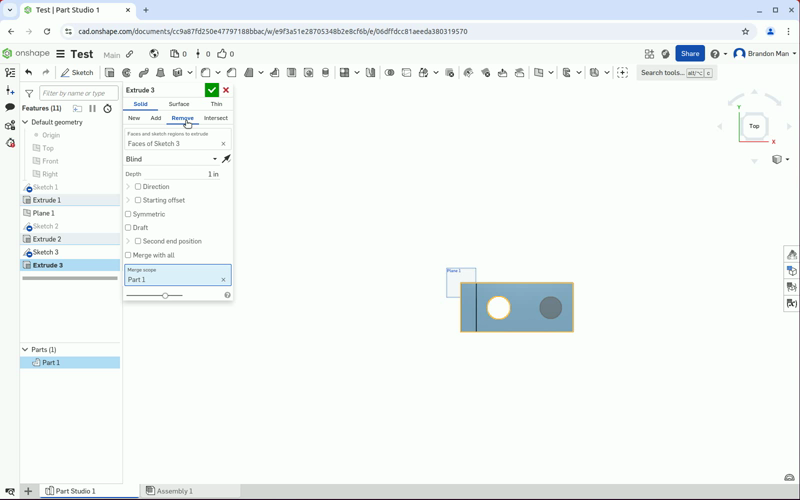
key(tab, 4)
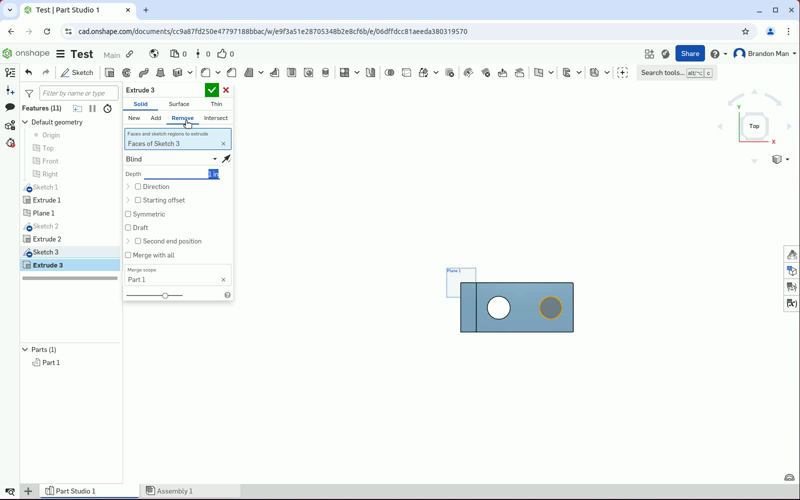
text(3.129)
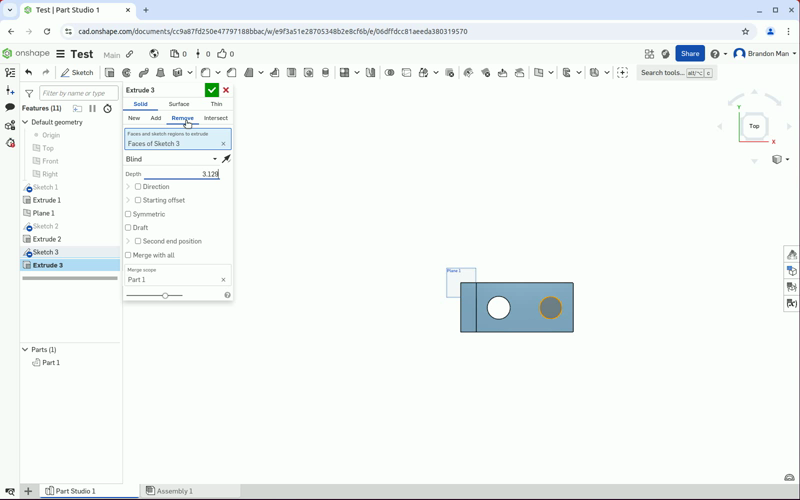
key(tab, 6)
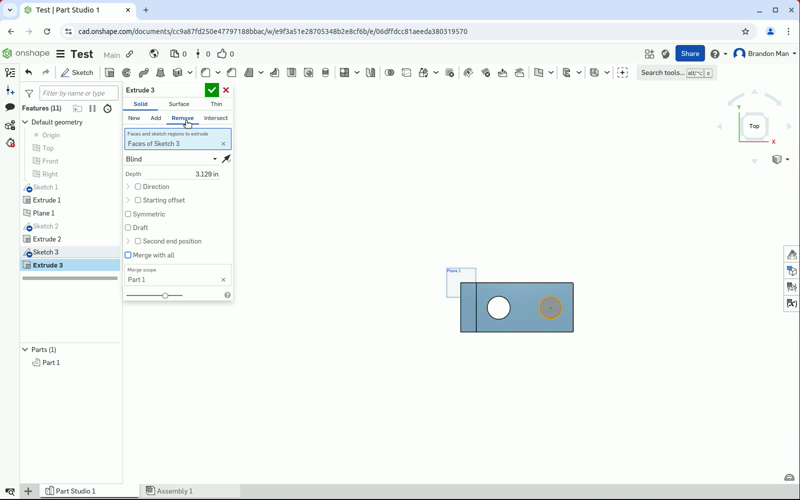
key(space)
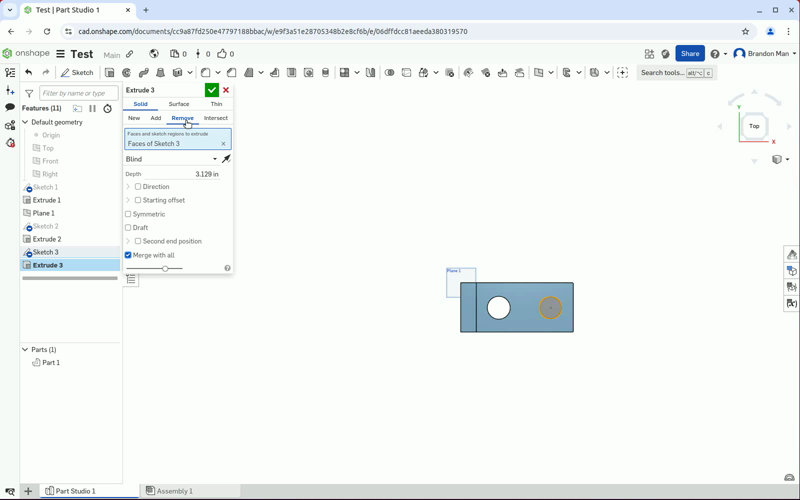
key(enter)
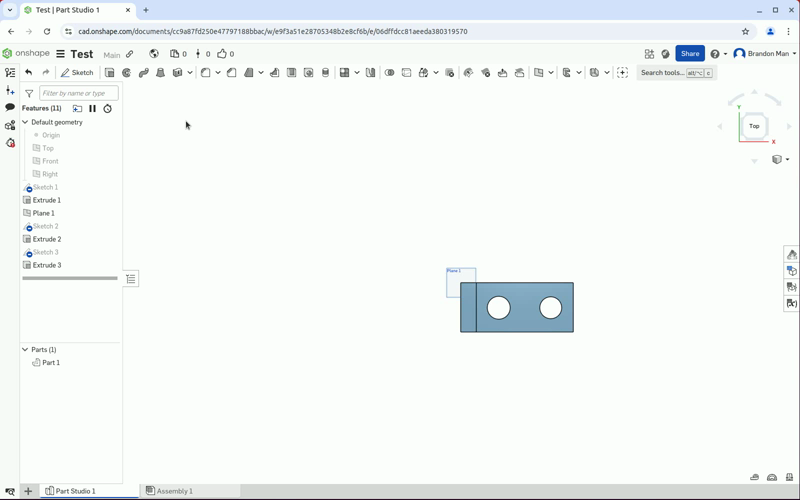
key(shift+h)
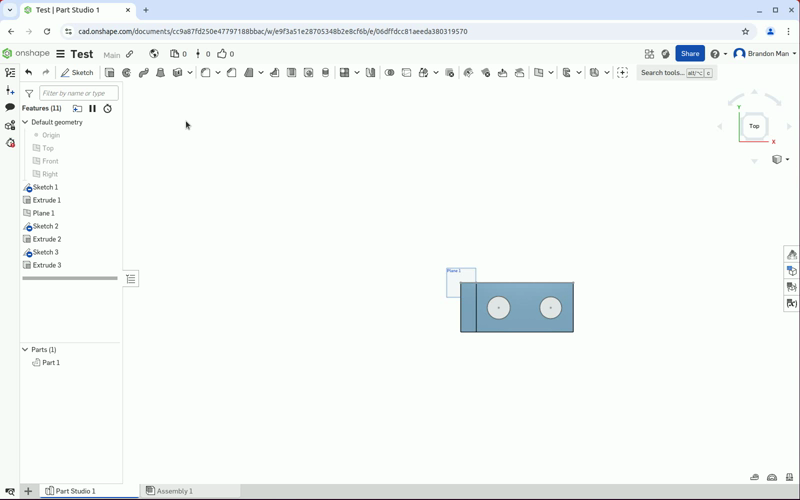
key(shift+h)
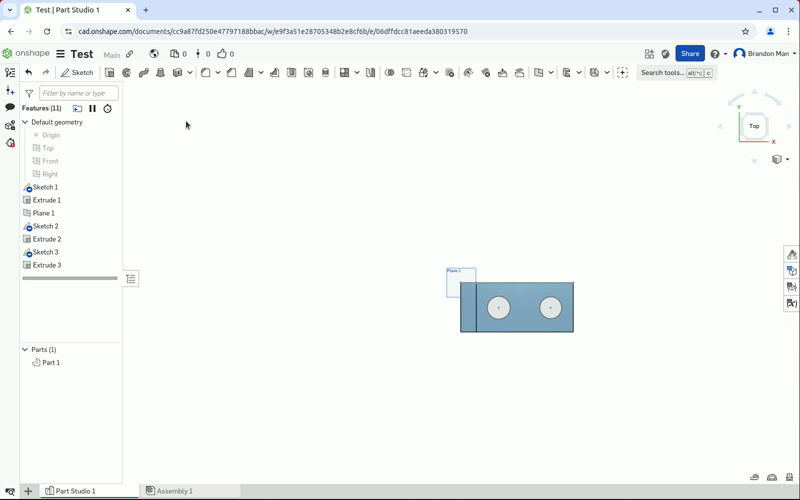
key(shift+7)
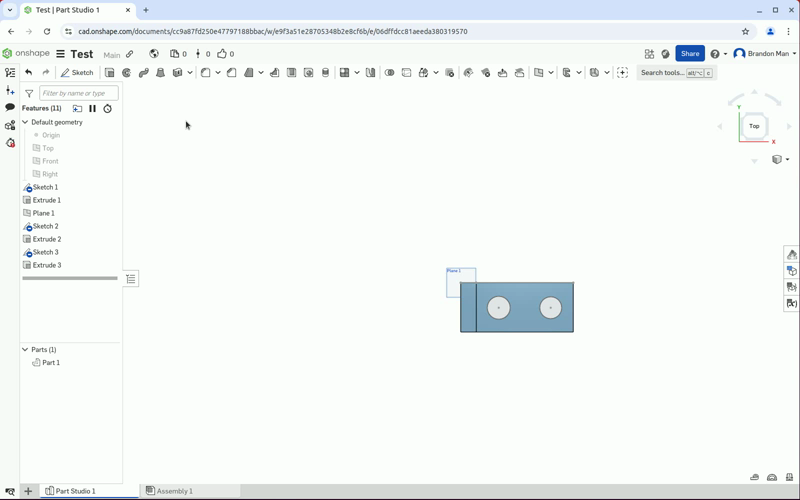
key(up, 3)
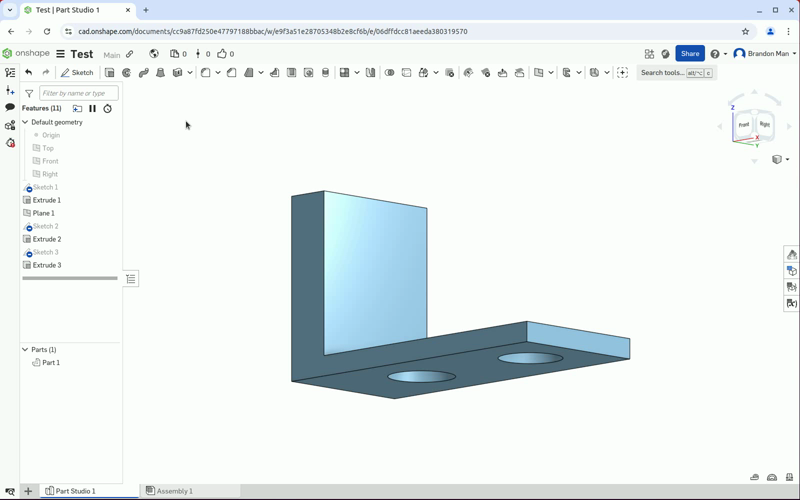
key(left, 3)
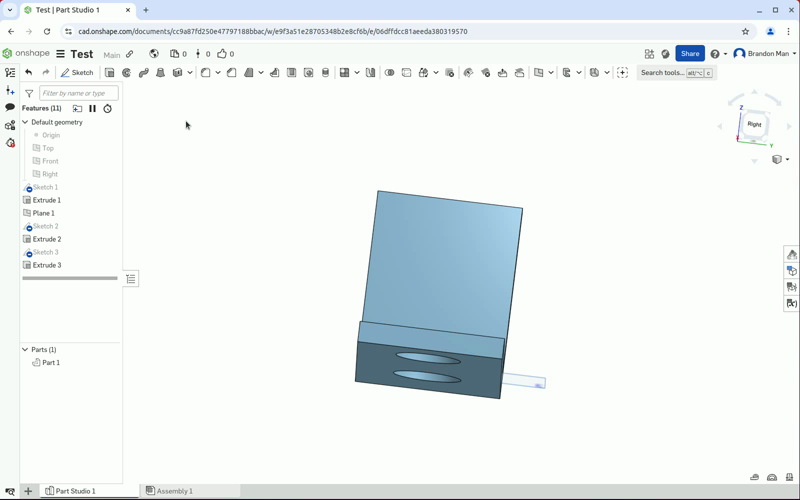
key(right, 3)
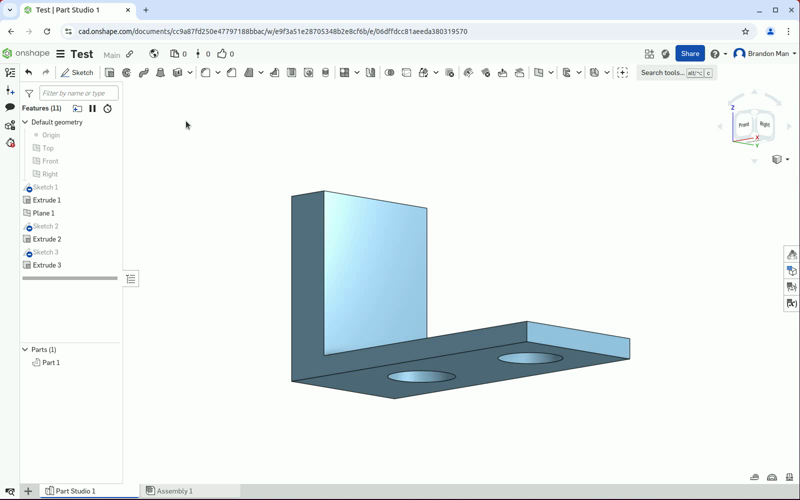
key(down, 3)
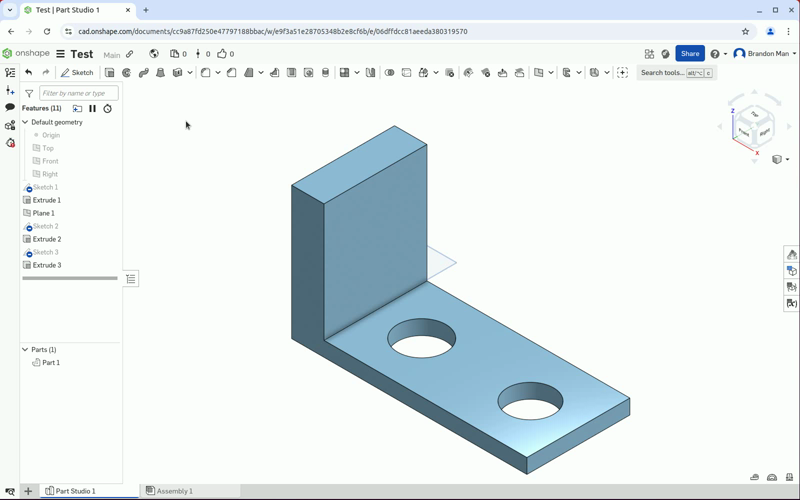
mouse_move(73, 189)
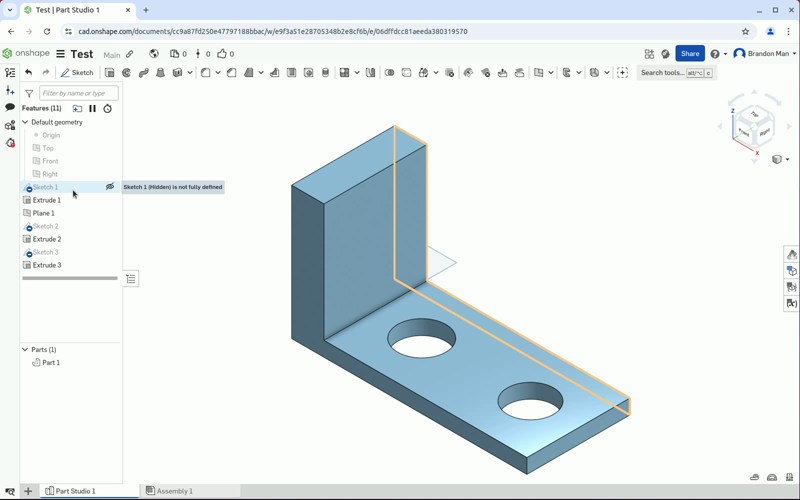
click(73, 189)